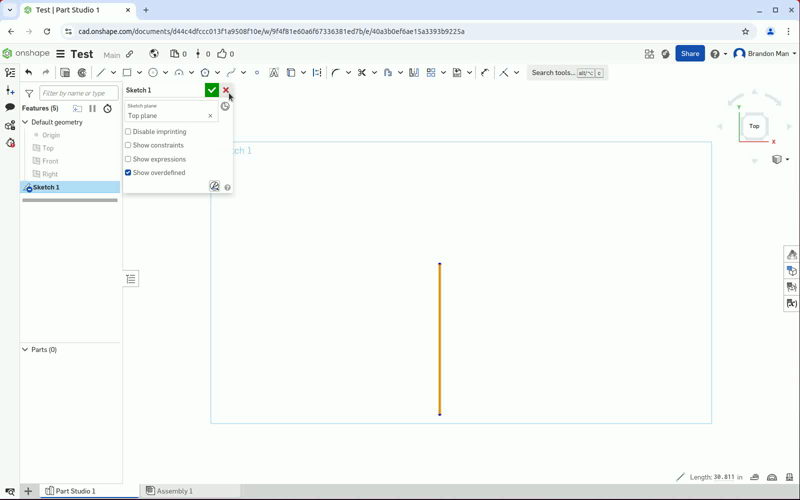
key(shift+h)
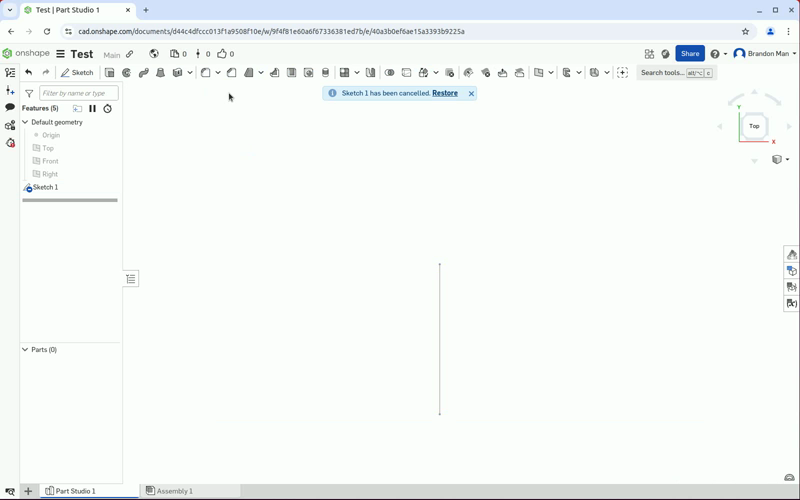
key(shift+s)
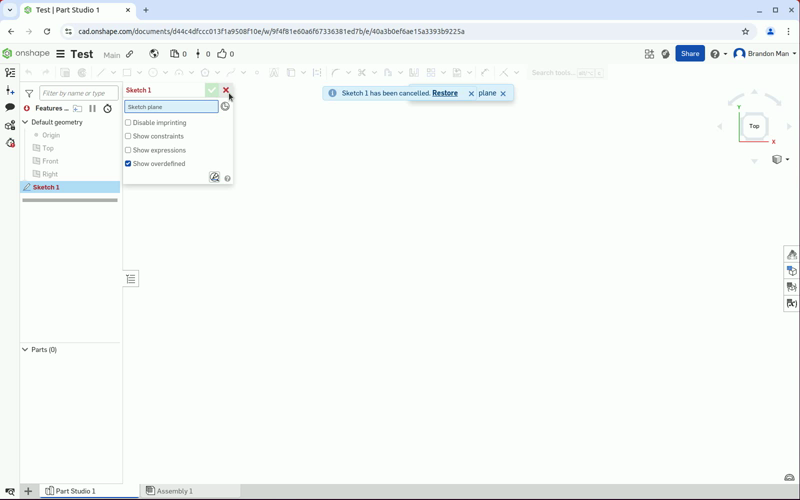
mouse_move(73, 150)
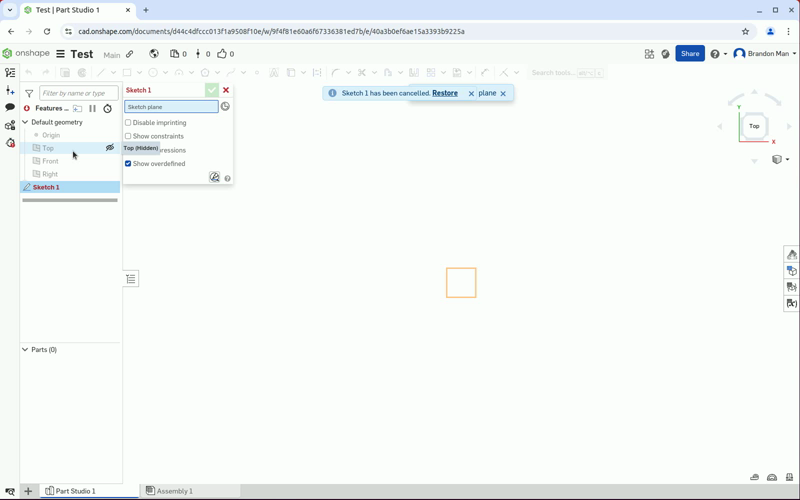
click(73, 150)
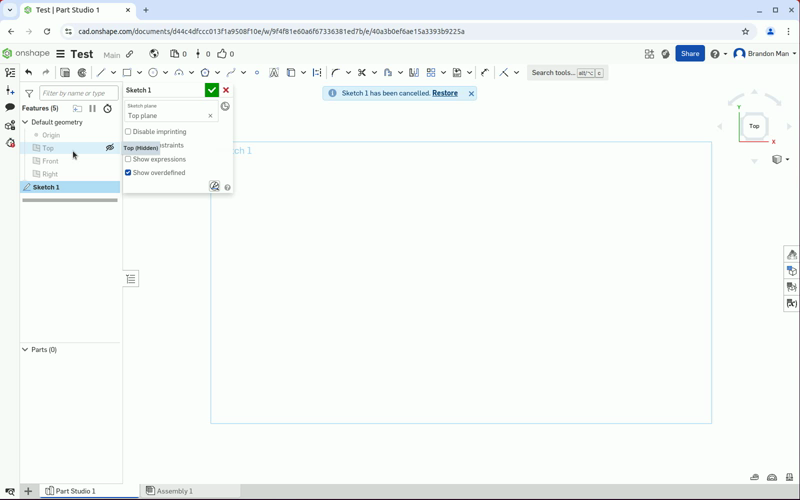
mouse_move(73, 352)
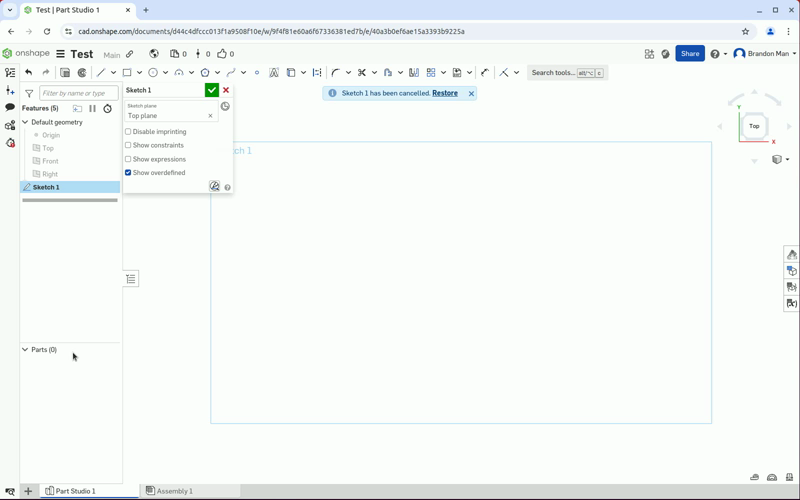
key(y)
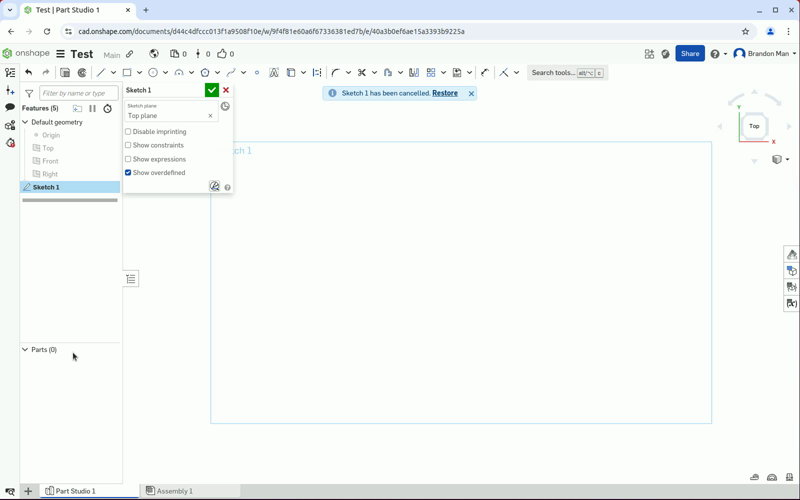
key(l)
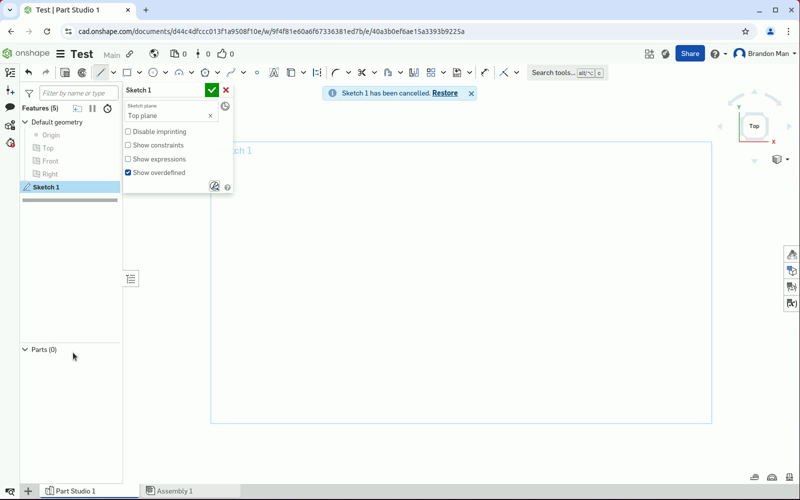
key_down(shift)
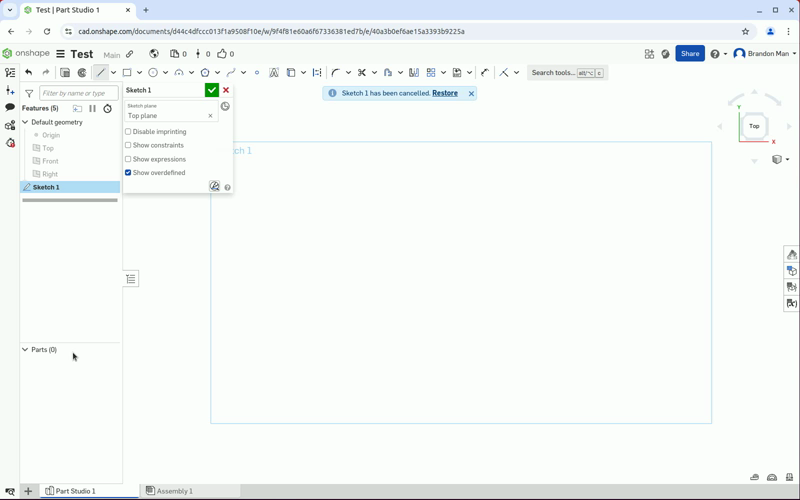
mouse_move(438, 351)
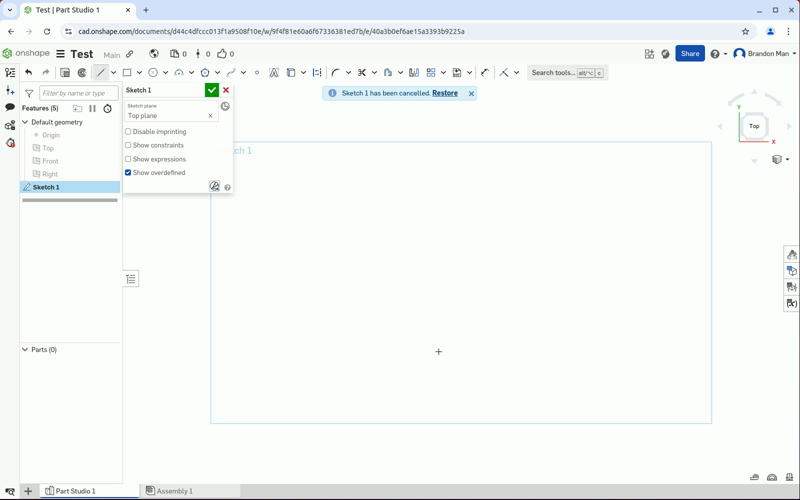
click(438, 351)
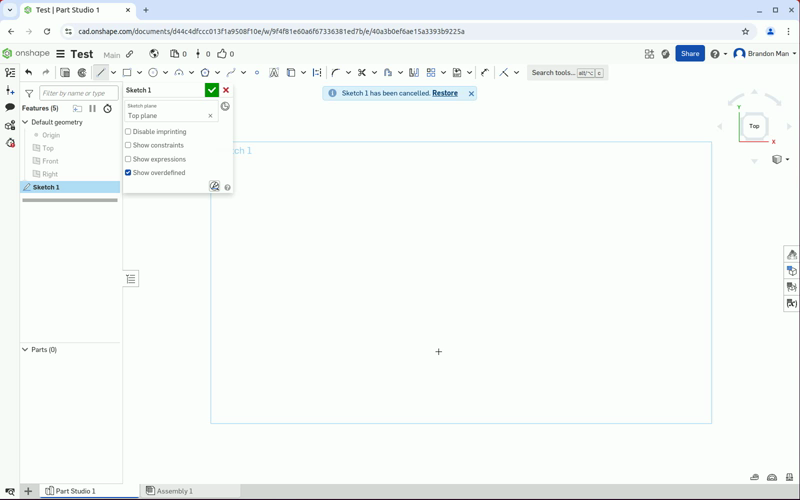
key_up(shift)
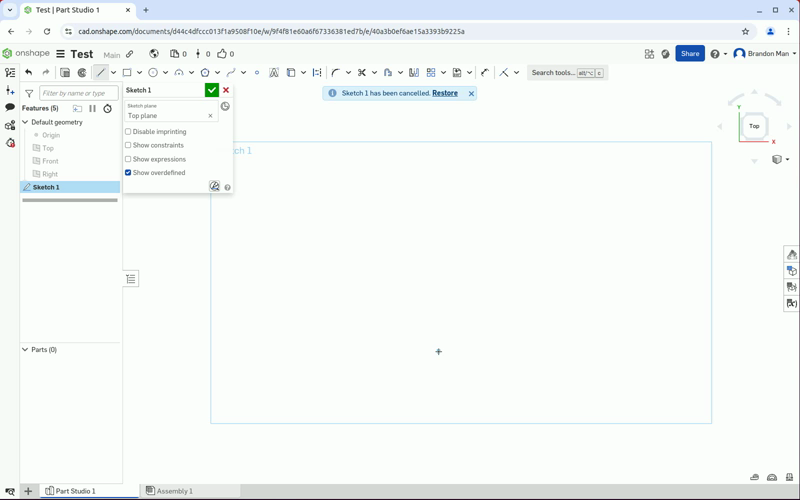
key_down(shift)
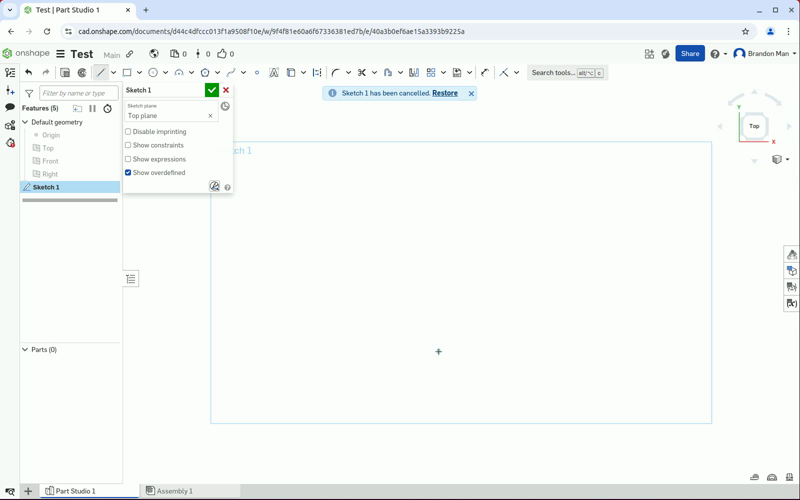
mouse_move(468, 351)
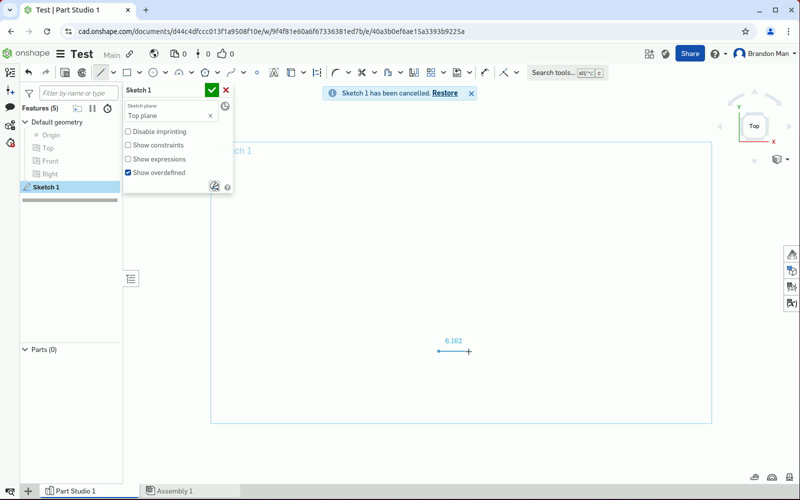
mouse_move(483, 351)
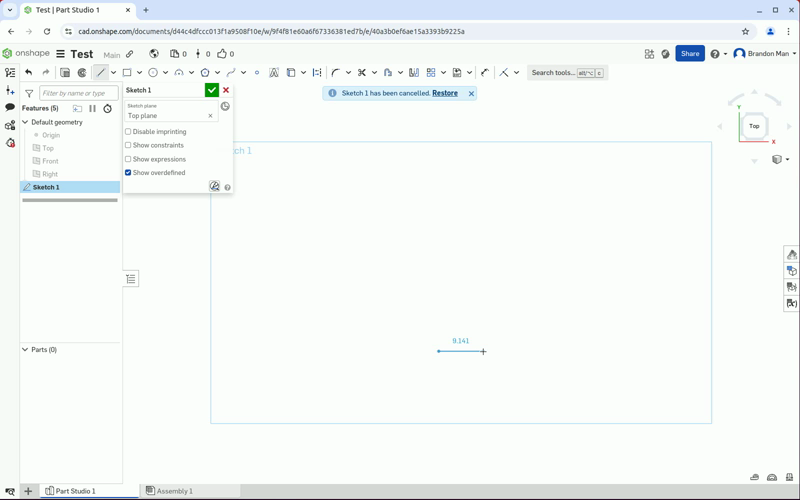
click(483, 351)
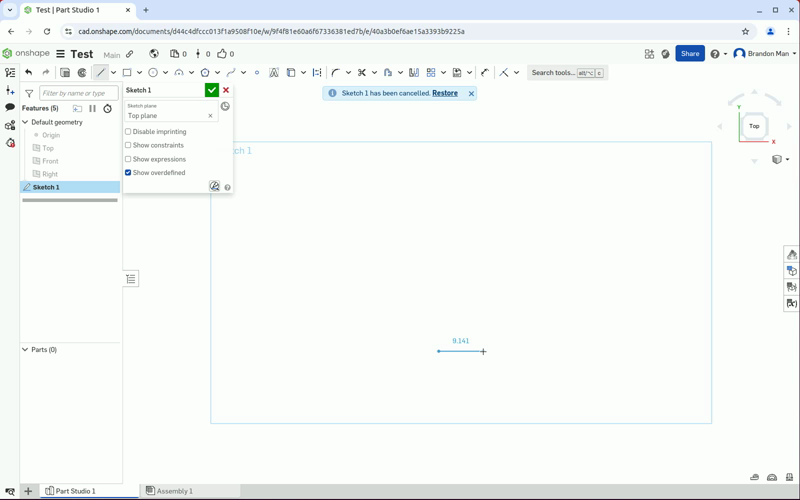
key_up(shift)
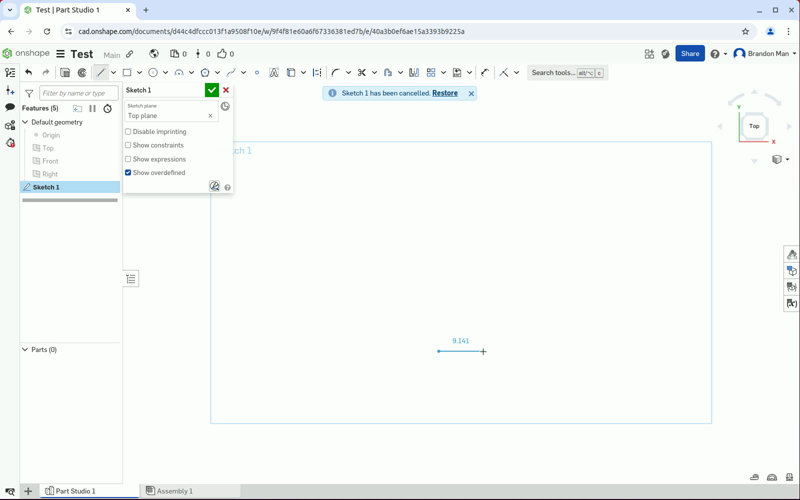
key_down(shift)
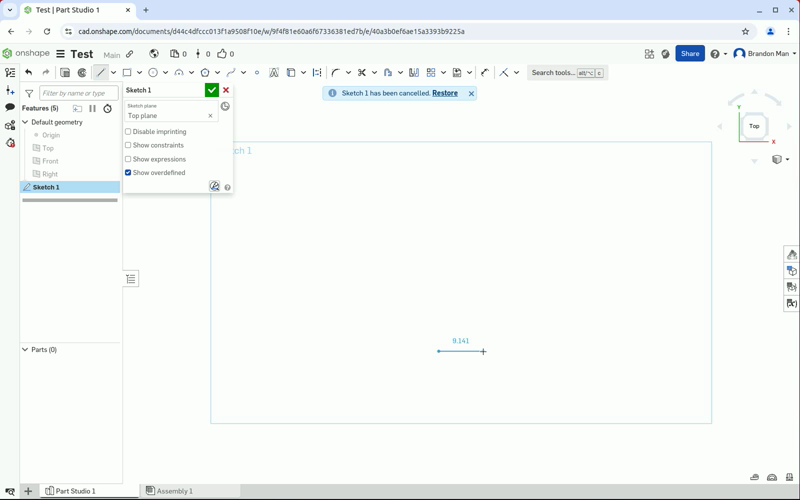
mouse_move(483, 213)
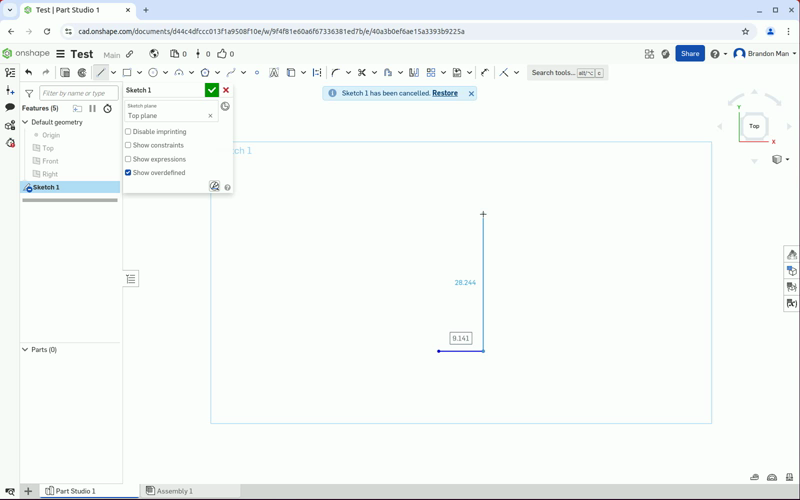
click(483, 213)
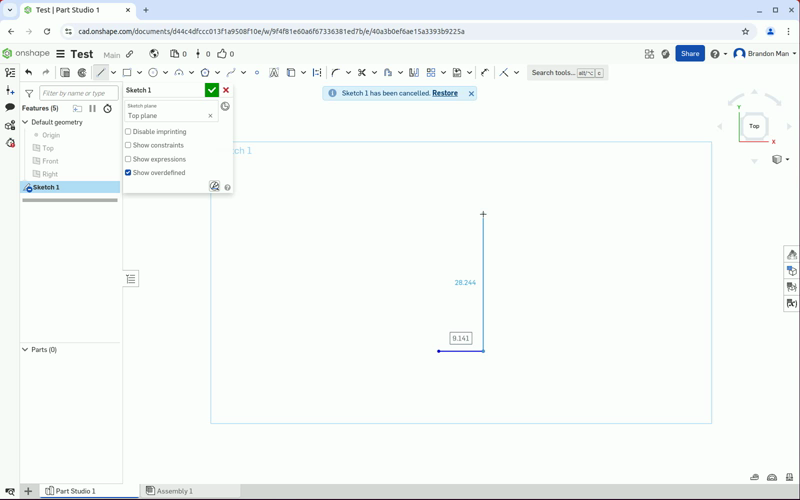
key_up(shift)
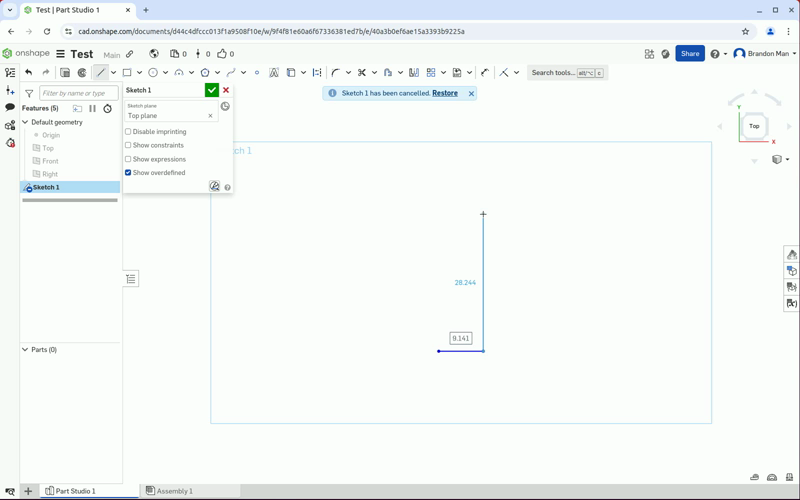
key_down(shift)
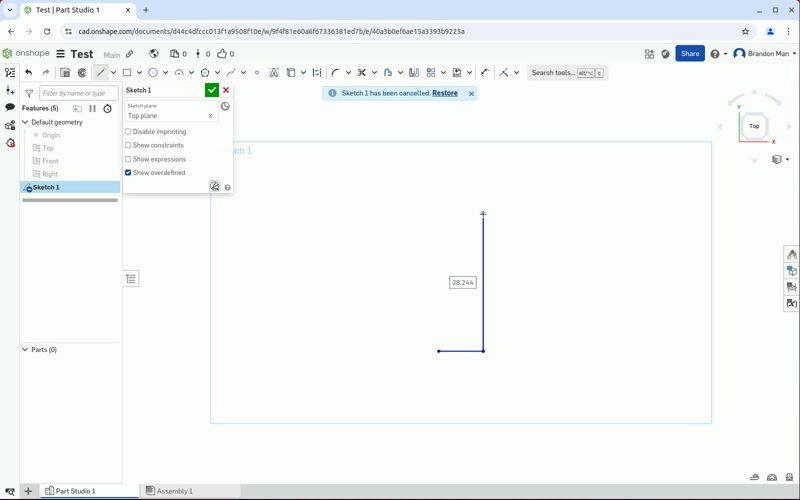
mouse_move(513, 213)
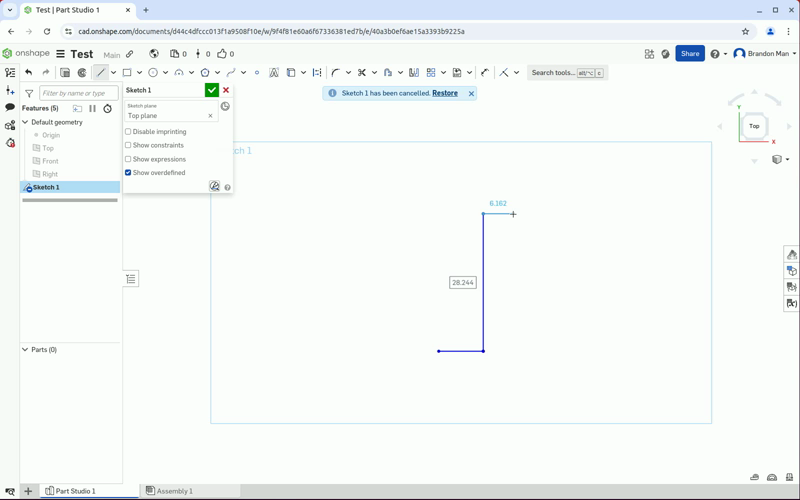
mouse_move(438, 213)
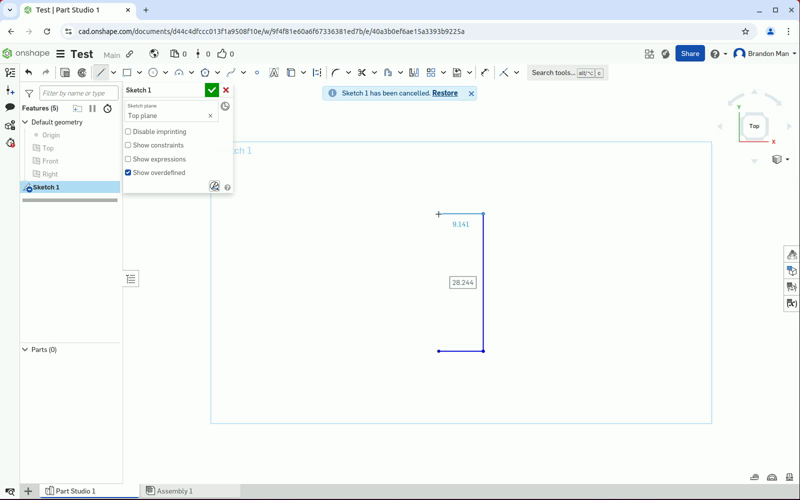
click(438, 213)
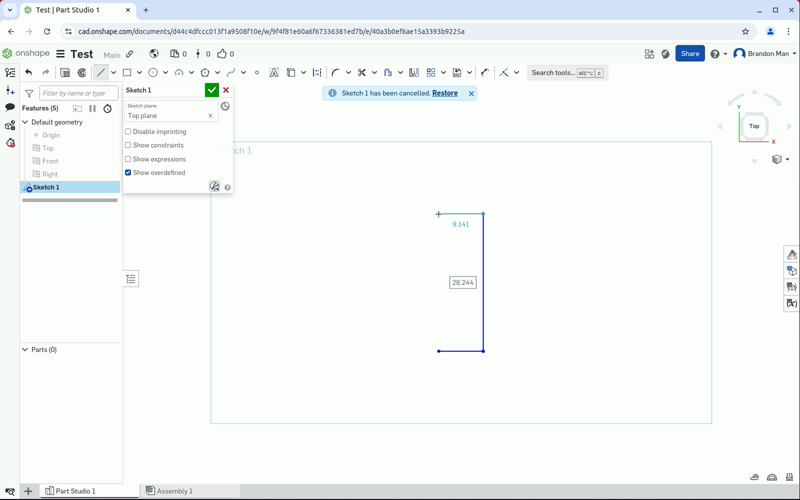
key_up(shift)
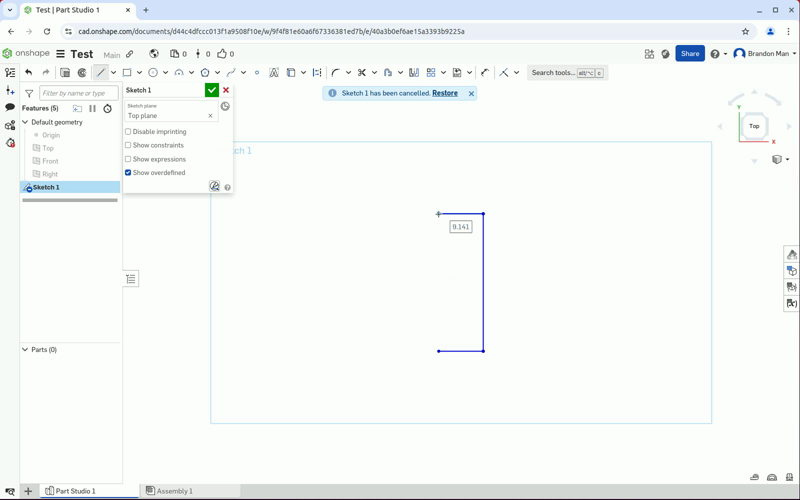
key_down(shift)
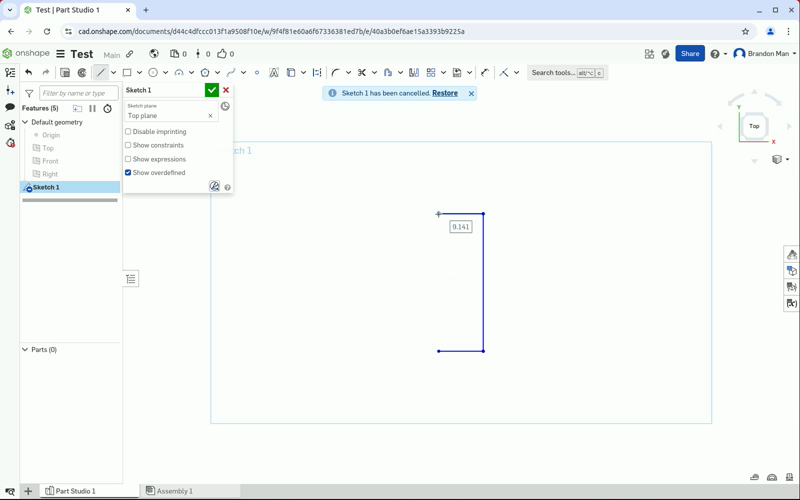
mouse_move(438, 351)
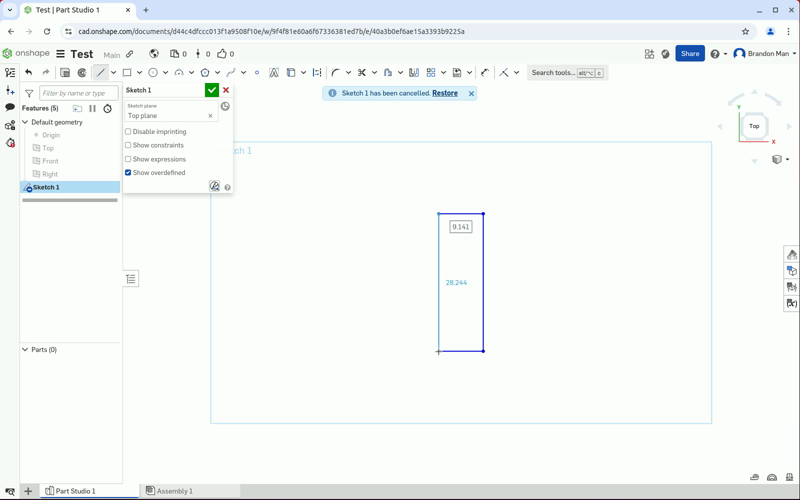
key_up(shift)
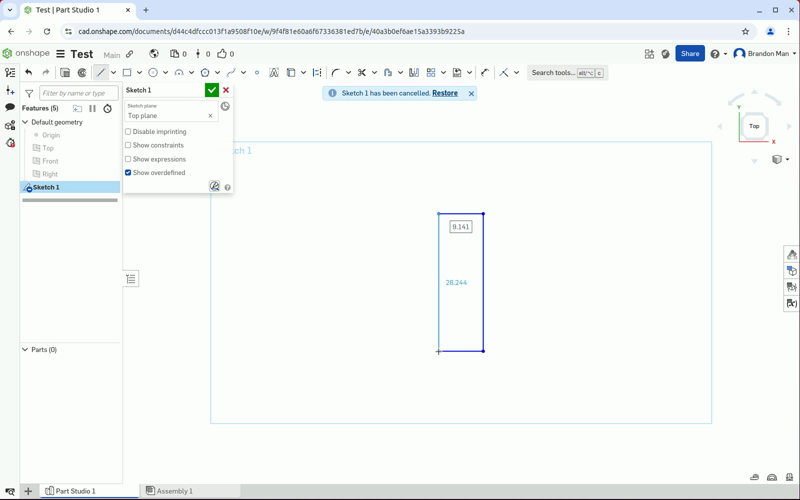
click(438, 351)
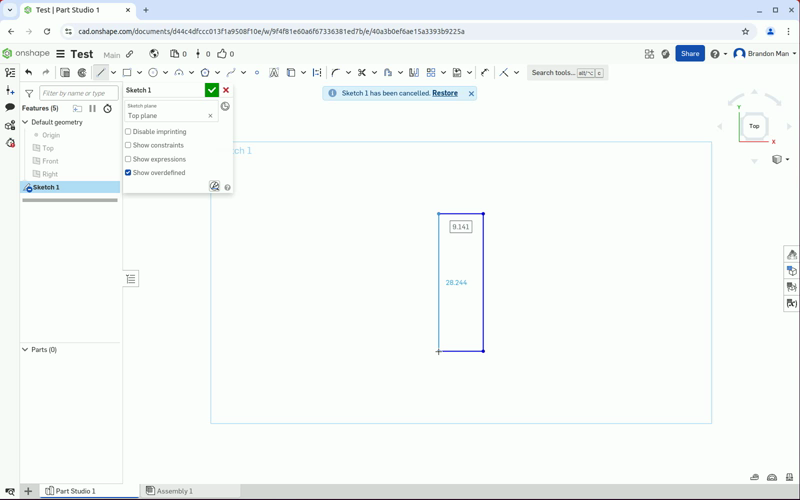
key(esc)
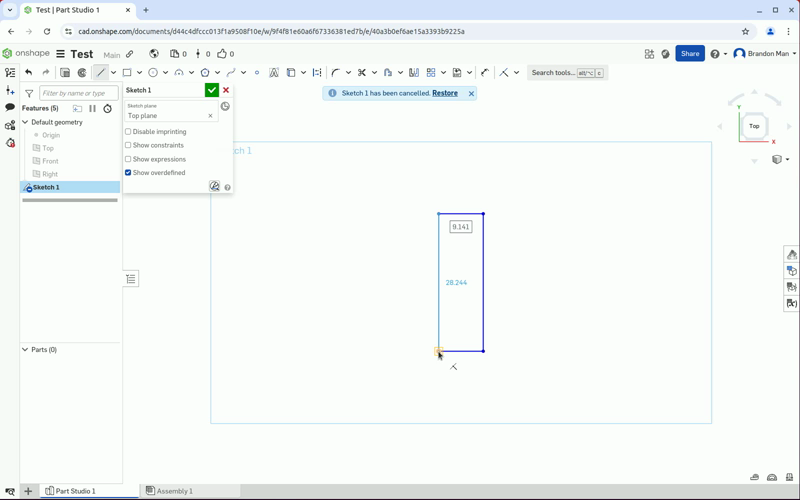
key(l)
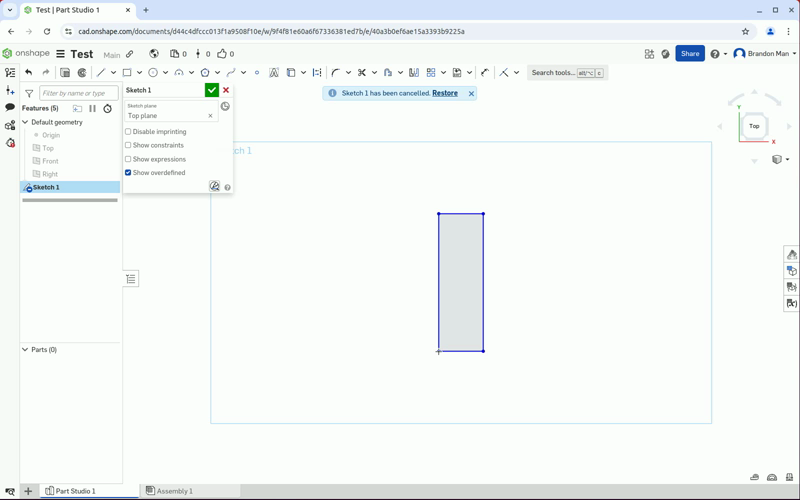
key_down(shift)
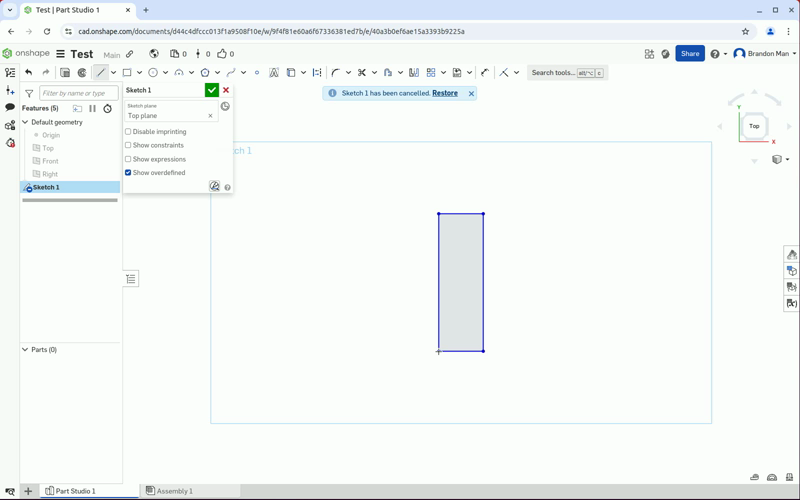
mouse_move(442, 346)
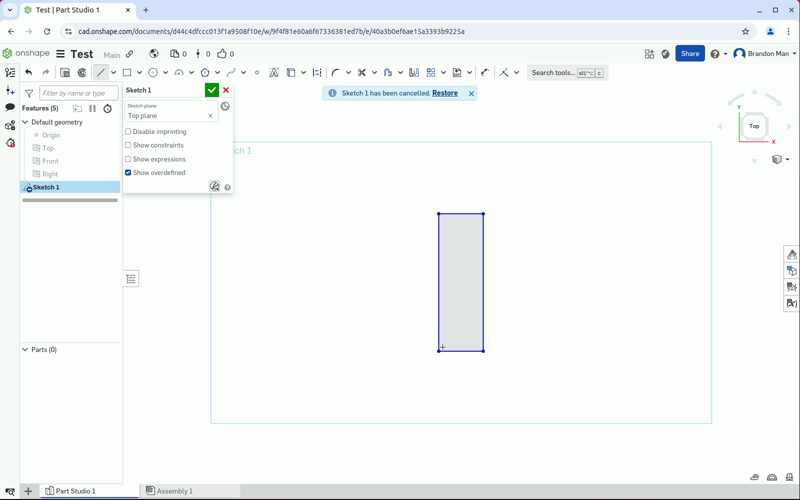
click(442, 346)
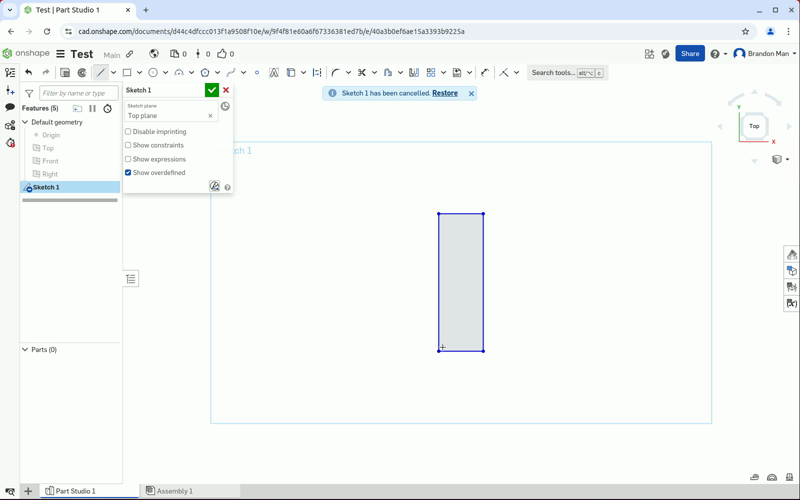
key_up(shift)
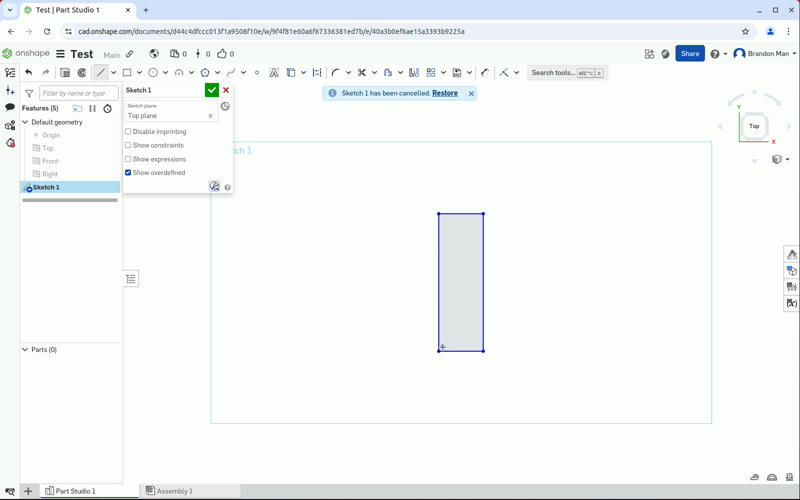
key_down(shift)
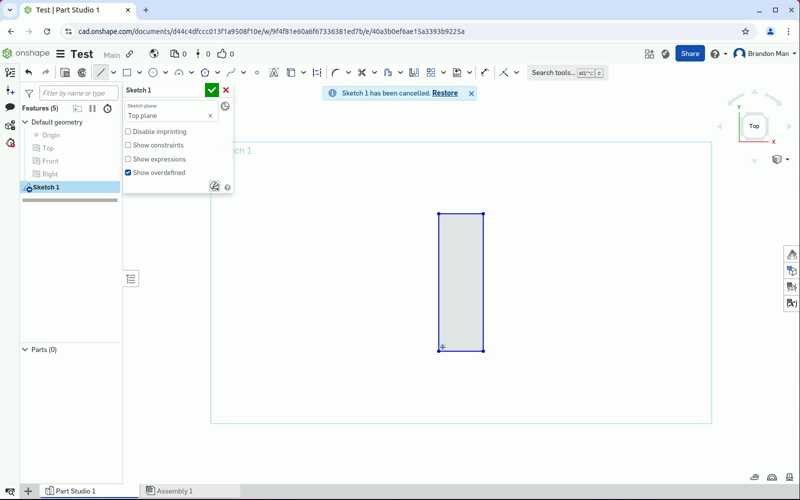
mouse_move(472, 346)
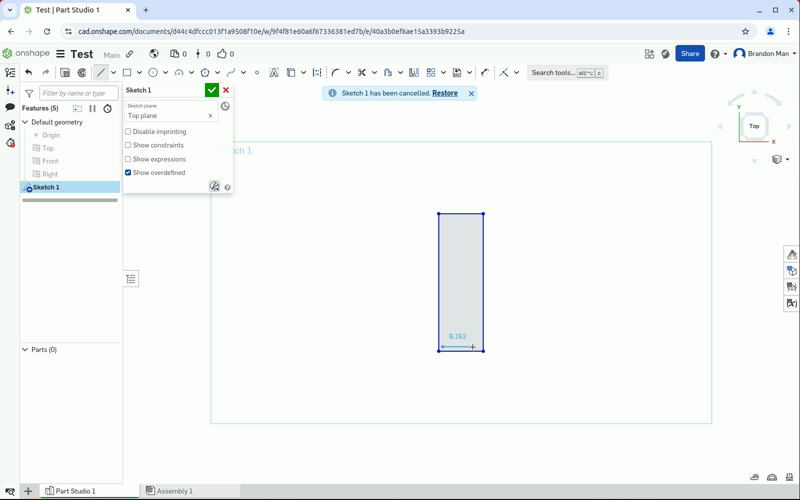
mouse_move(480, 346)
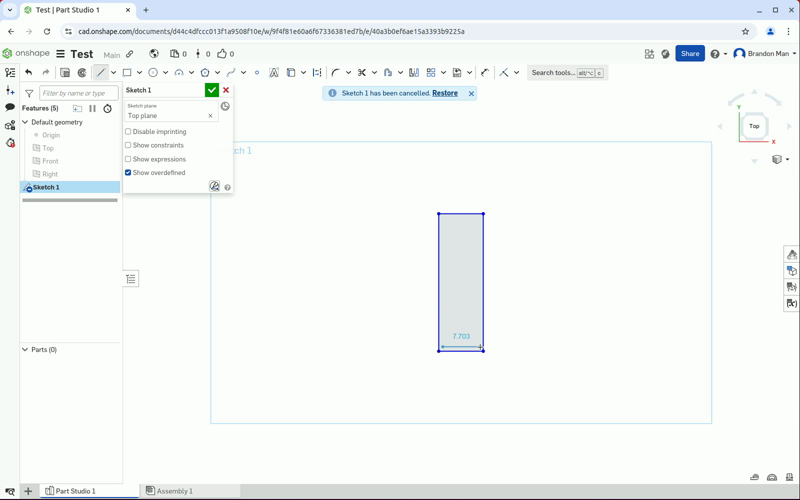
click(480, 346)
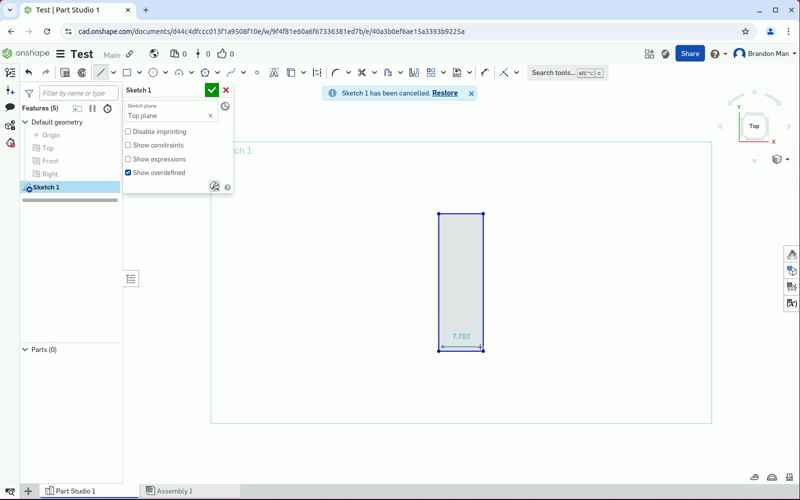
key_up(shift)
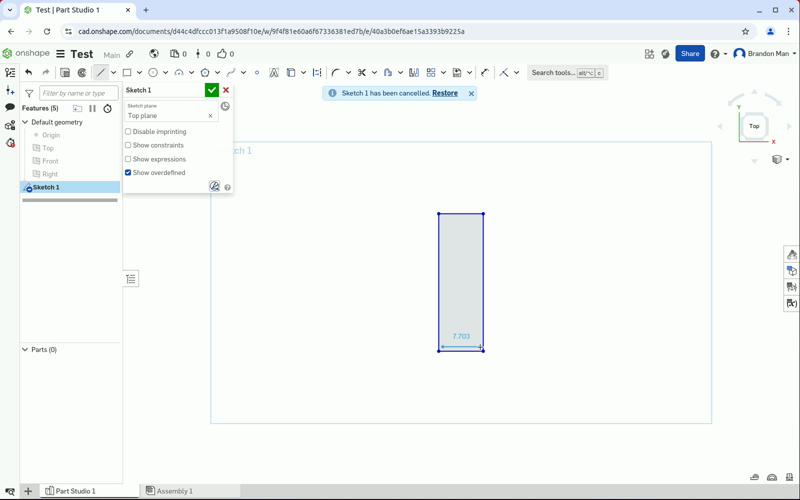
key_down(shift)
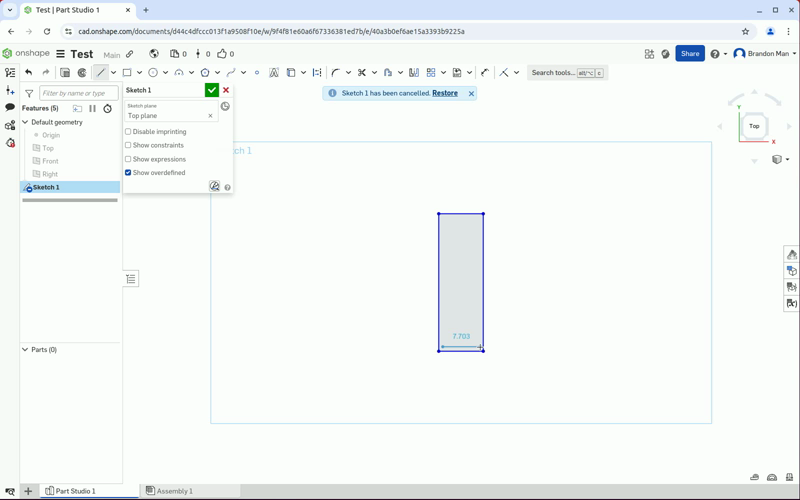
mouse_move(480, 218)
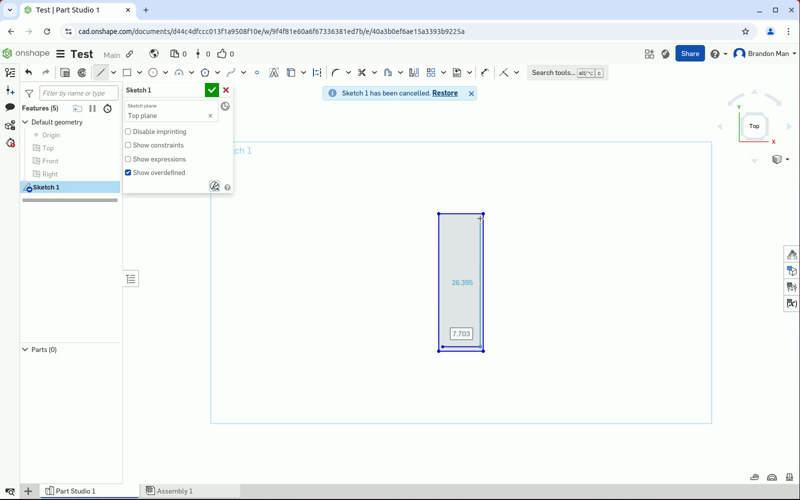
click(480, 218)
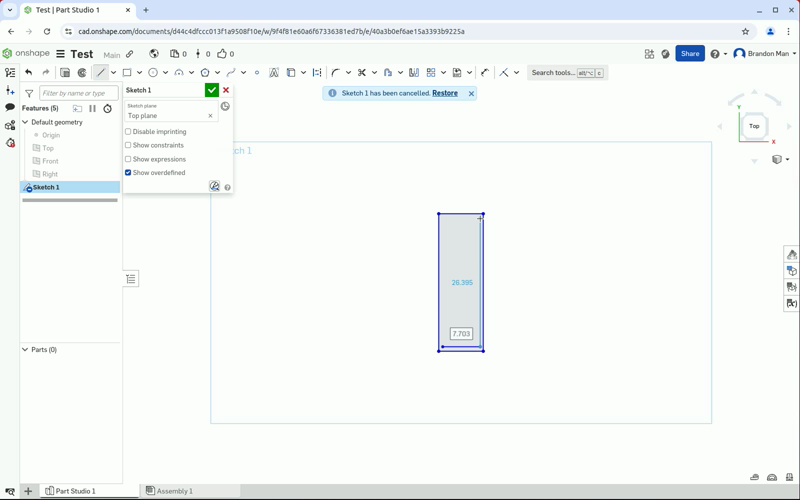
key_up(shift)
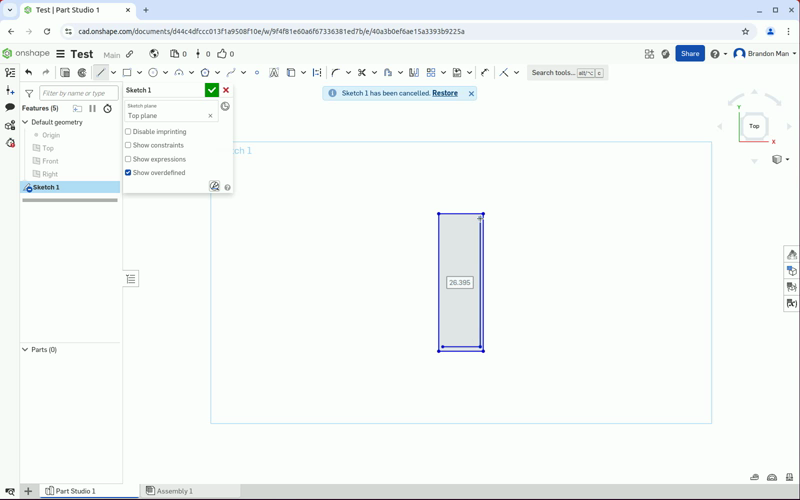
key_down(shift)
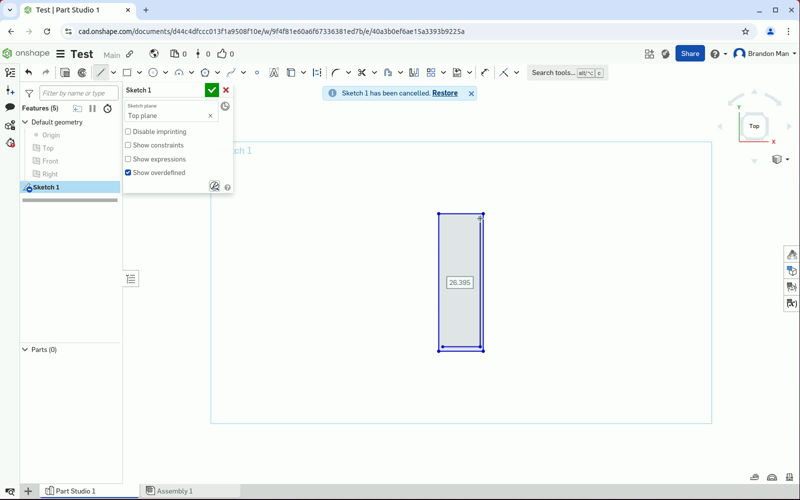
mouse_move(510, 218)
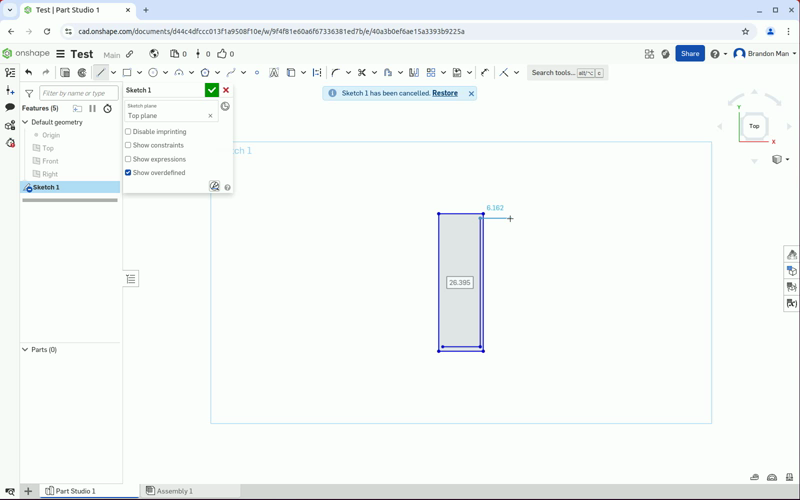
mouse_move(442, 218)
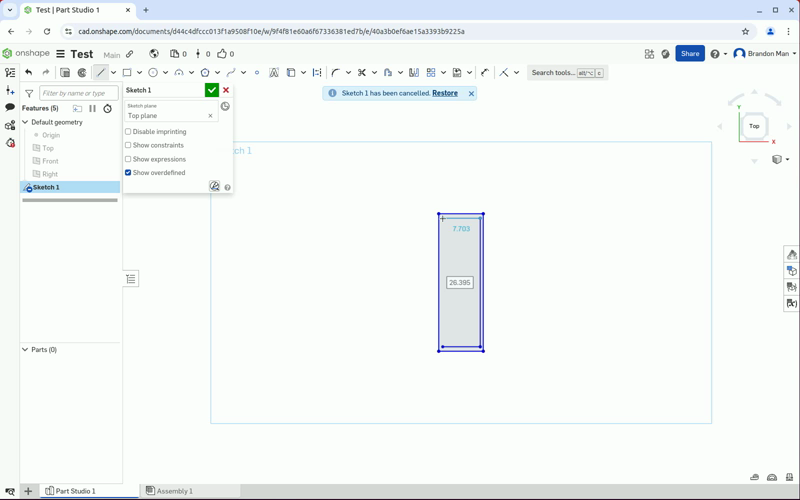
click(442, 218)
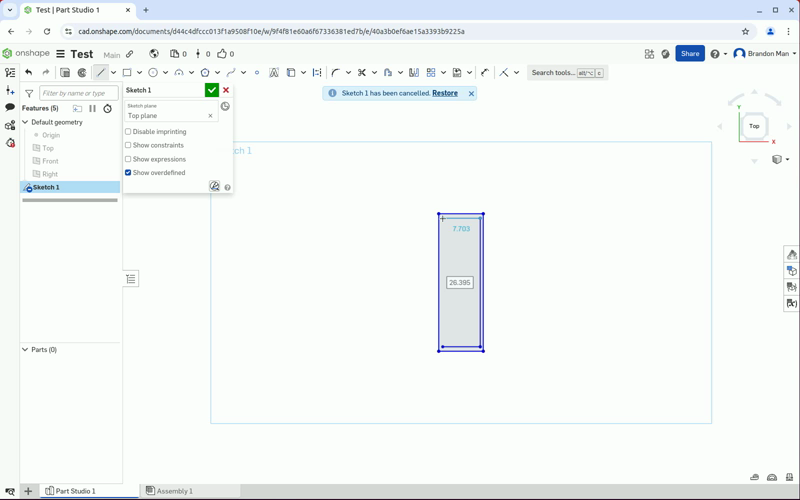
key_up(shift)
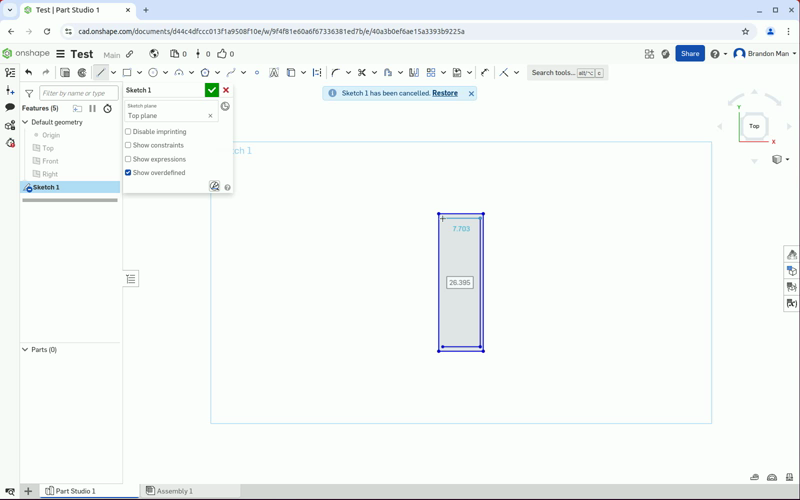
key_down(shift)
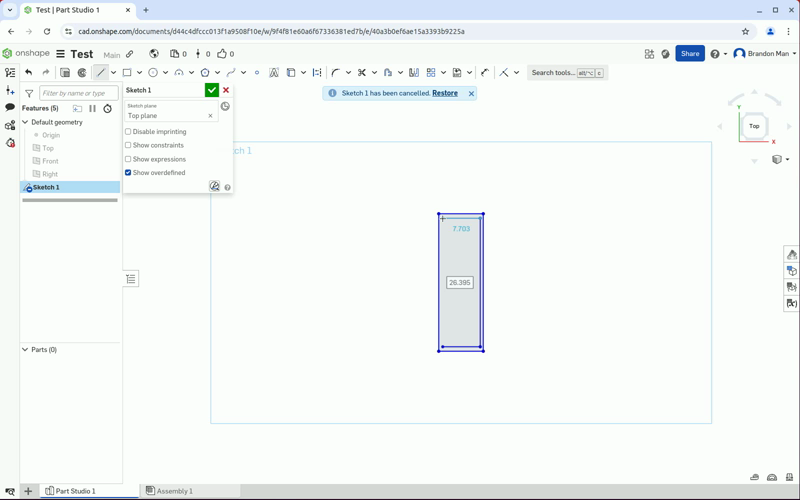
mouse_move(442, 346)
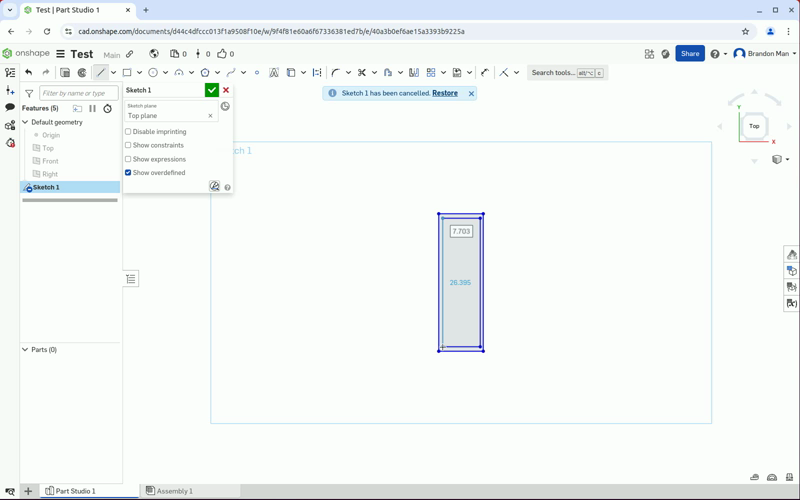
key_up(shift)
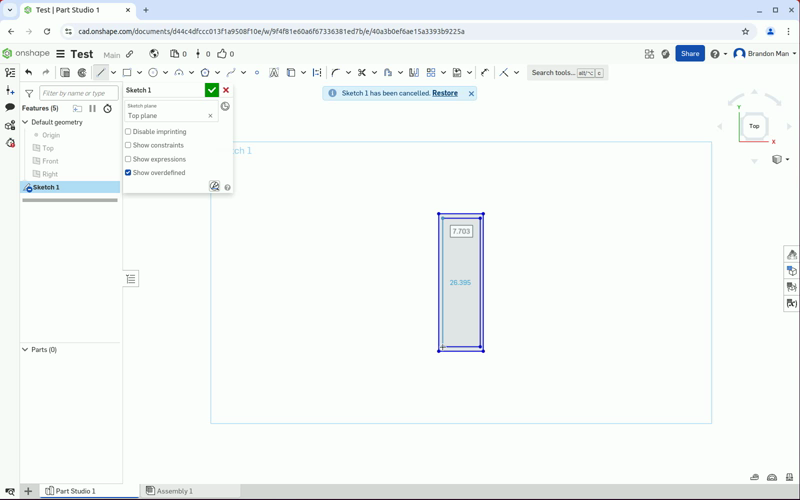
click(442, 346)
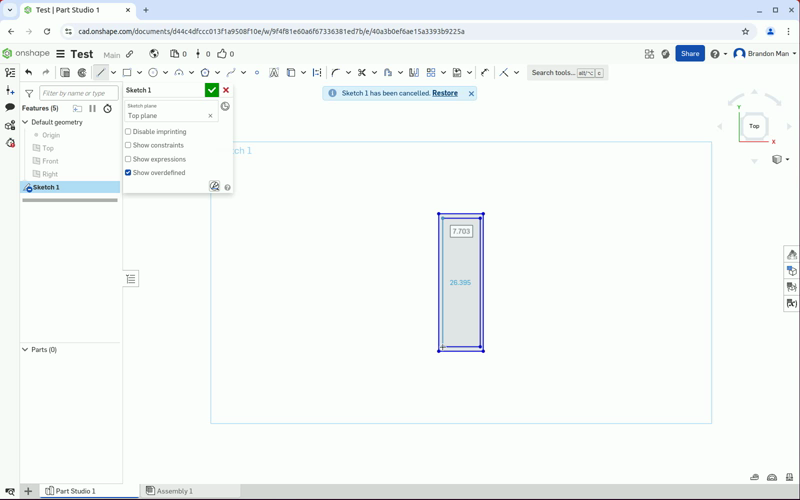
key(esc)
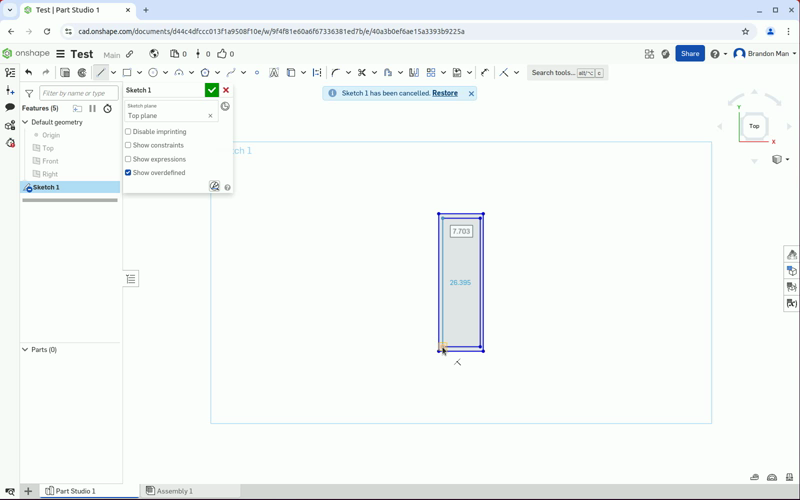
mouse_move(465, 348)
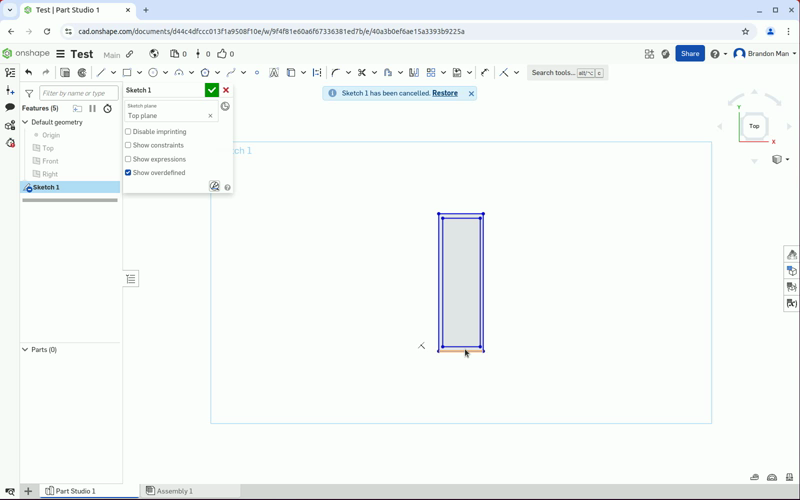
scroll(6)
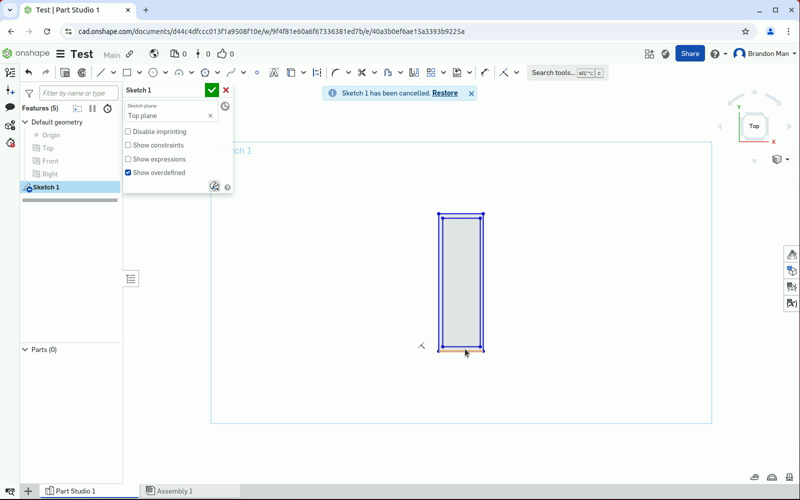
scroll(6)
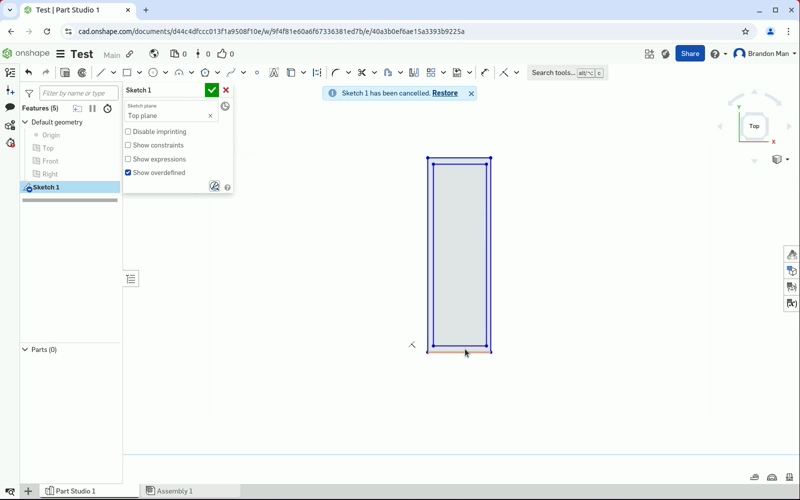
scroll(6)
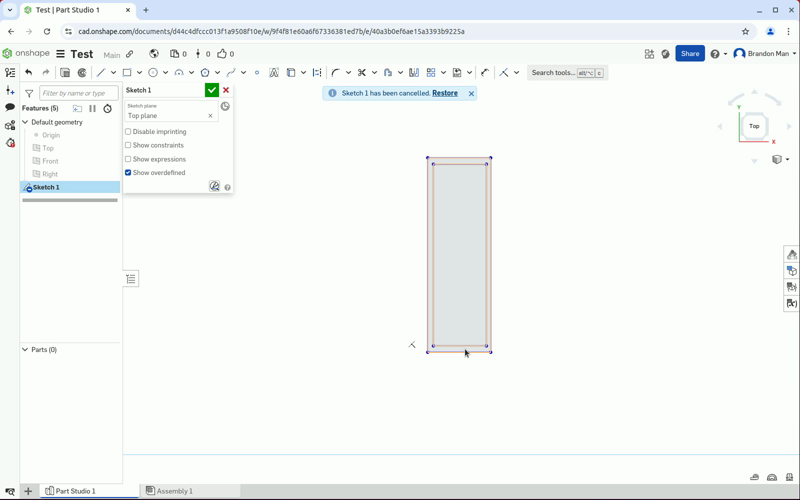
scroll(6)
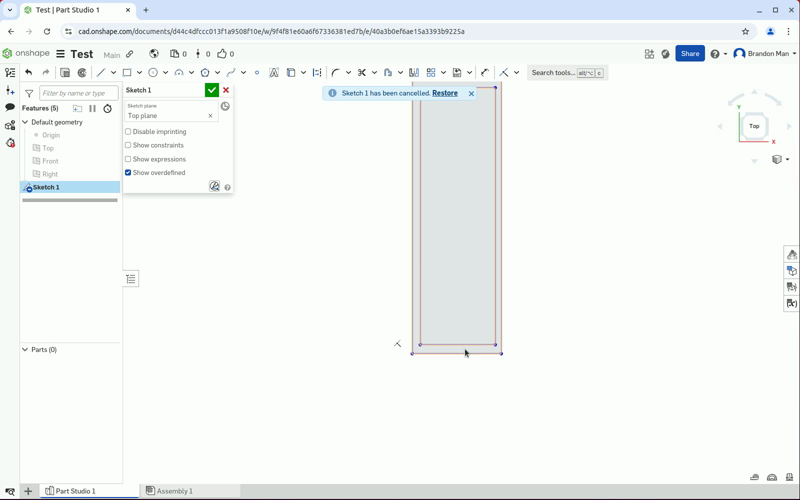
scroll(6)
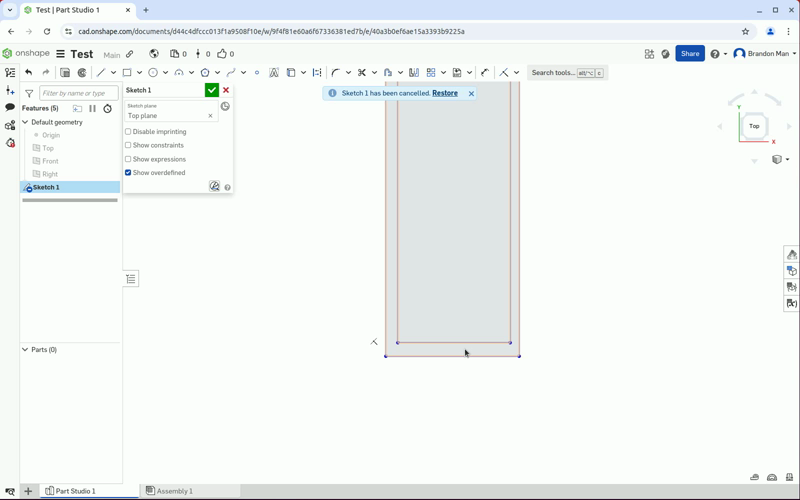
scroll(6)
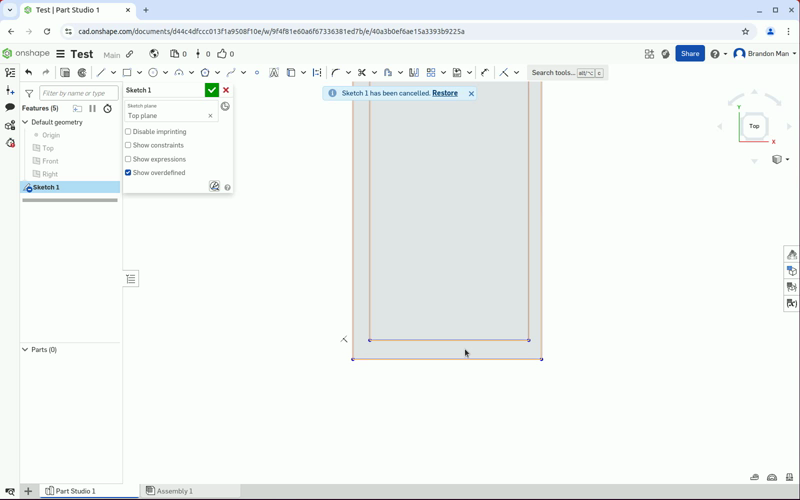
scroll(6)
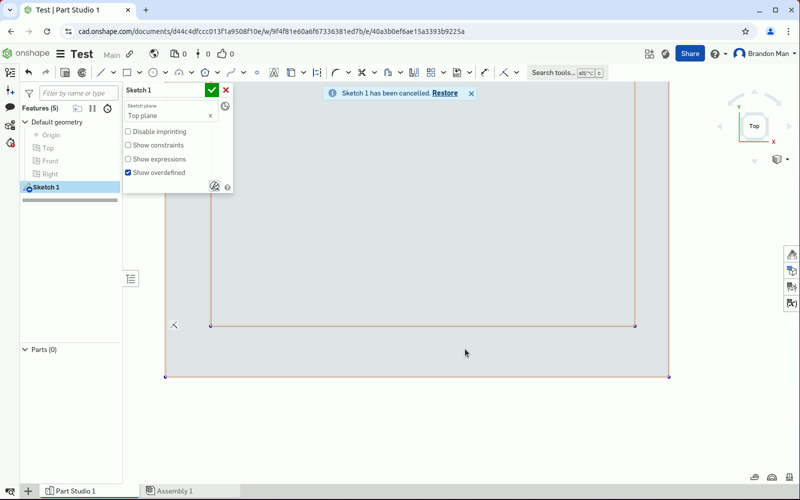
click(465, 348)
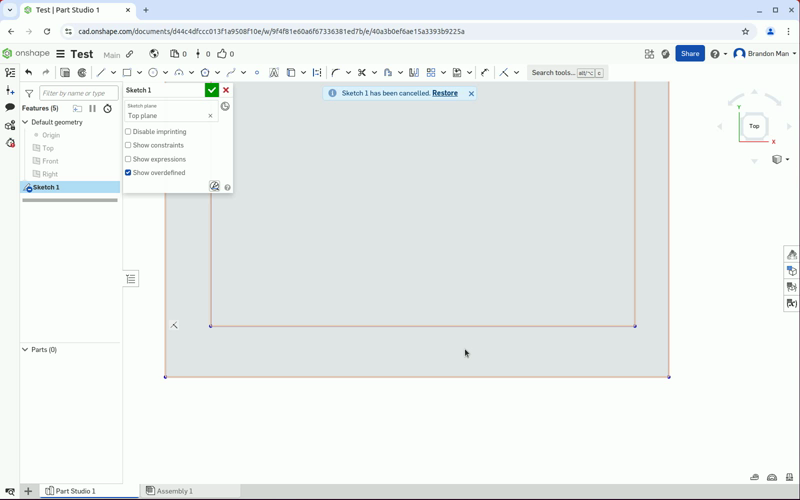
scroll(-6)
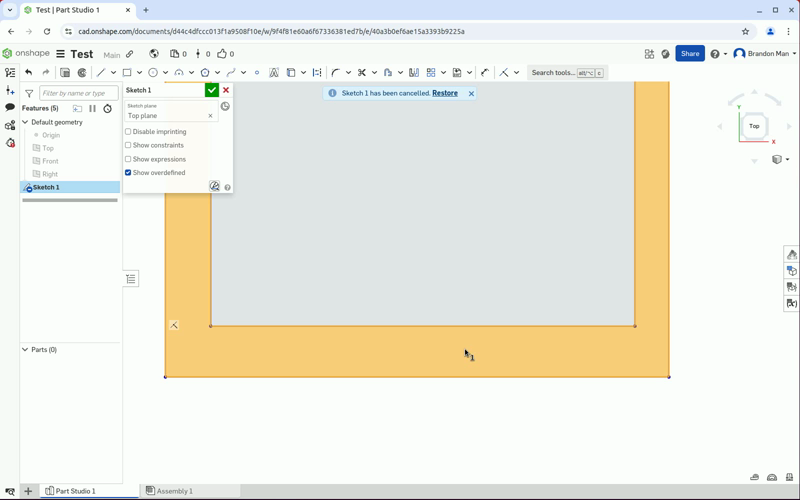
scroll(-6)
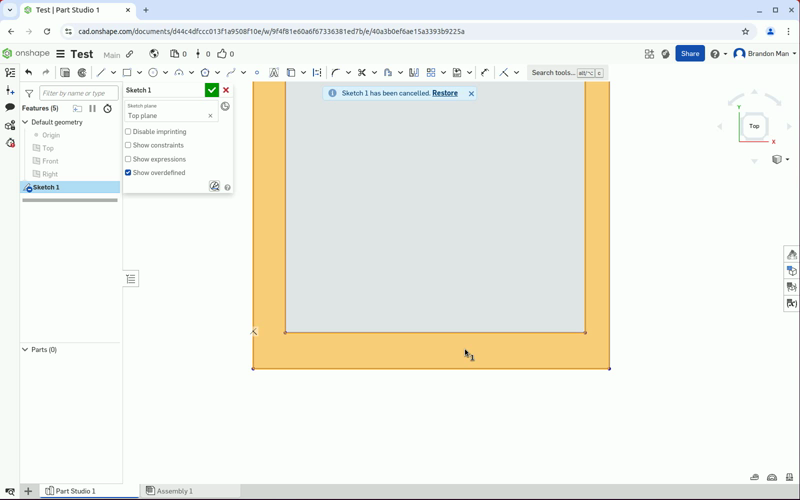
scroll(-6)
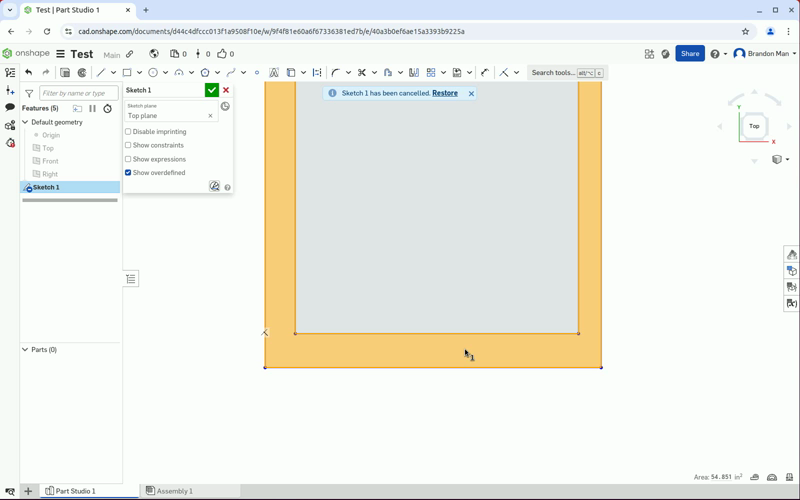
scroll(-6)
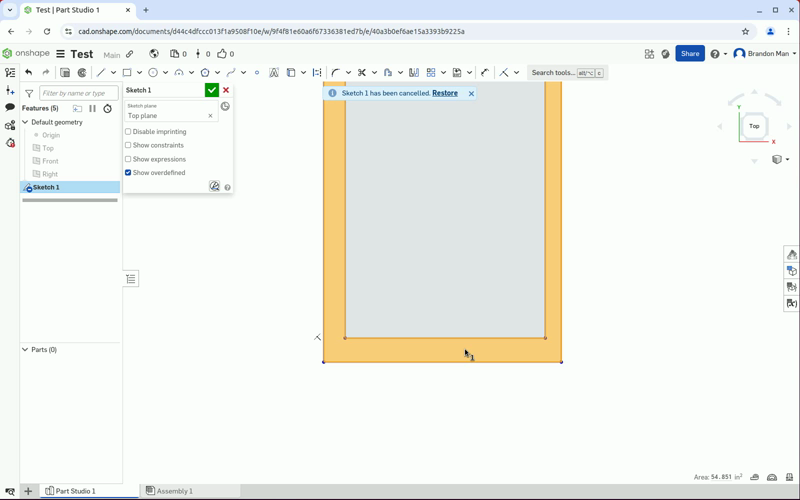
scroll(-6)
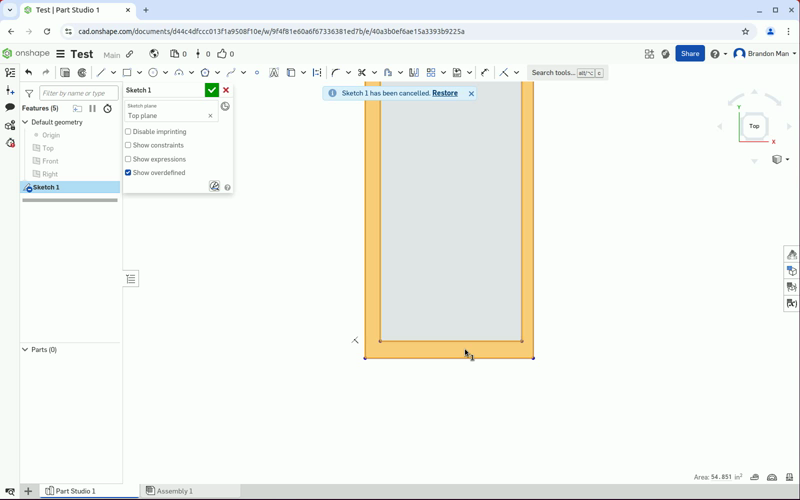
scroll(-6)
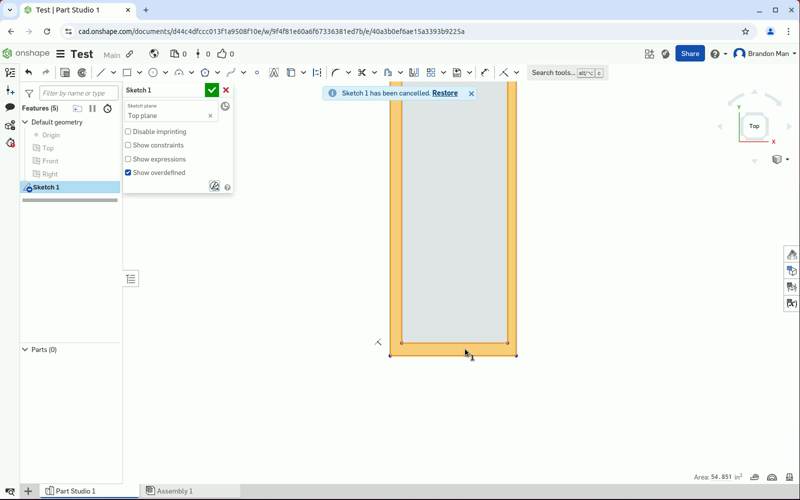
scroll(-6)
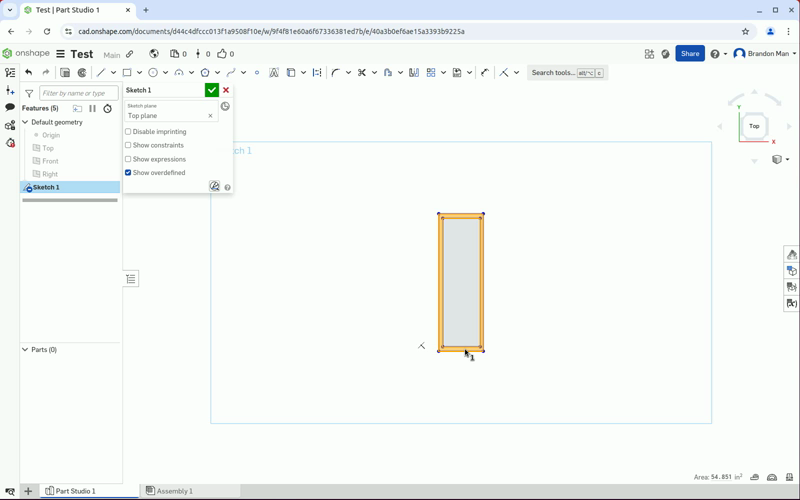
mouse_move(73, 352)
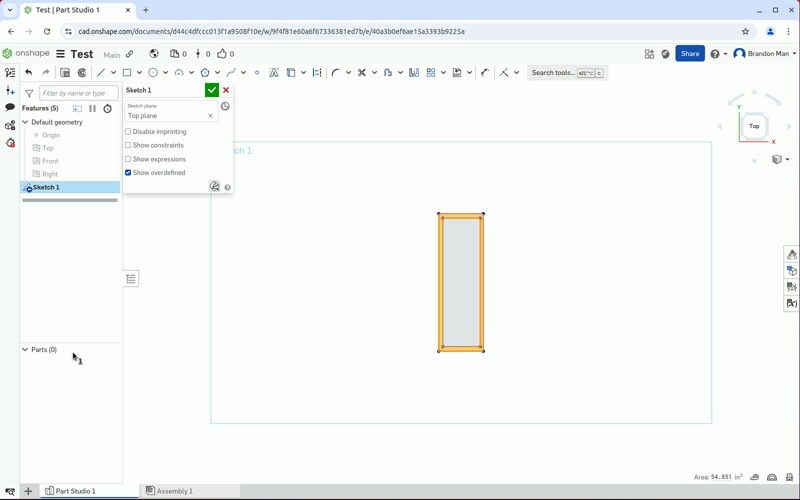
key(shift+y)
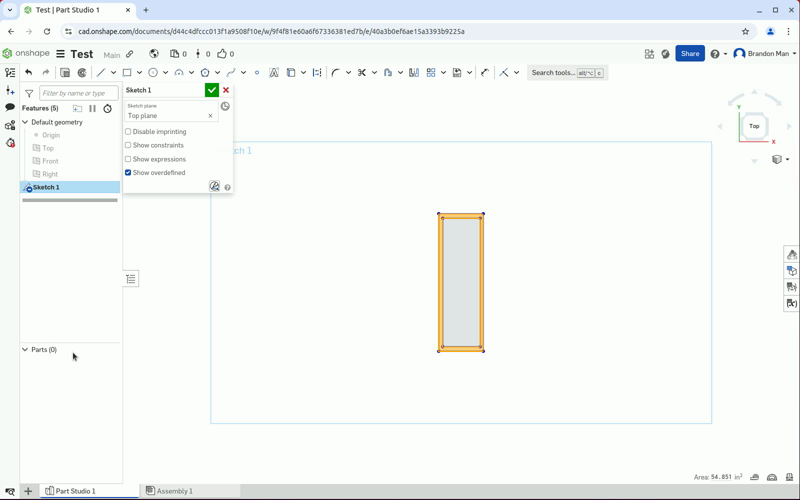
key(shift+e)
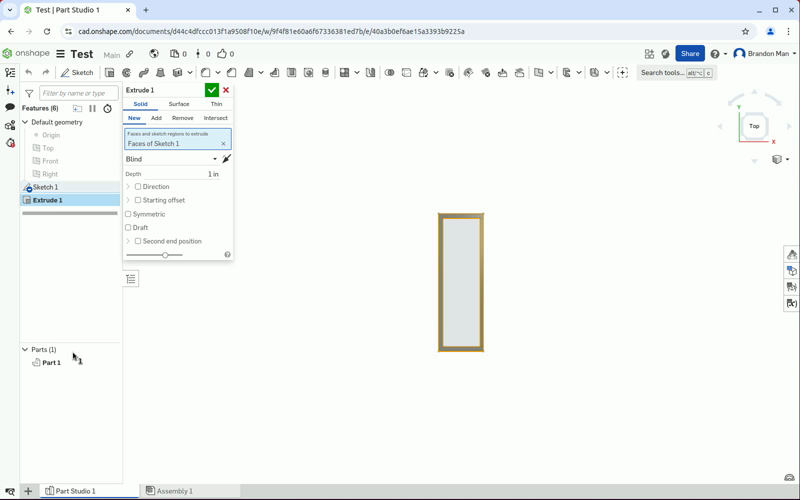
mouse_move(143, 106)
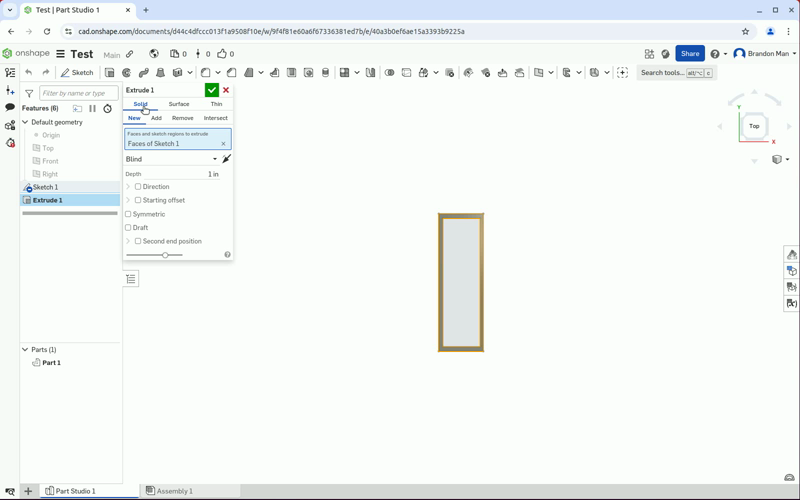
click(143, 106)
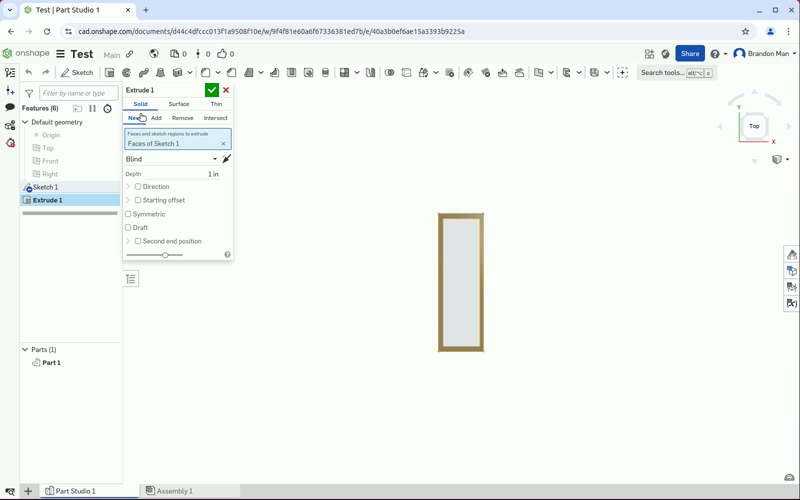
mouse_move(137, 120)
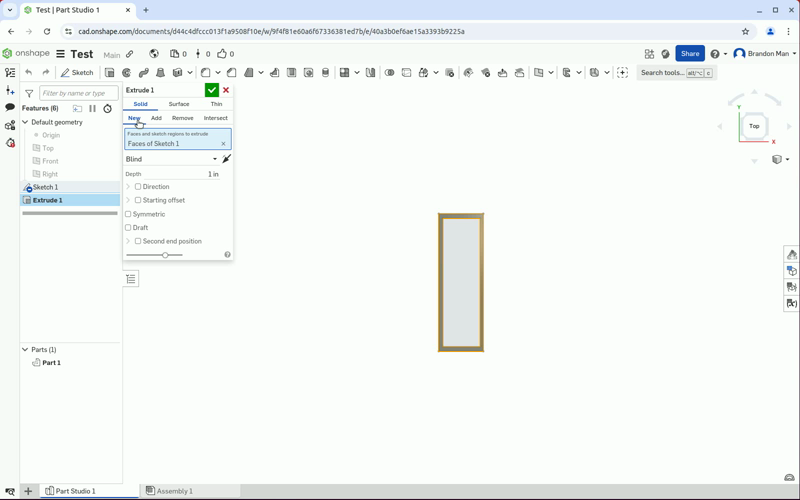
click(137, 120)
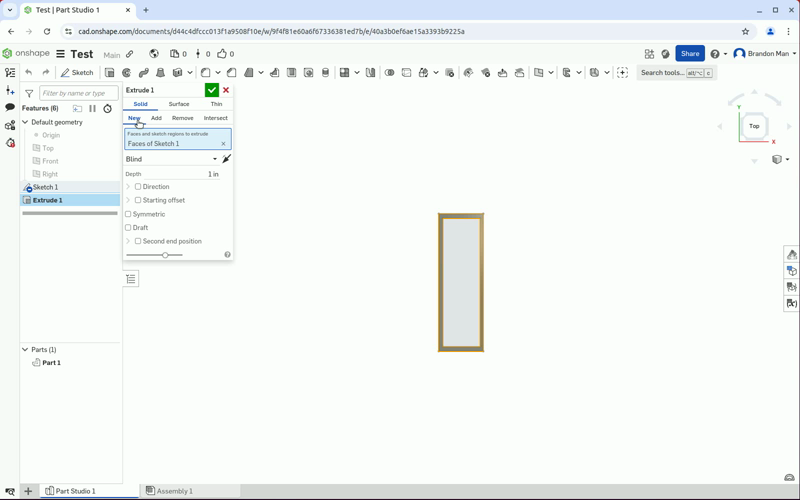
key(tab, 4)
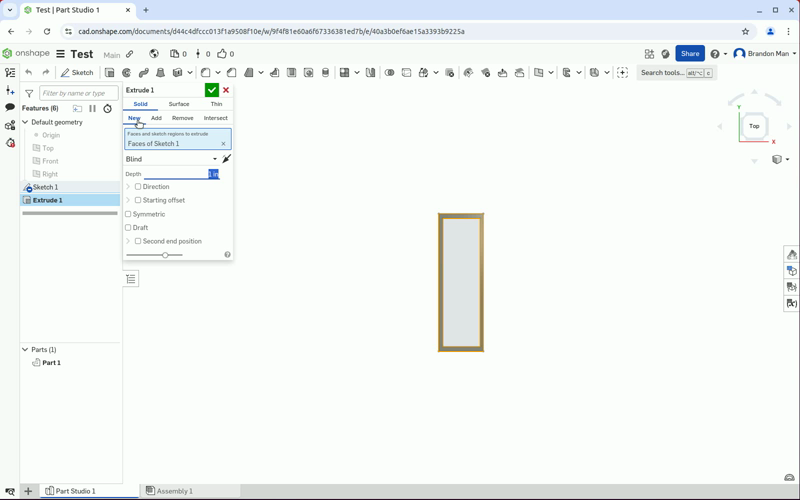
text(23.108)
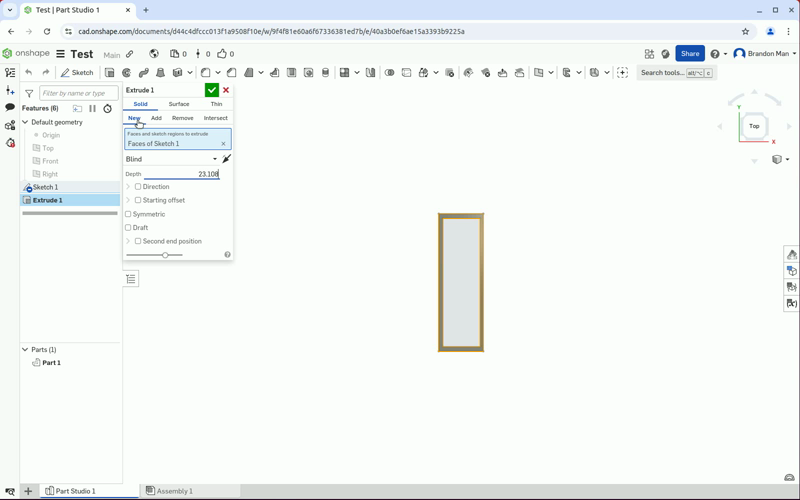
key(enter)
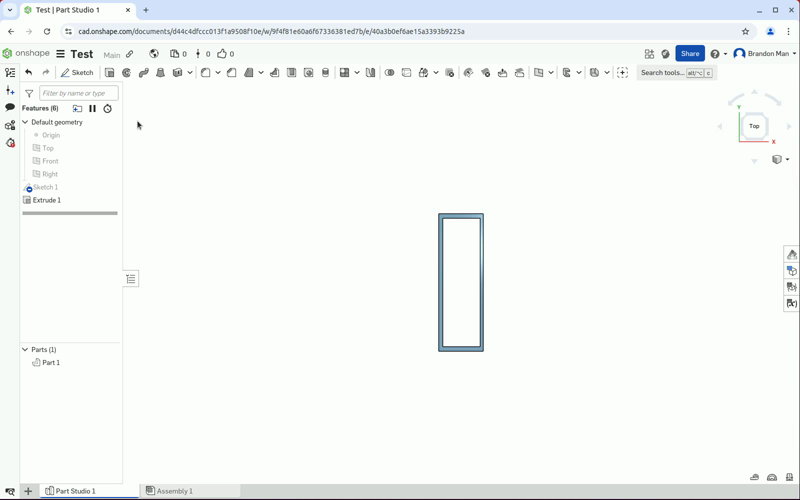
key(shift+h)
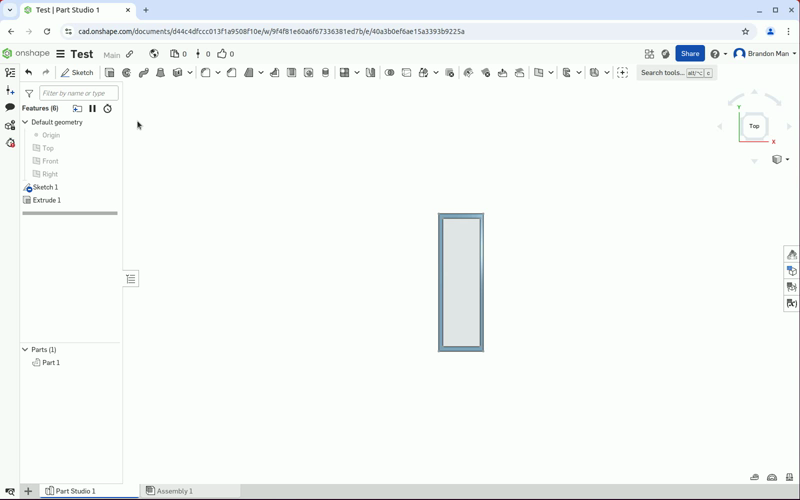
key(shift+h)
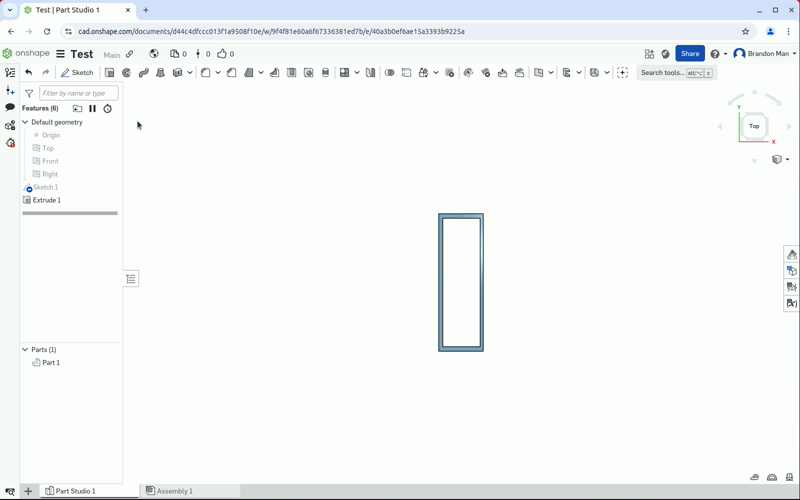
mouse_move(73, 189)
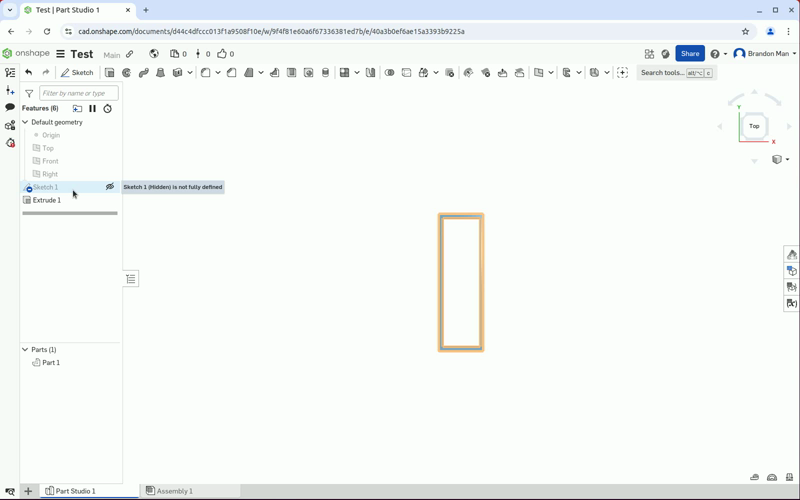
click(73, 189)
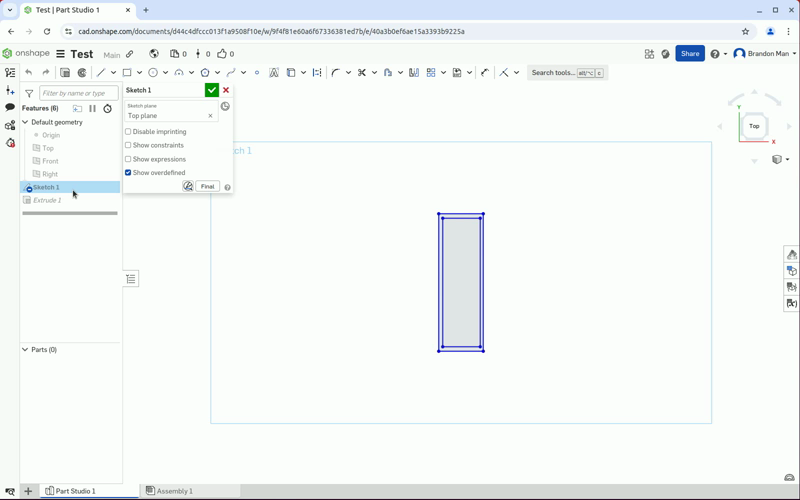
mouse_move(229, 92)
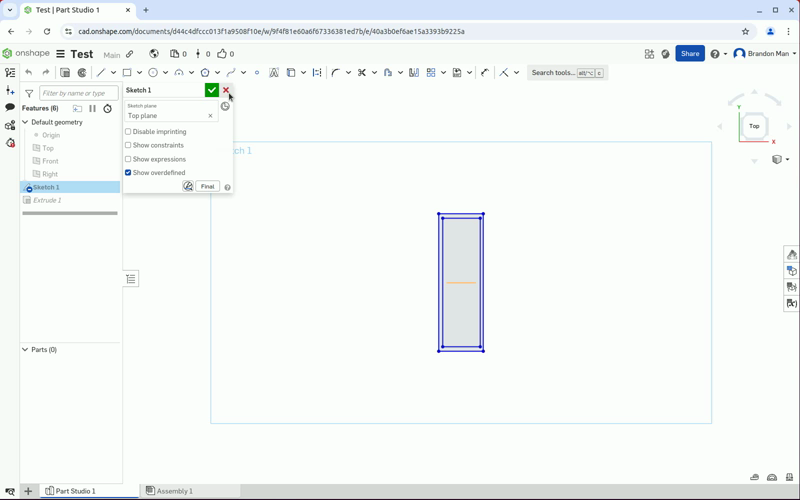
click(229, 92)
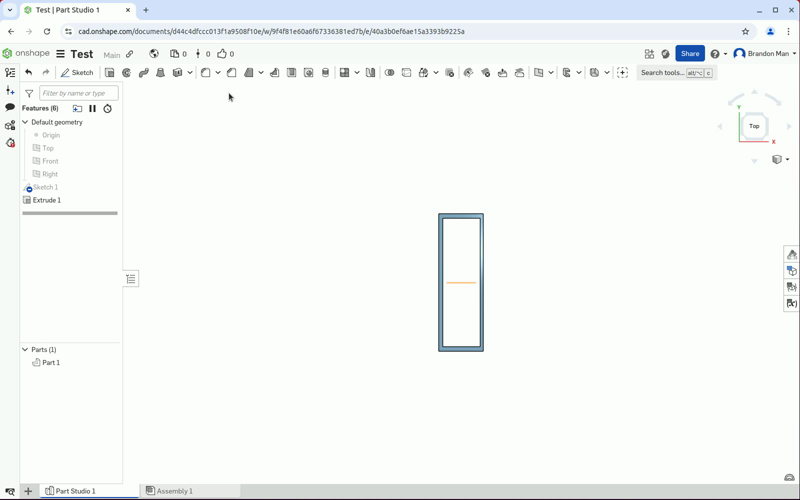
mouse_move(73, 352)
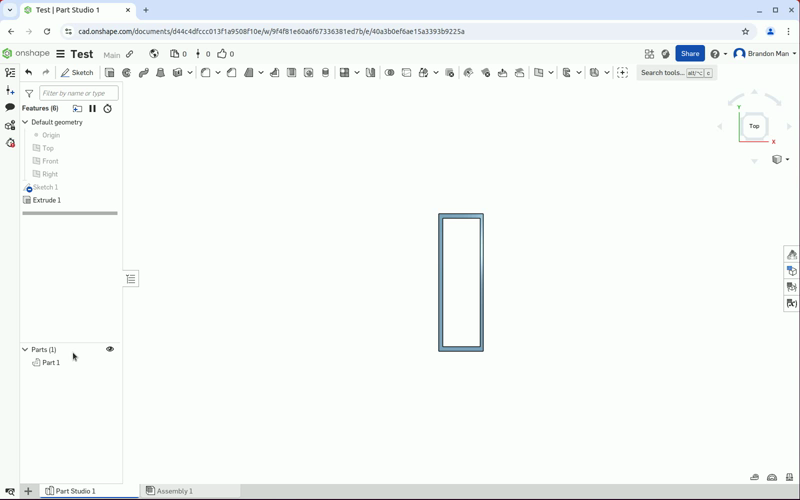
key(y)
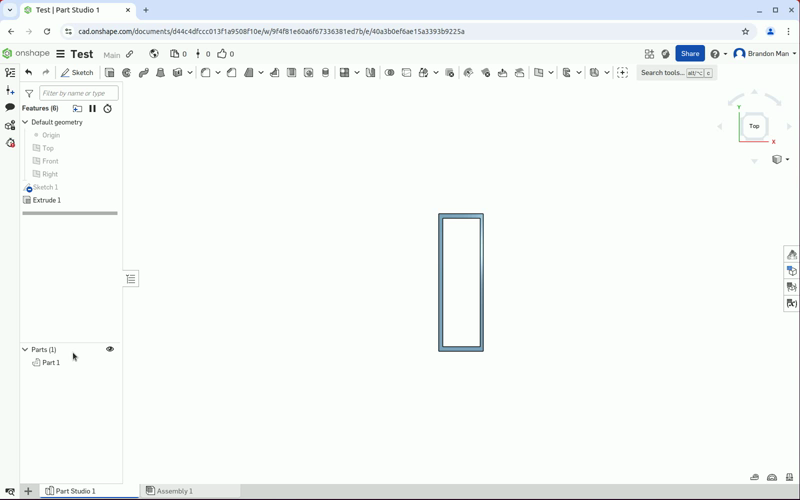
key(shift+p)
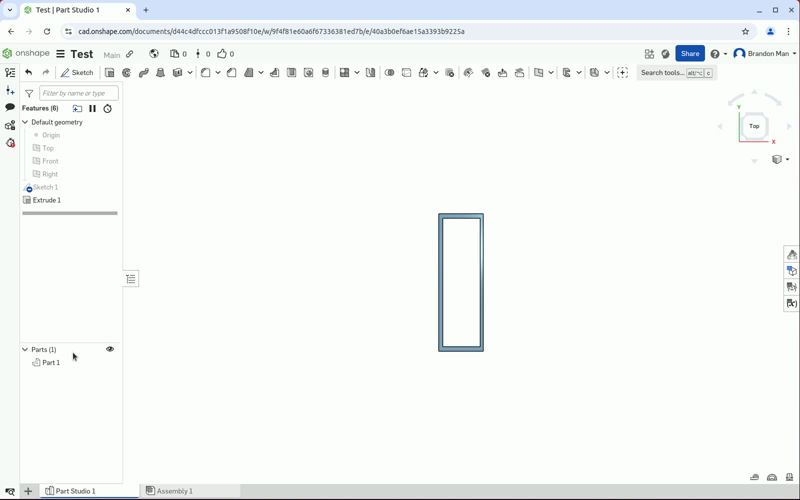
key(space)
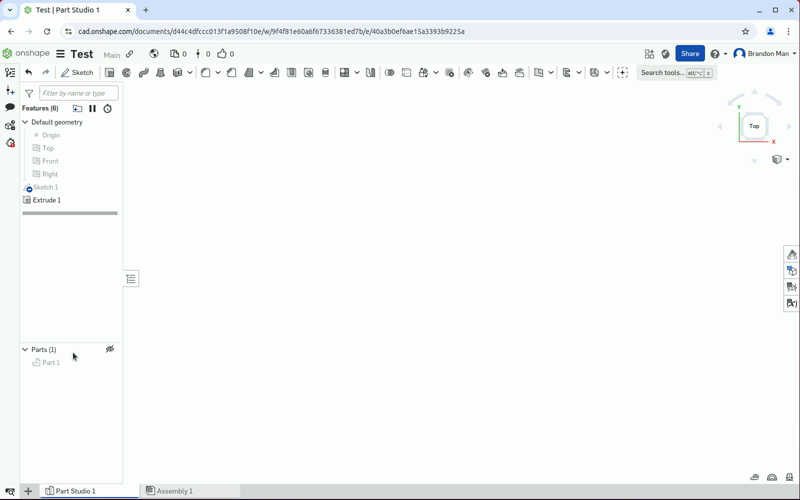
key_down(shift)
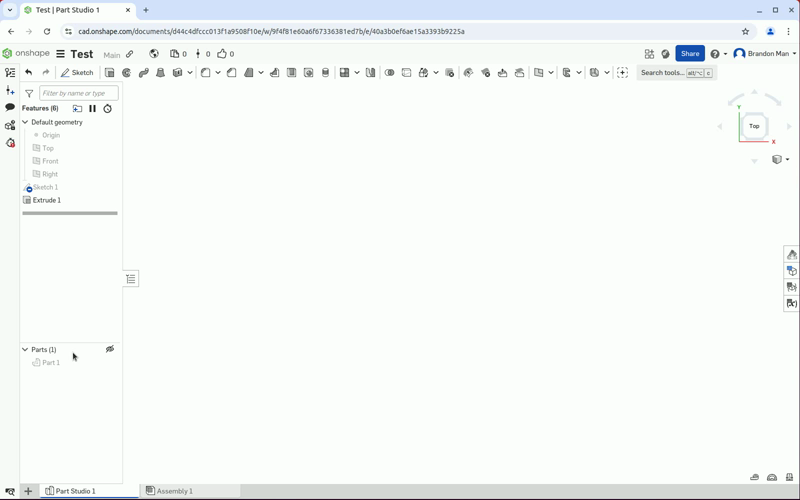
key(up)
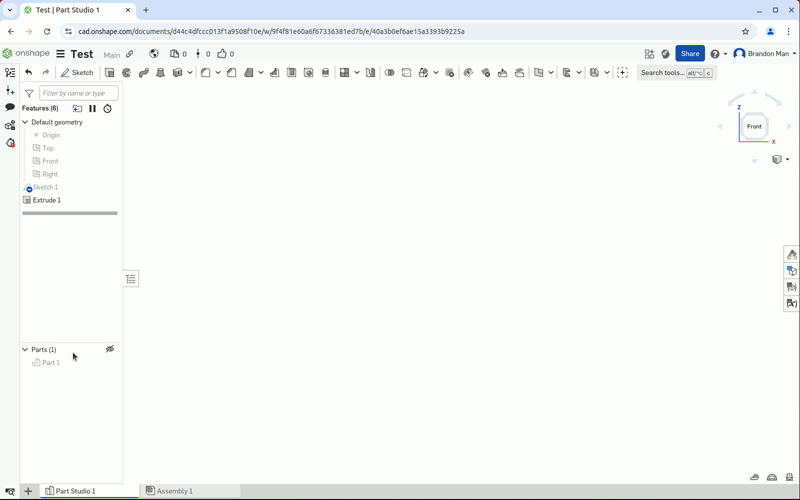
key_up(shift)
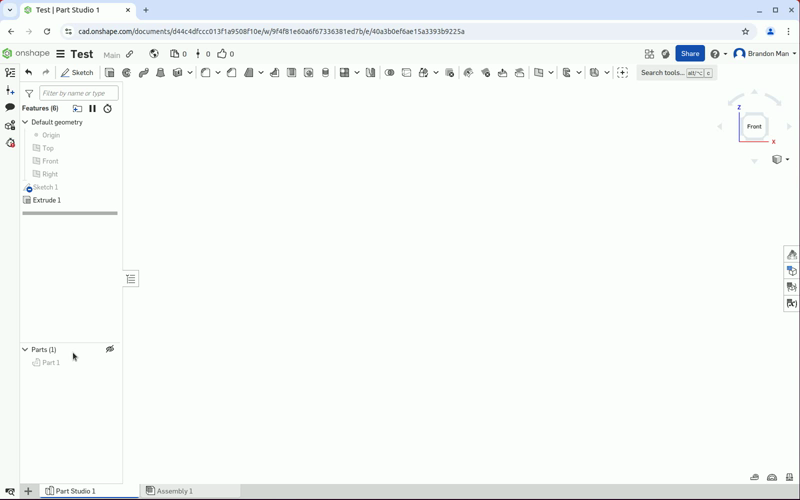
key(space)
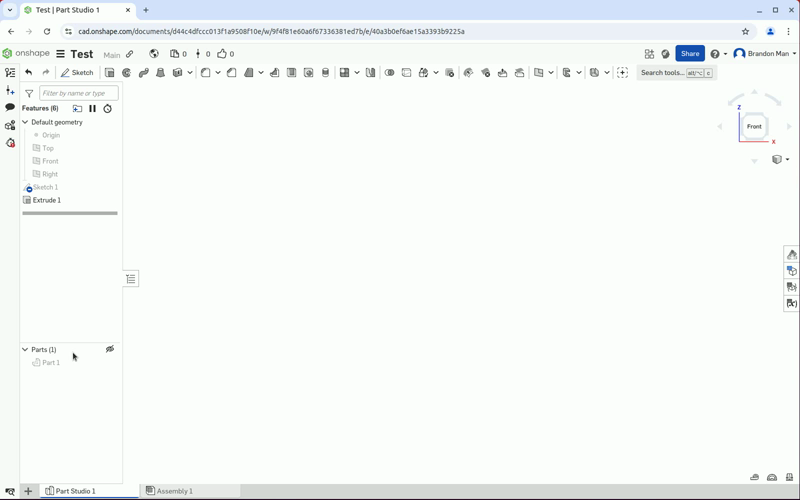
key_down(shift)
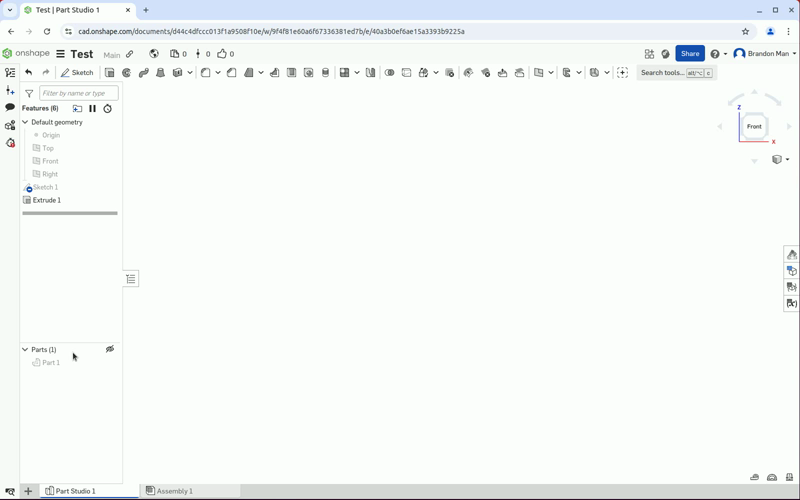
key(left)
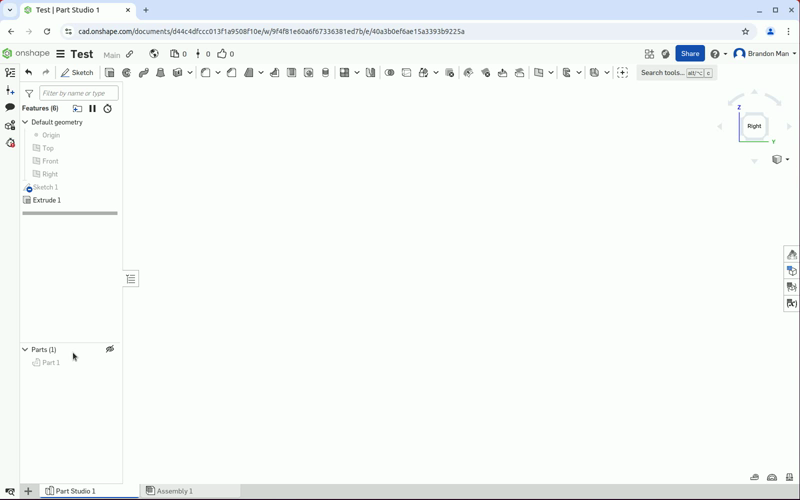
key_up(shift)
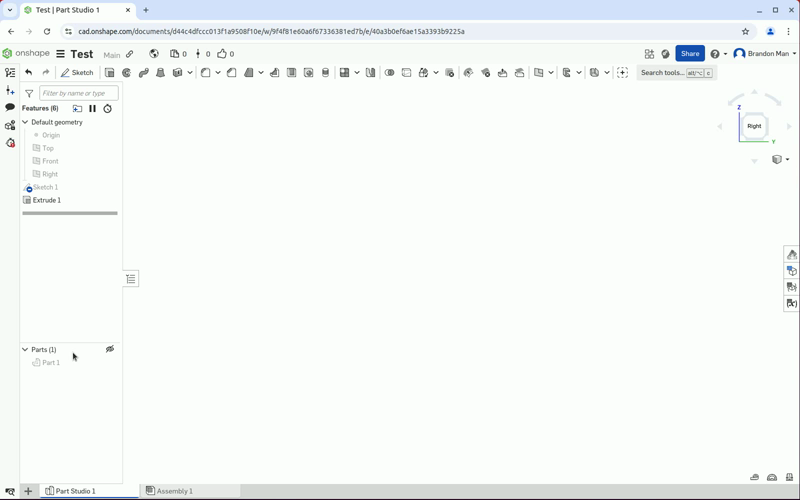
mouse_move(73, 352)
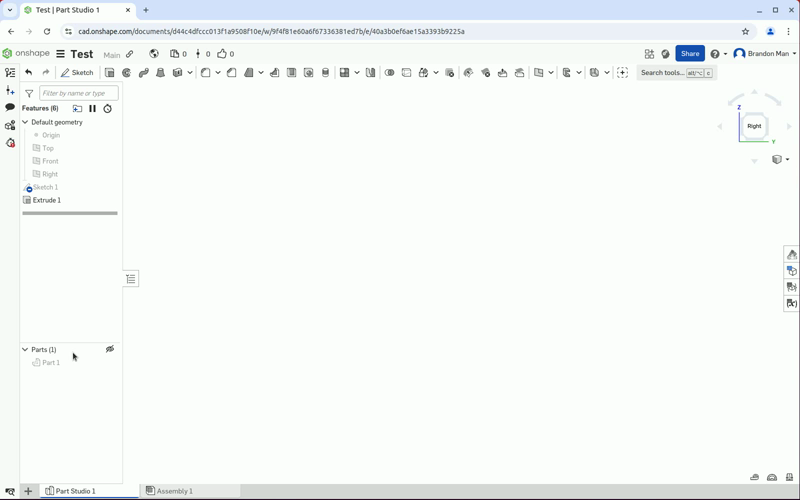
key(shift+y)
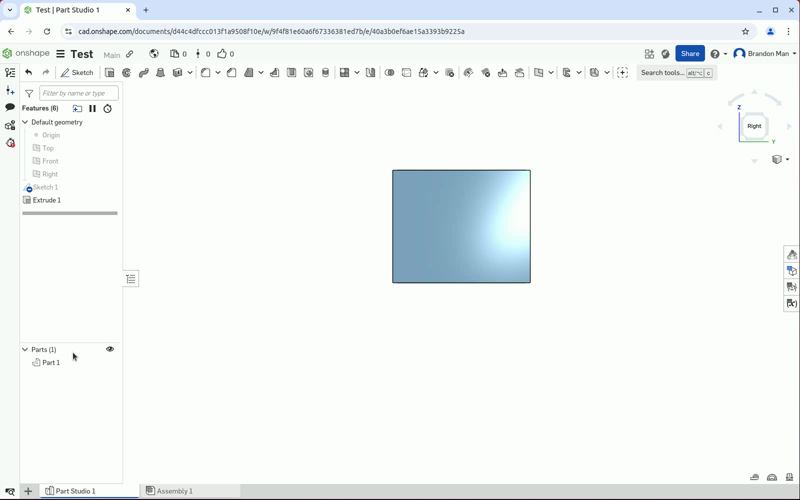
mouse_move(541, 75)
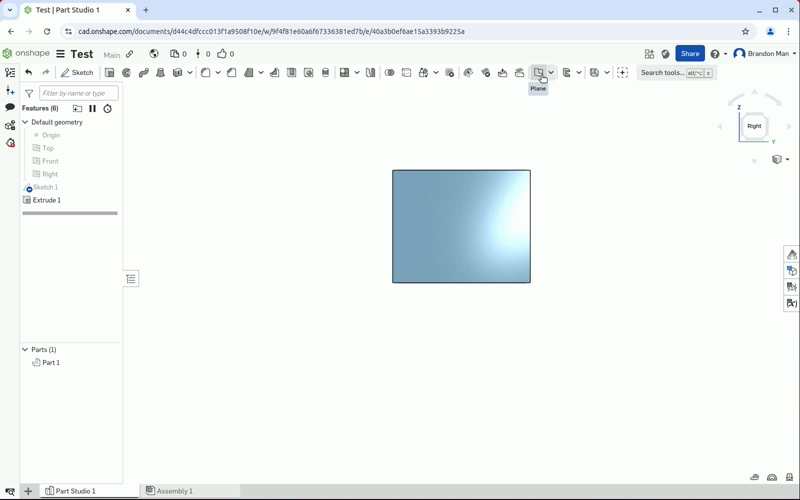
click(541, 75)
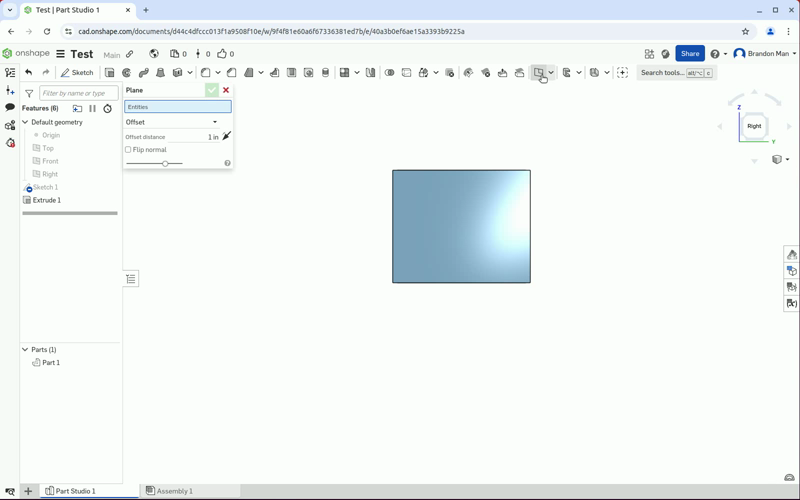
mouse_move(73, 176)
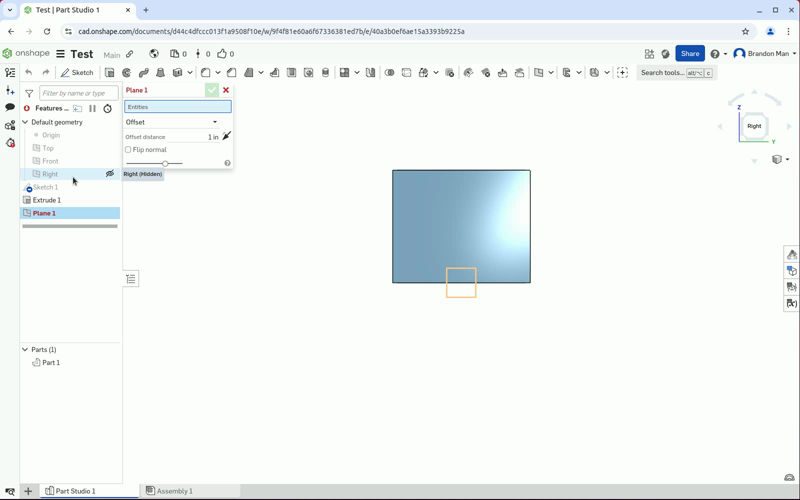
click(73, 176)
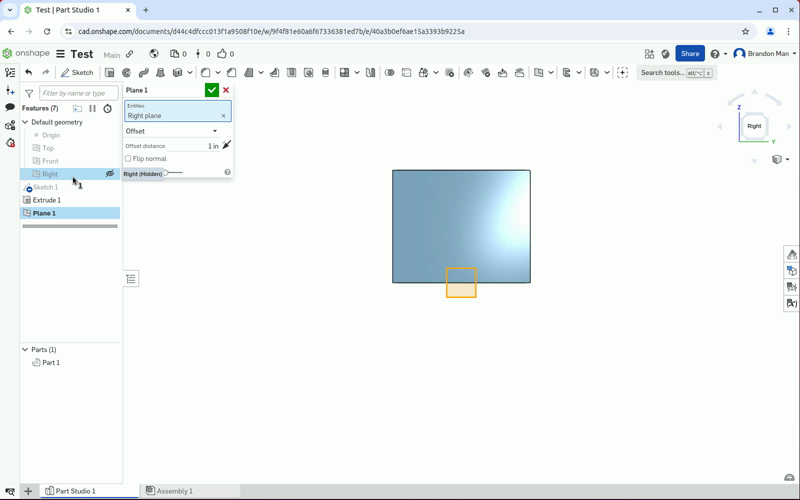
key(tab, 2)
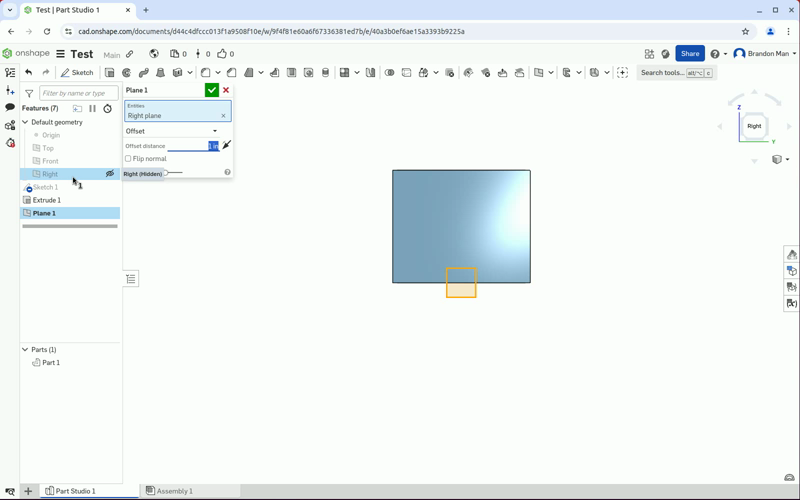
text(4.56)
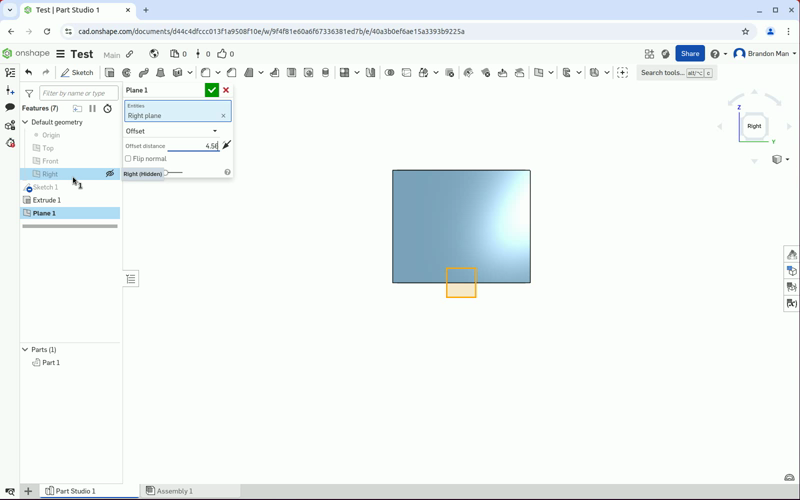
key(enter, 2)
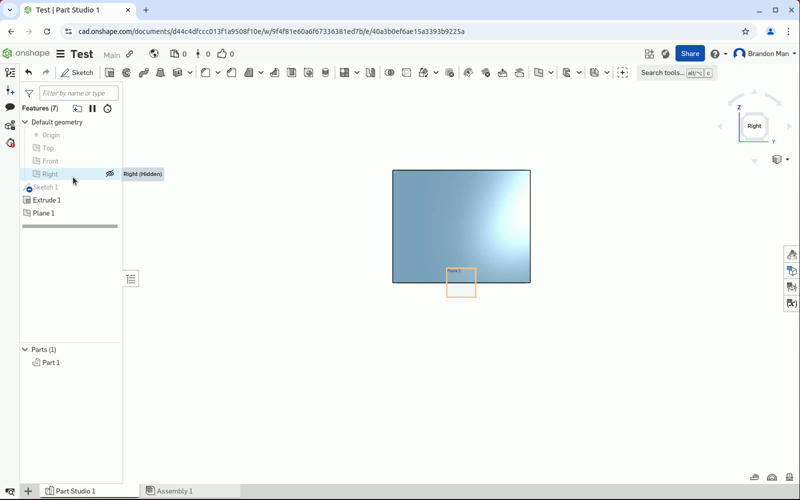
key(shift+s)
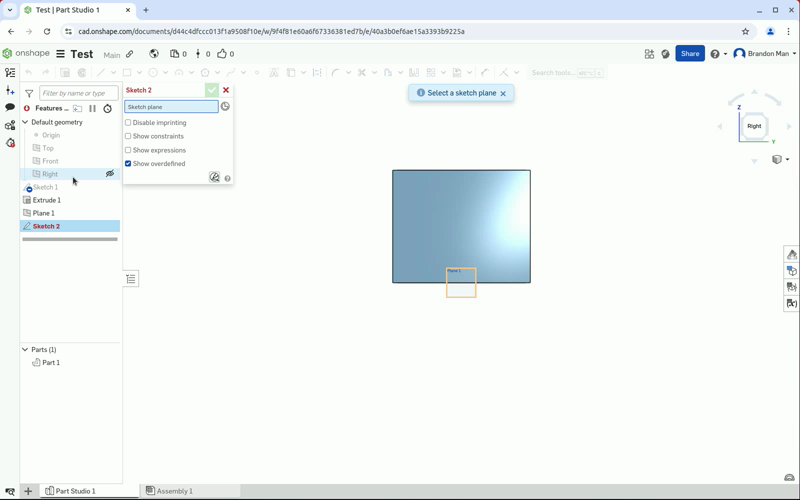
mouse_move(73, 215)
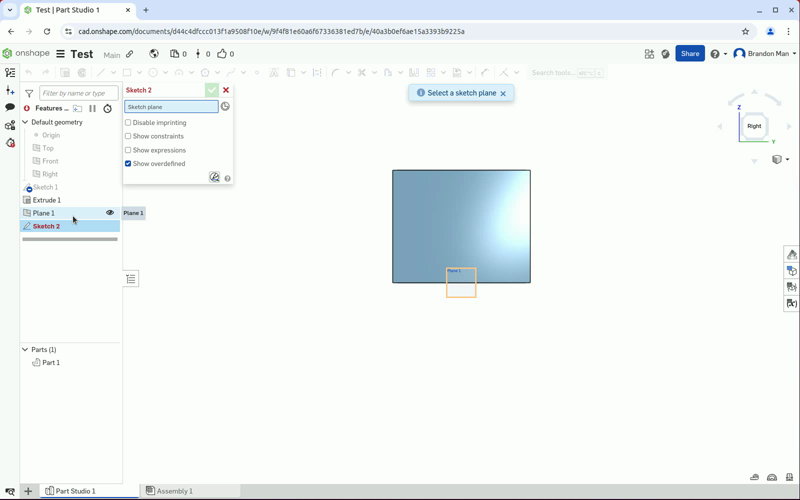
click(73, 215)
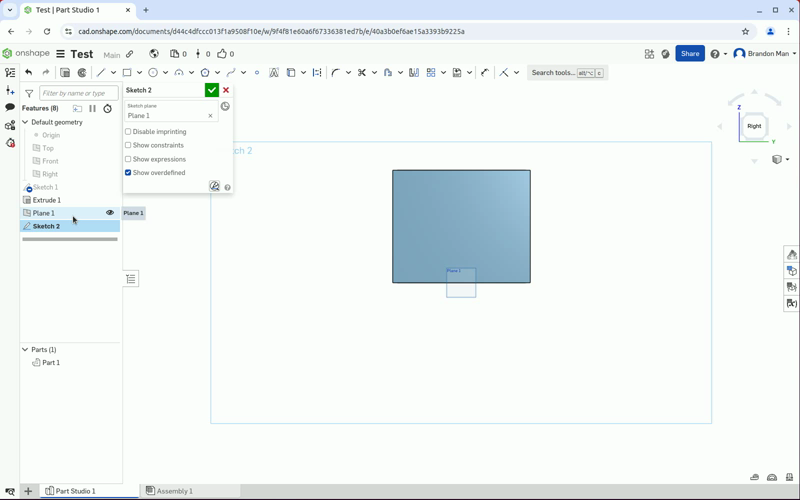
mouse_move(73, 352)
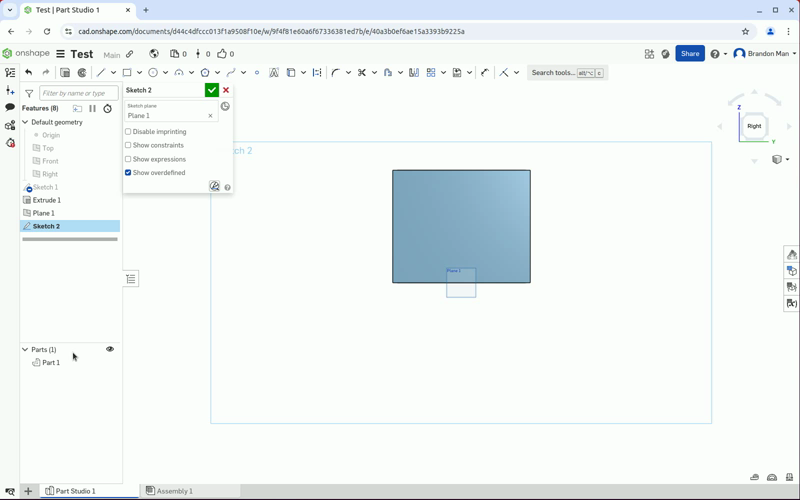
key(y)
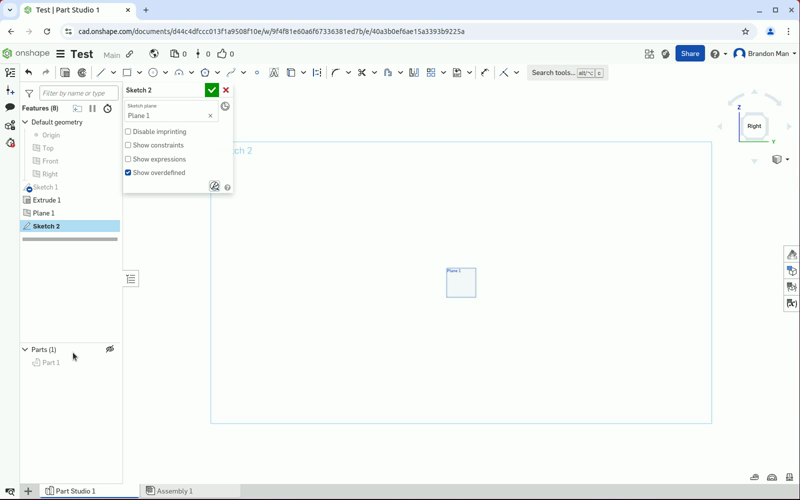
key(l)
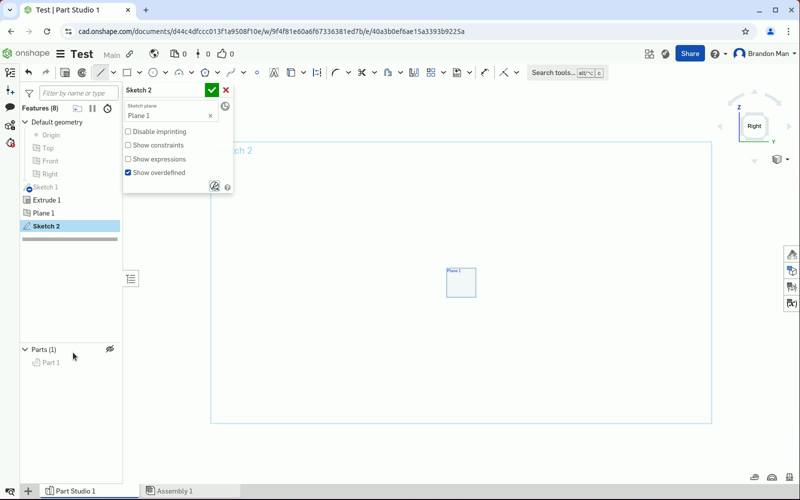
key_down(shift)
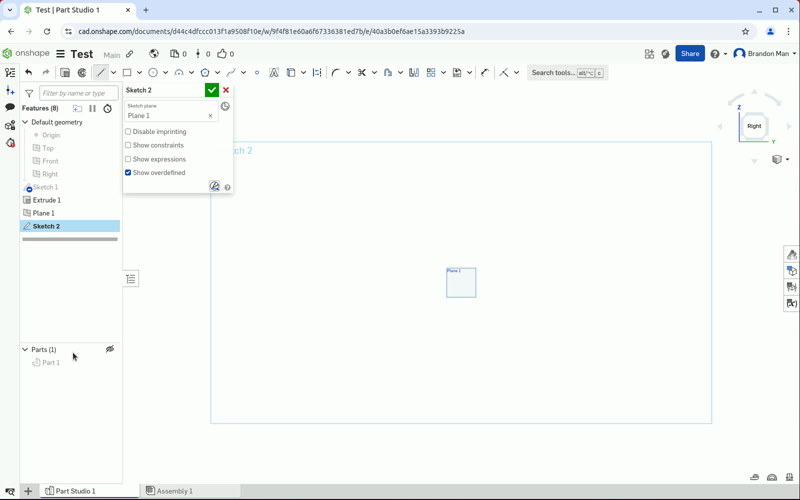
mouse_move(392, 282)
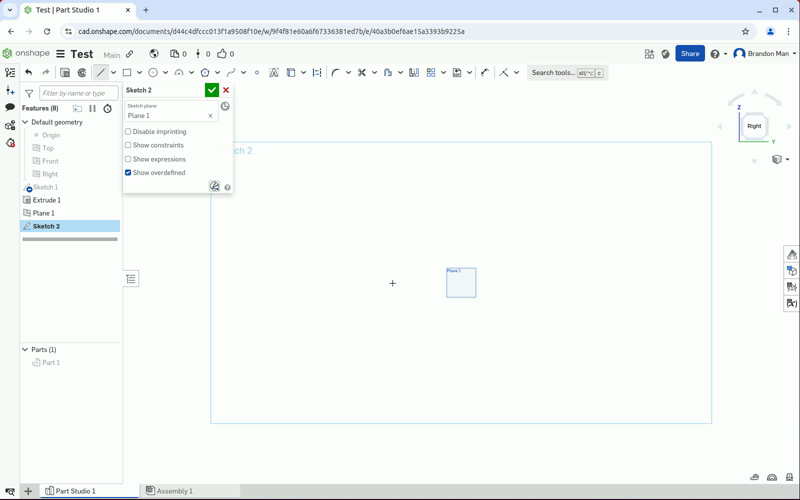
click(392, 282)
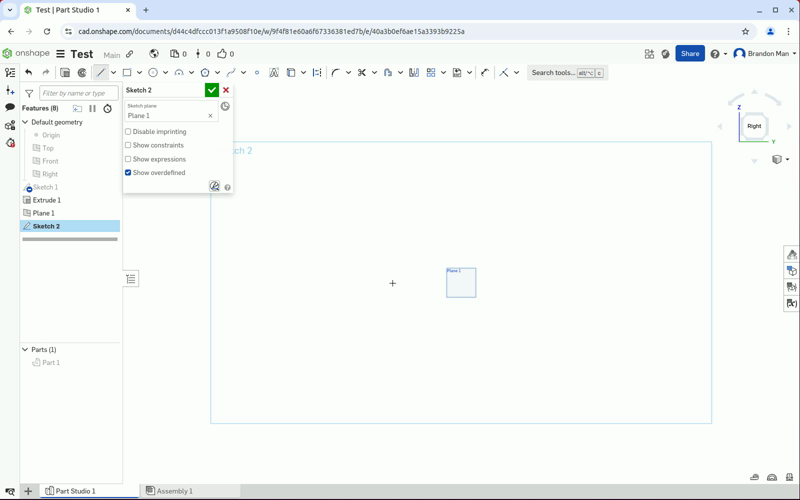
key_up(shift)
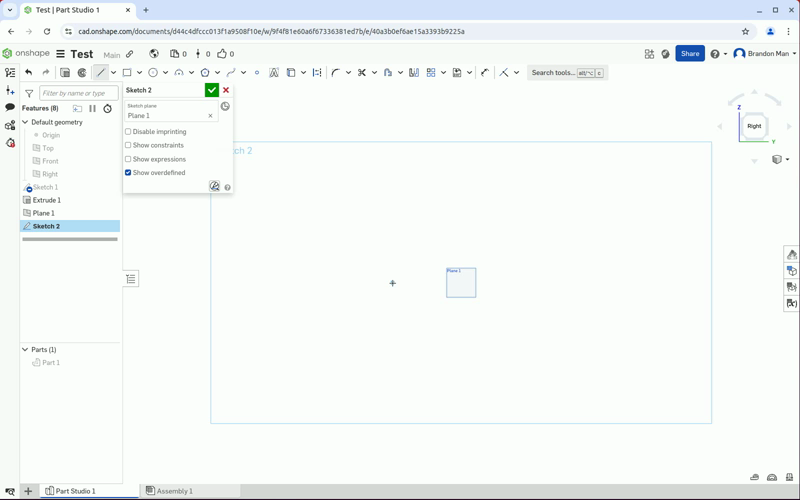
key_down(shift)
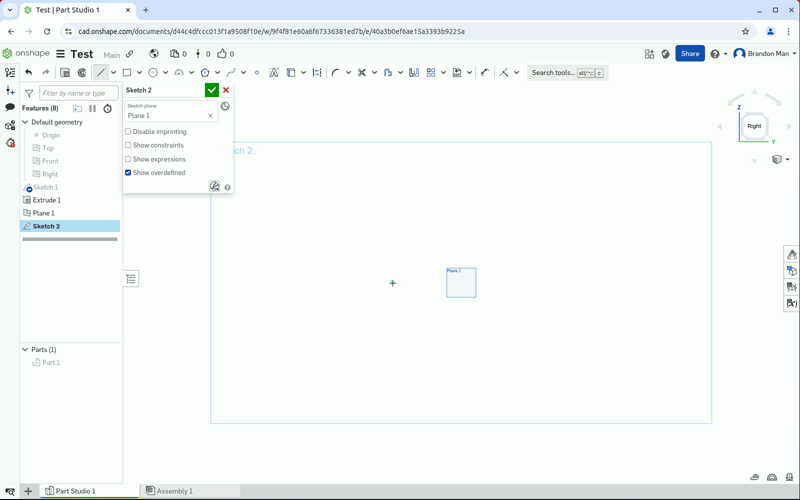
mouse_move(422, 282)
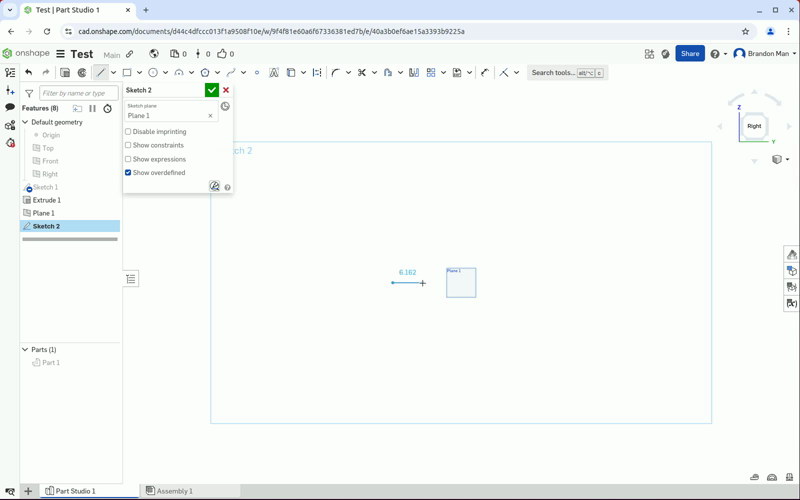
mouse_move(429, 282)
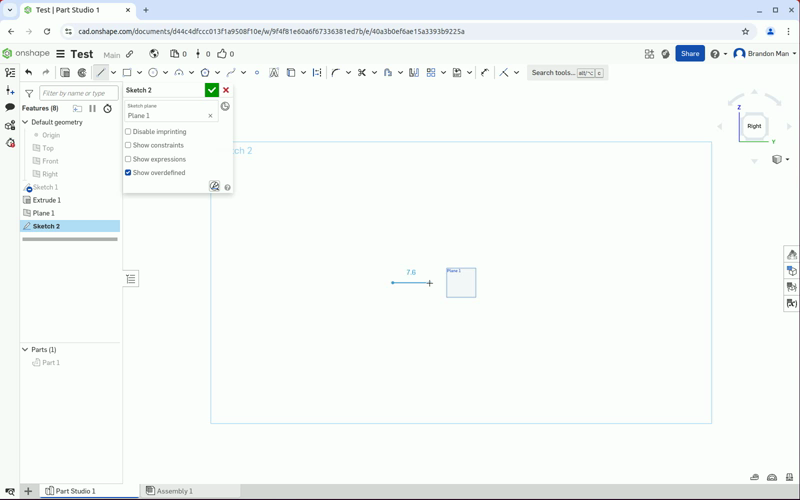
click(429, 282)
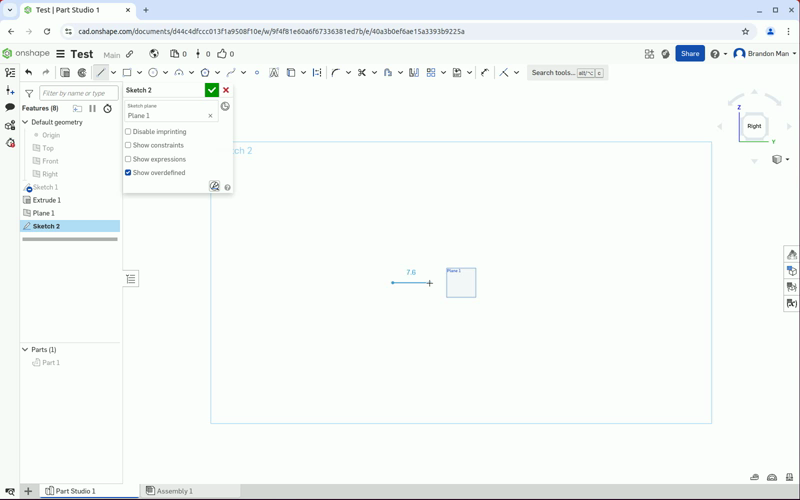
key_up(shift)
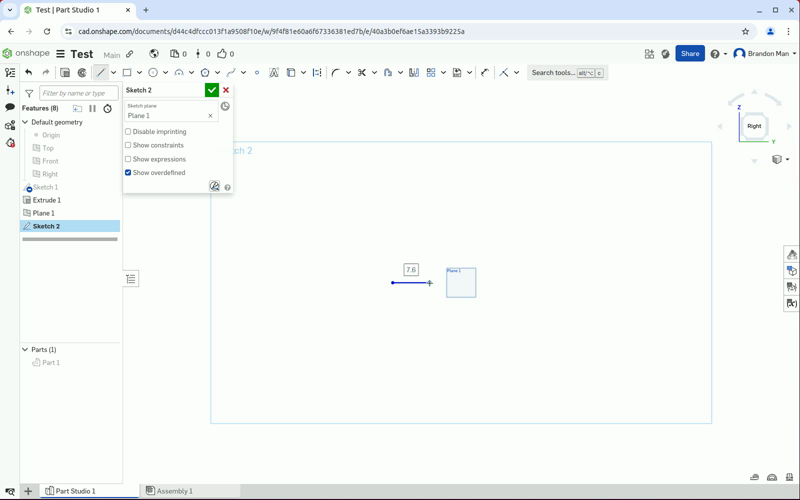
key_down(shift)
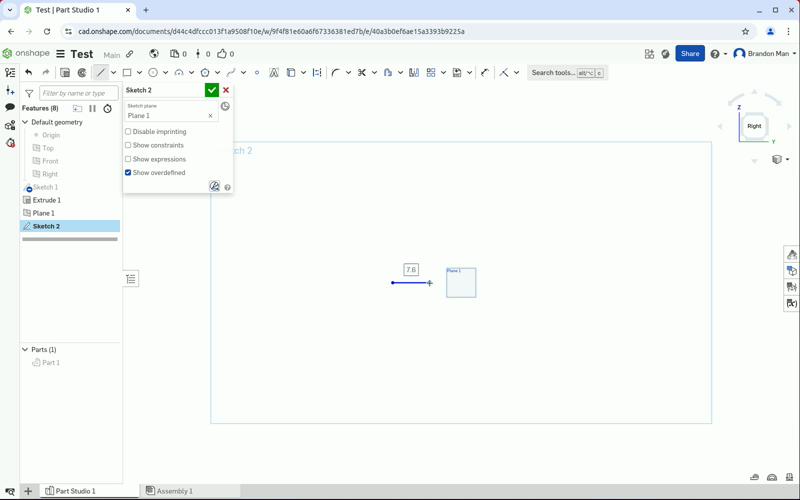
mouse_move(459, 282)
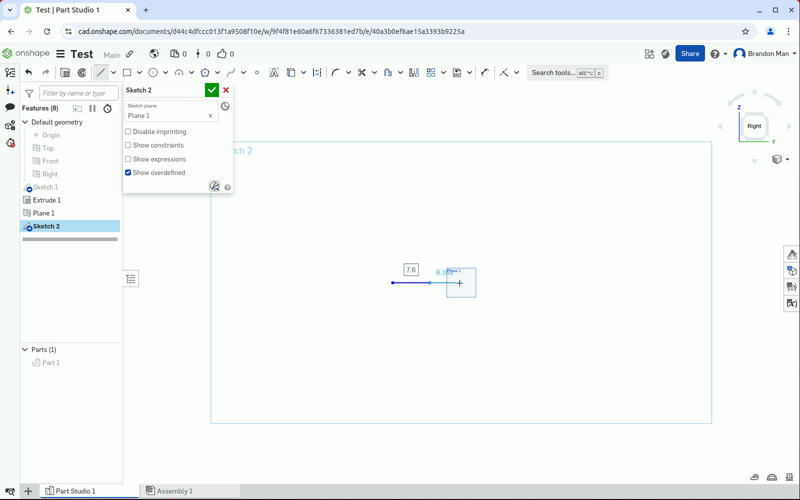
mouse_move(392, 250)
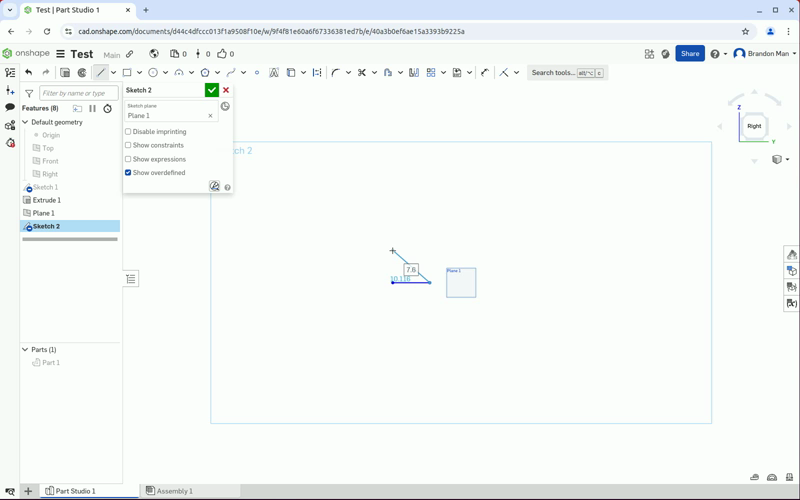
click(392, 250)
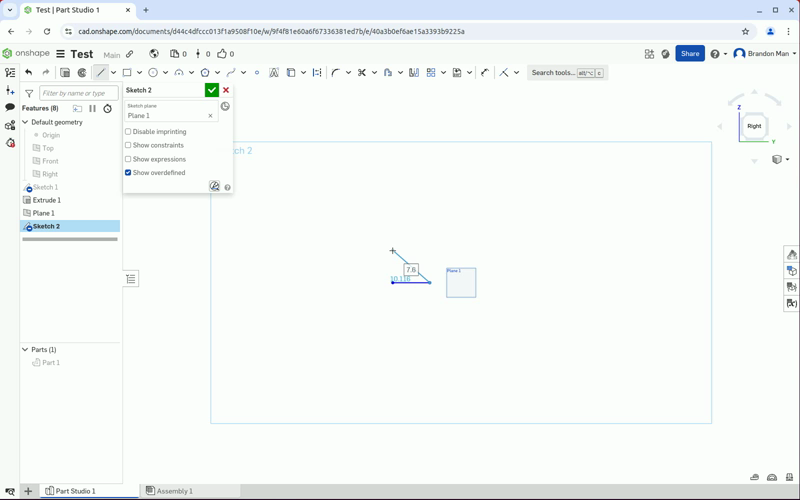
key_up(shift)
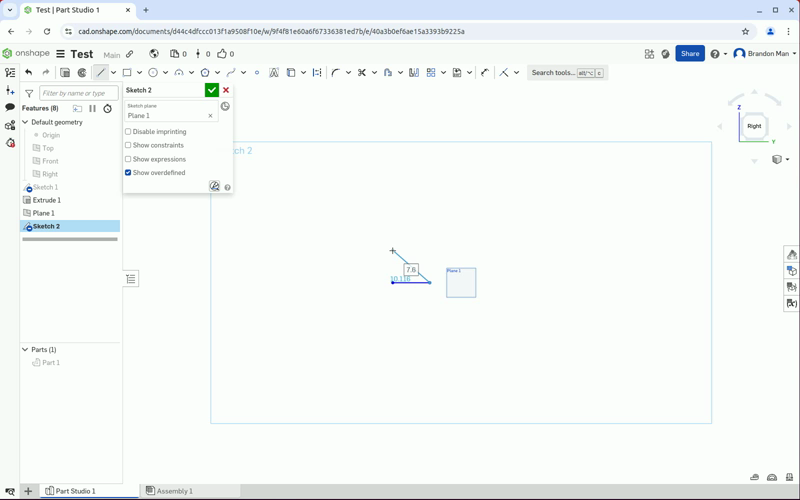
mouse_move(422, 250)
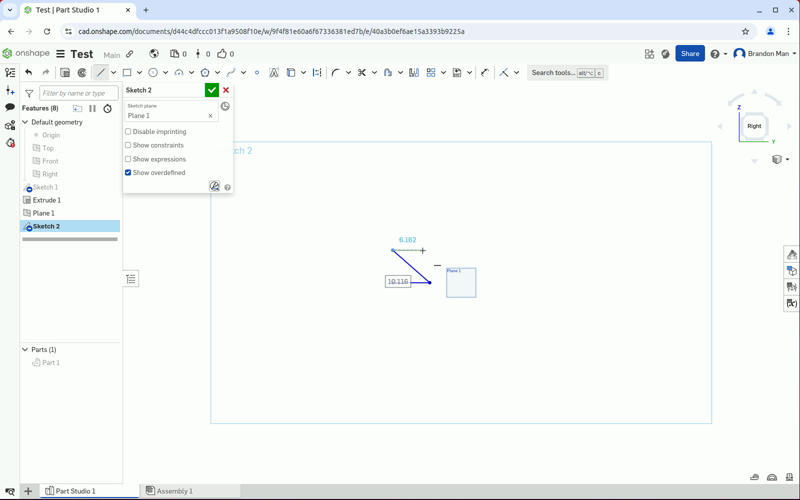
key_down(shift)
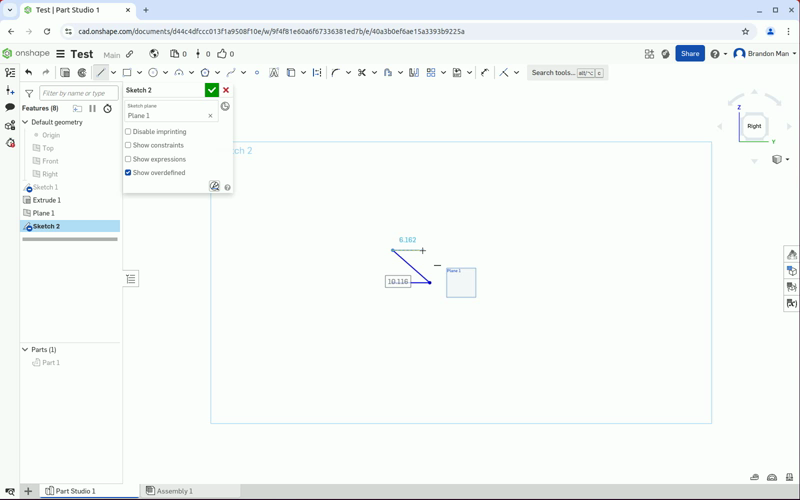
mouse_move(392, 282)
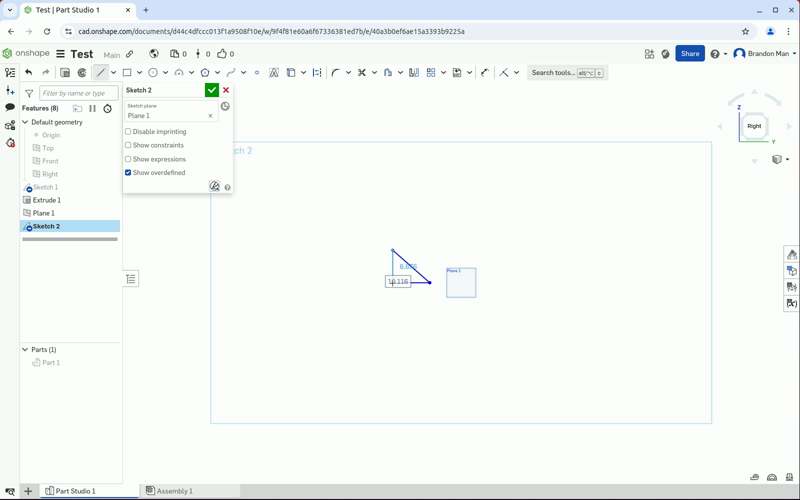
key_up(shift)
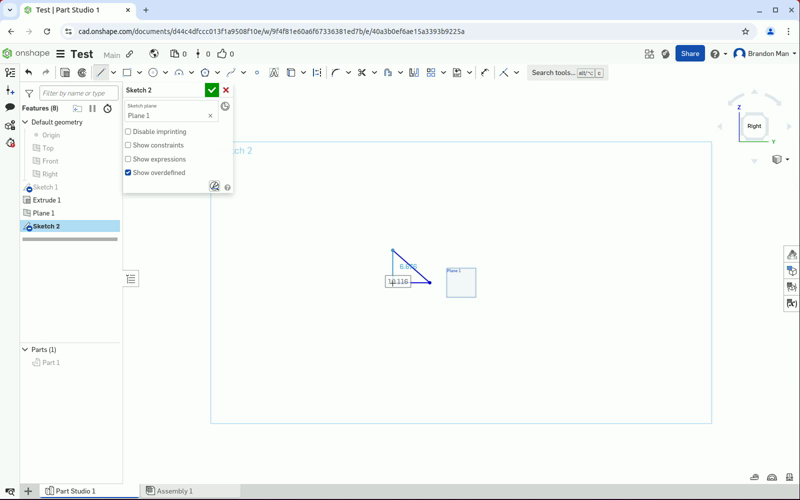
click(392, 282)
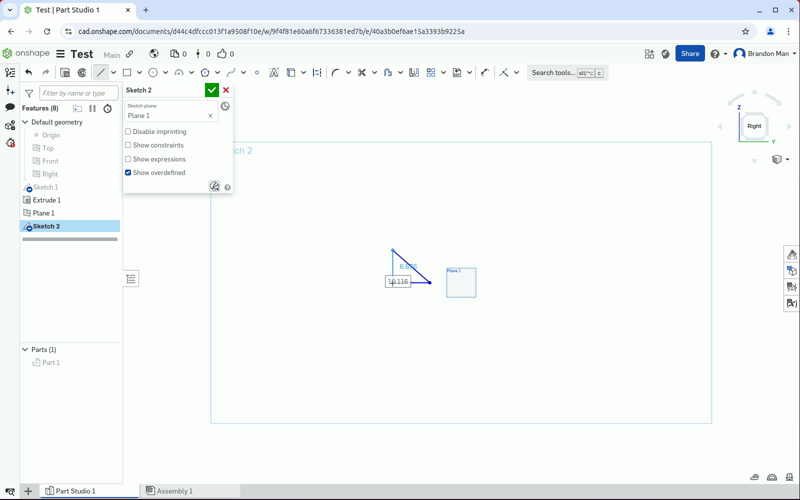
key(esc)
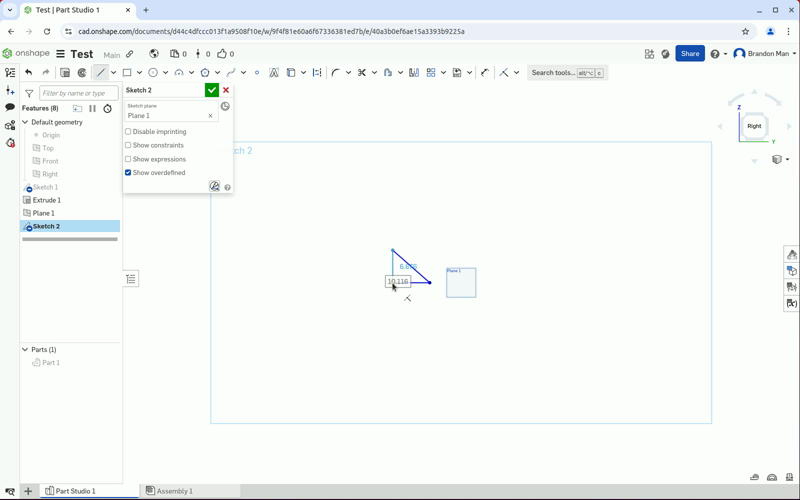
mouse_move(403, 266)
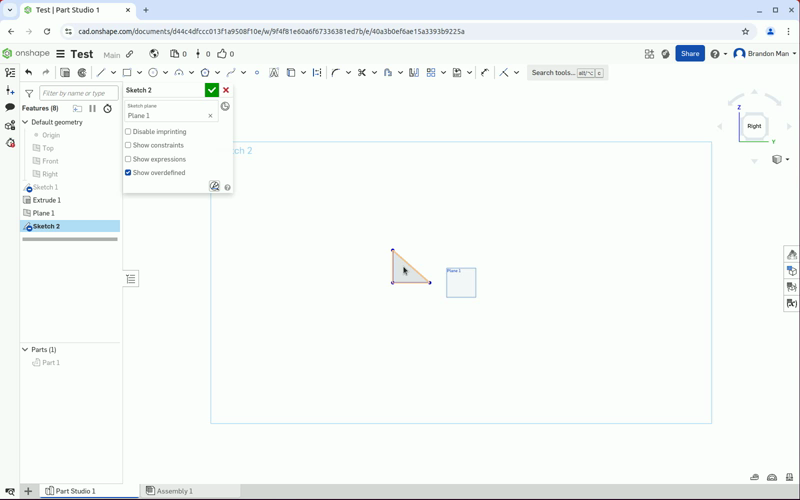
scroll(6)
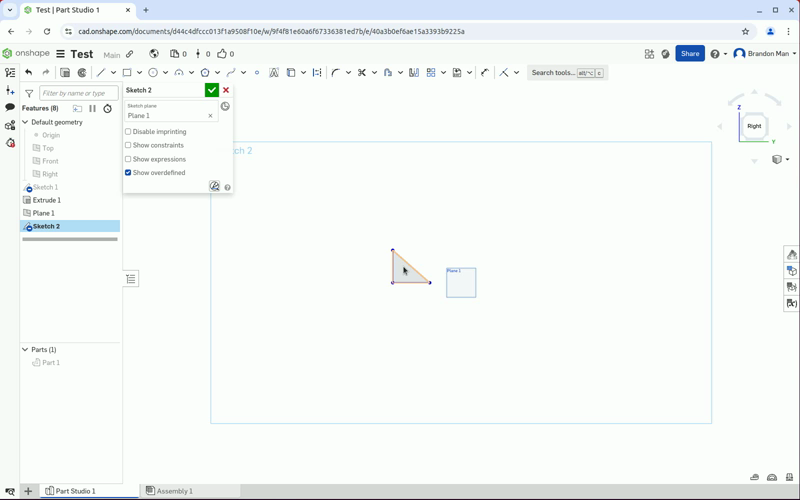
scroll(6)
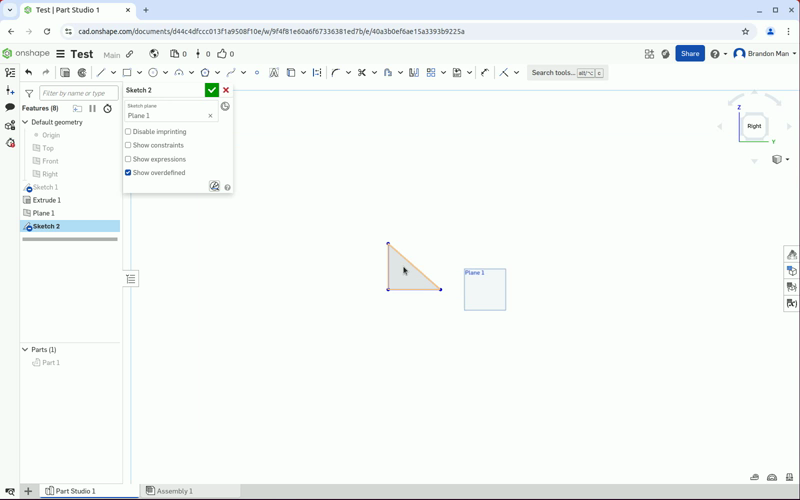
scroll(6)
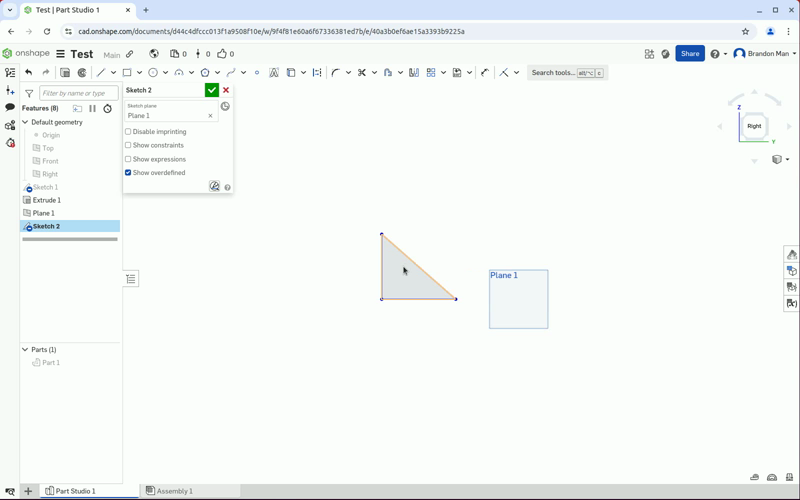
scroll(6)
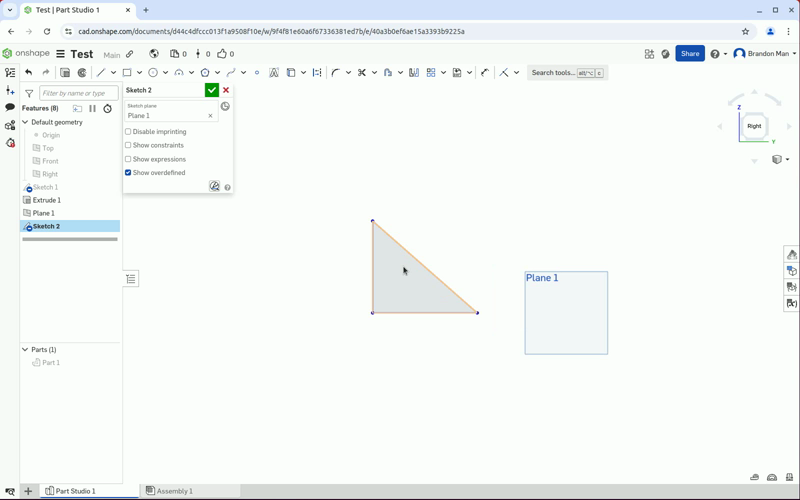
scroll(6)
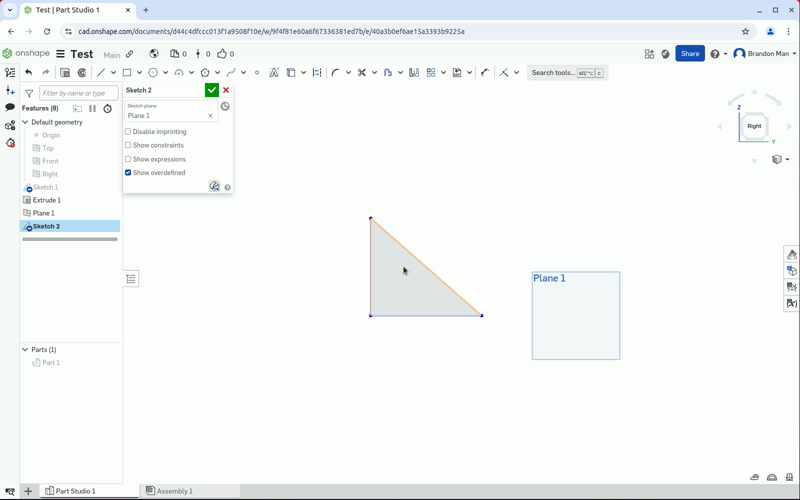
scroll(6)
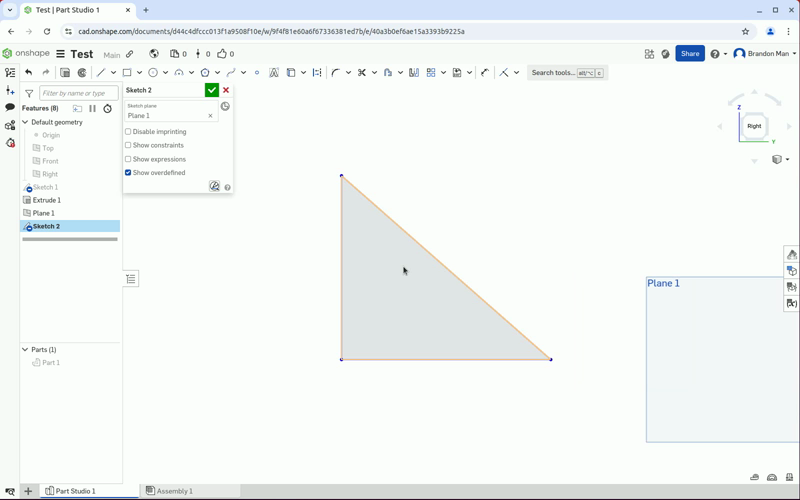
scroll(6)
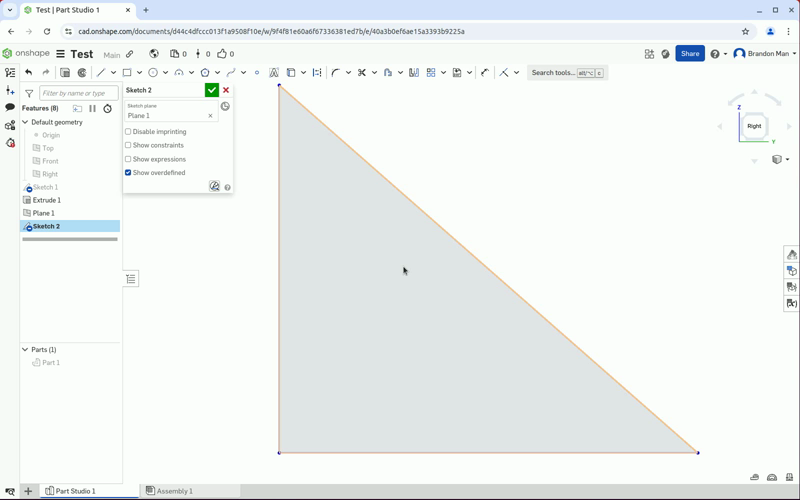
click(403, 266)
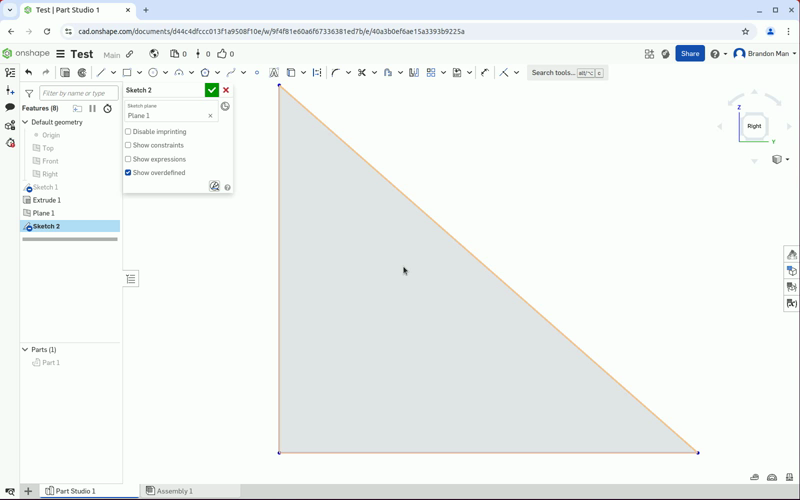
scroll(-6)
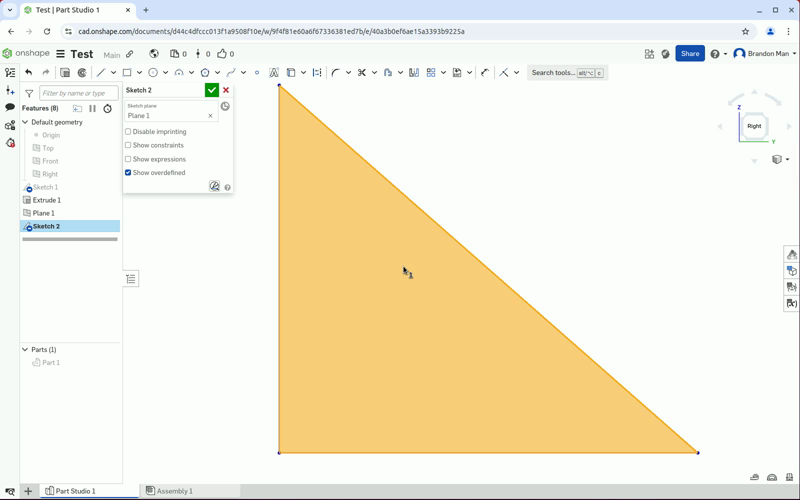
scroll(-6)
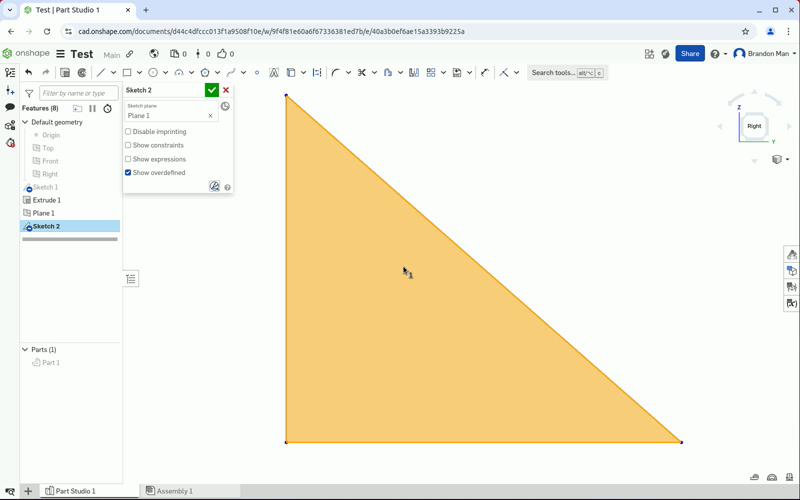
scroll(-6)
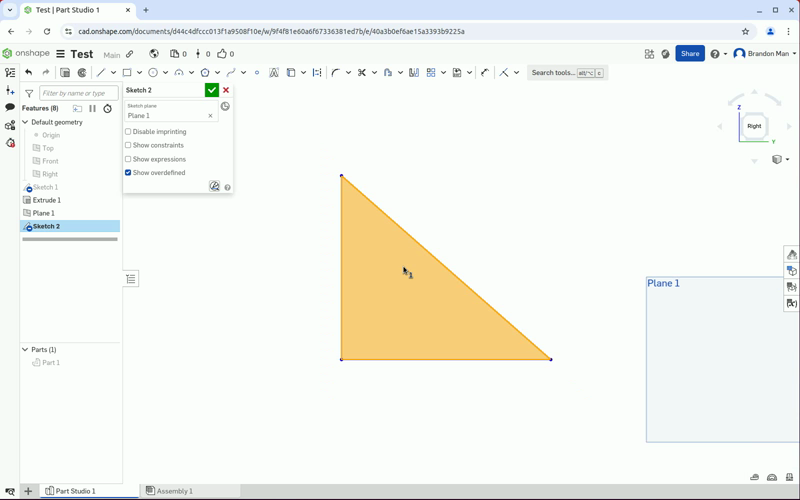
scroll(-6)
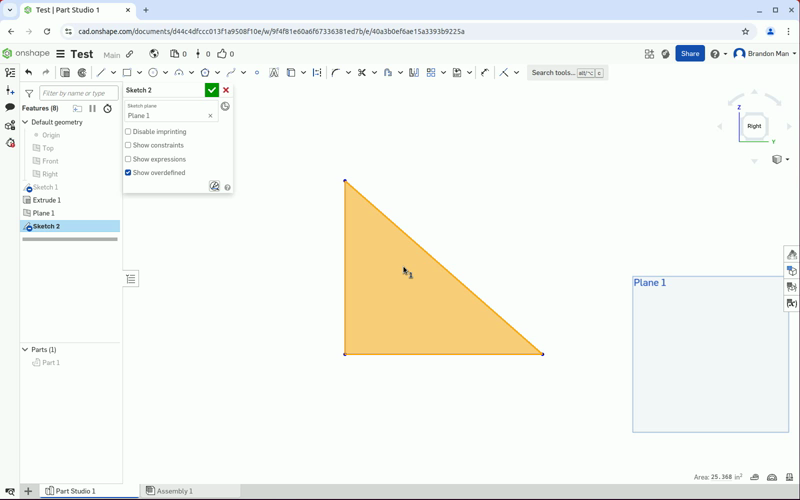
scroll(-6)
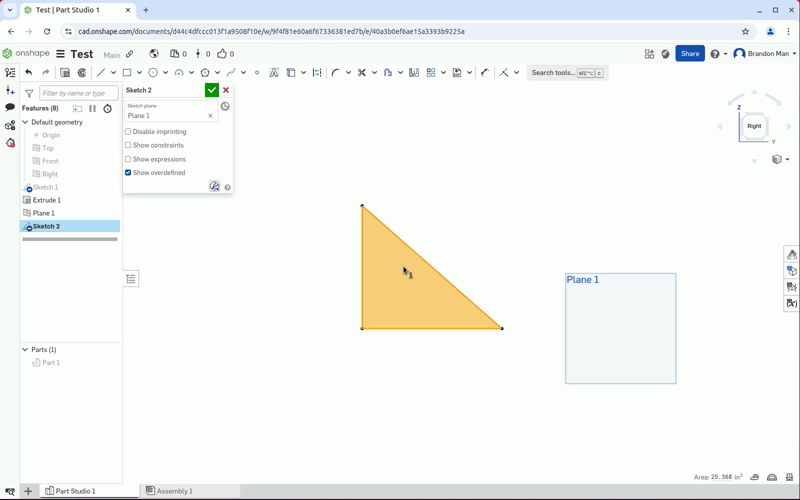
scroll(-6)
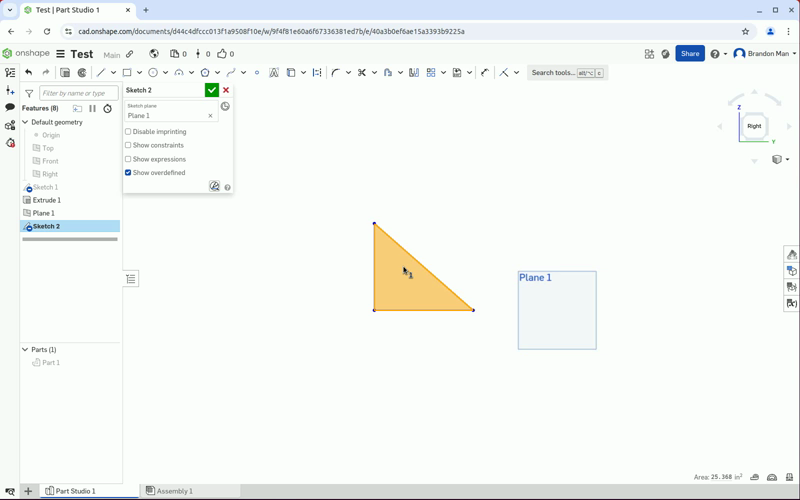
scroll(-6)
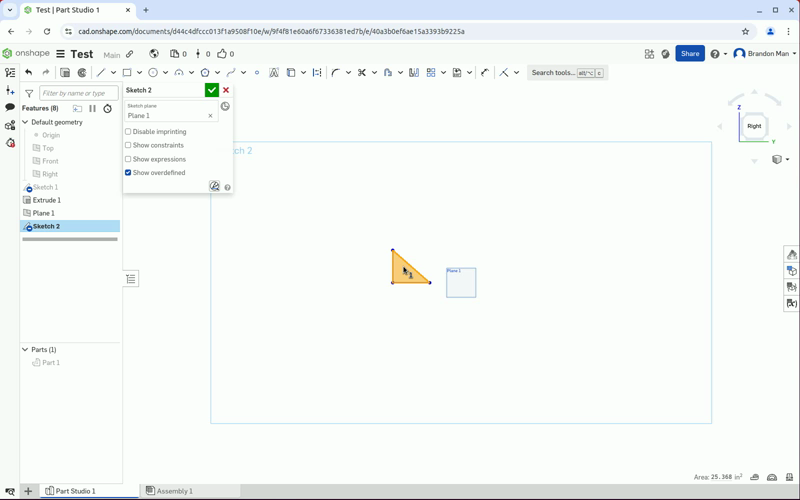
mouse_move(73, 352)
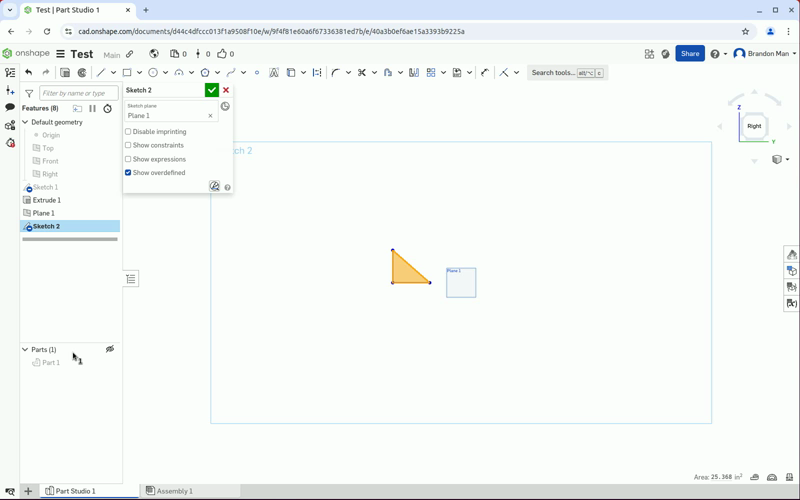
key(shift+y)
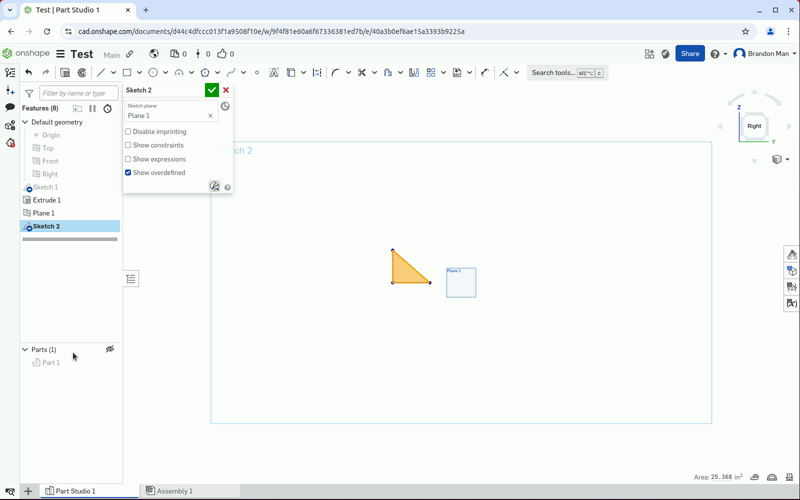
key(shift+e)
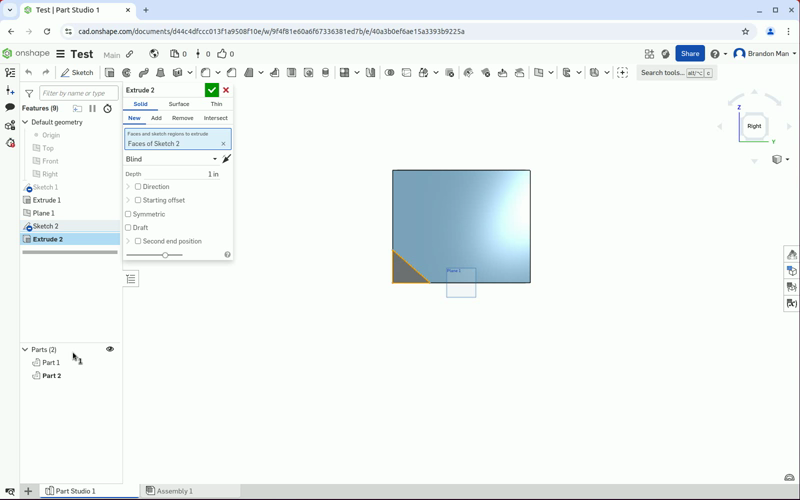
mouse_move(143, 106)
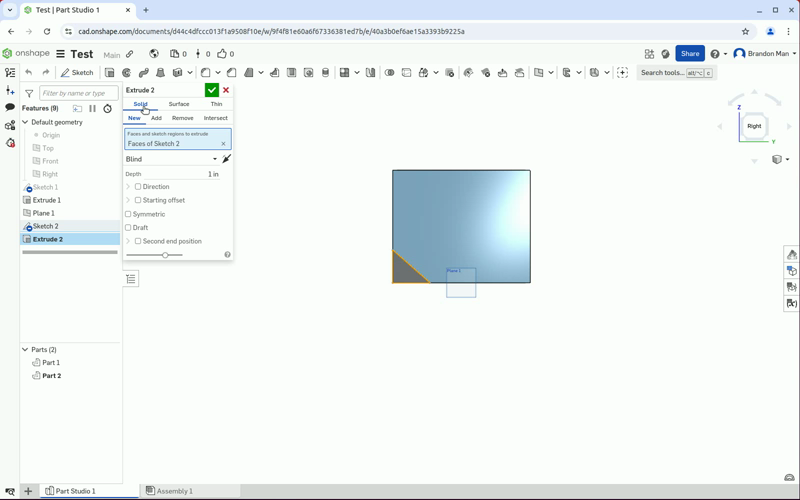
click(143, 106)
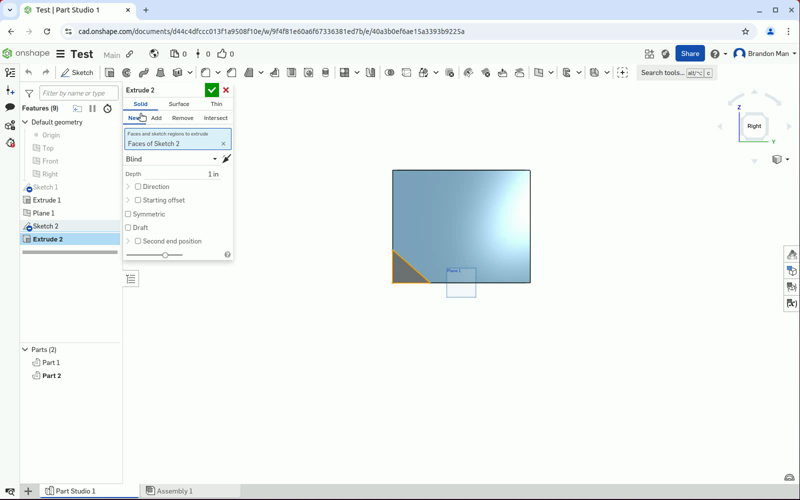
mouse_move(137, 120)
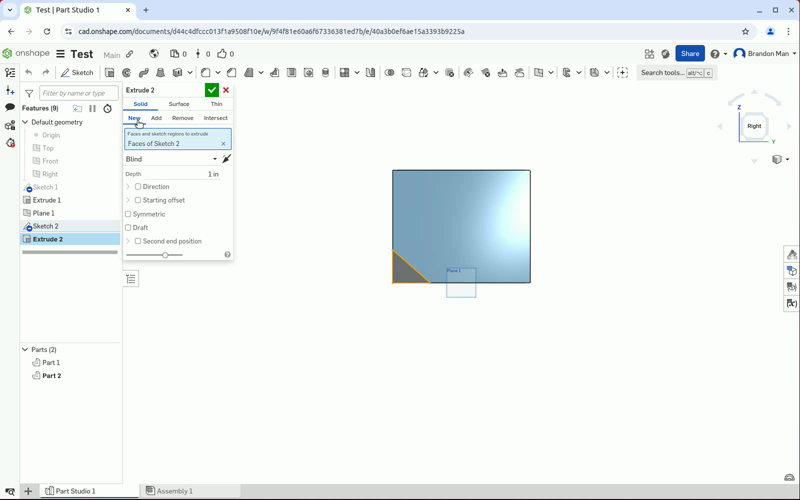
click(137, 120)
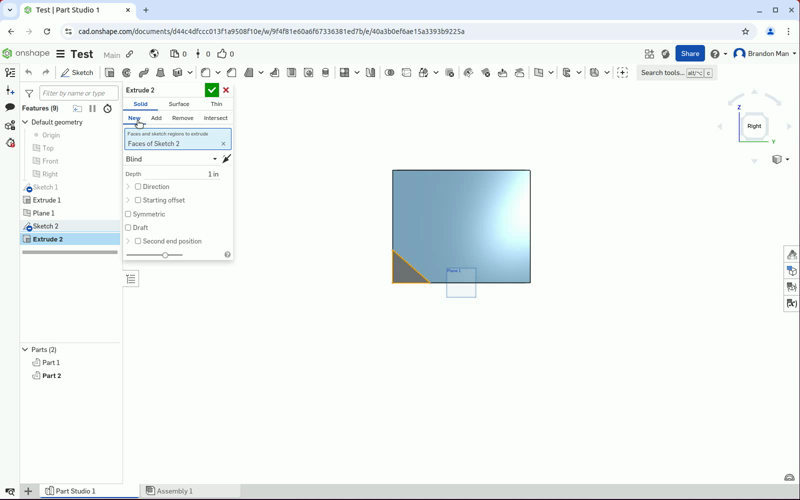
key(tab, 4)
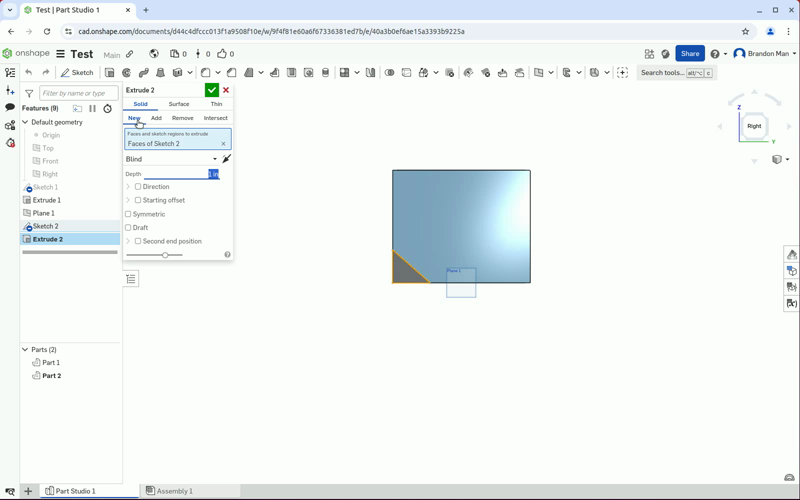
text(-9.147)
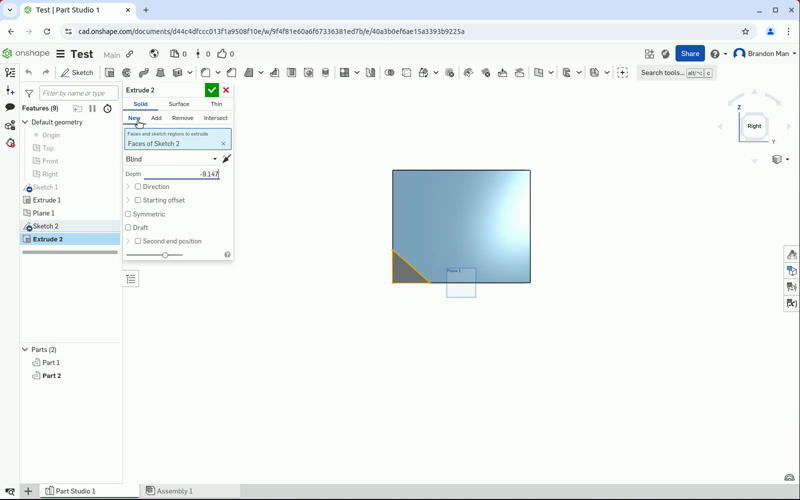
key(enter)
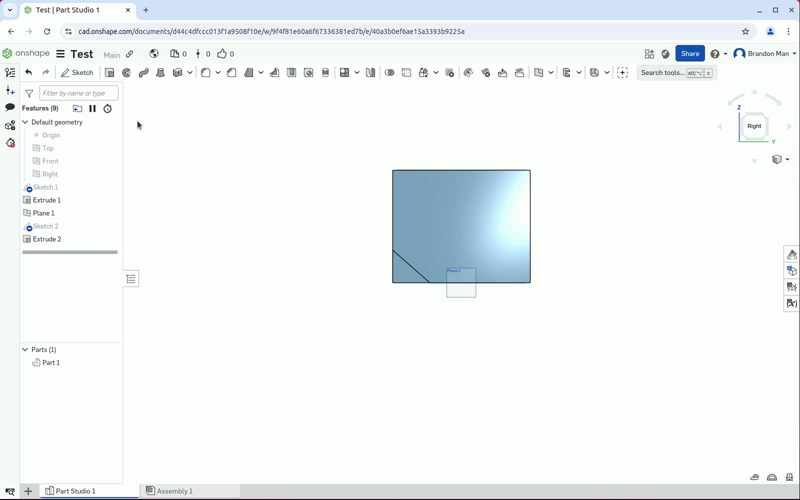
key(shift+h)
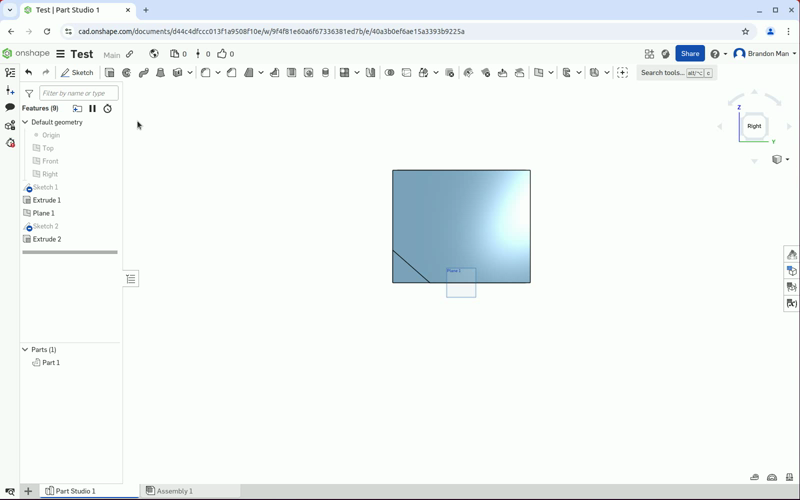
key(shift+h)
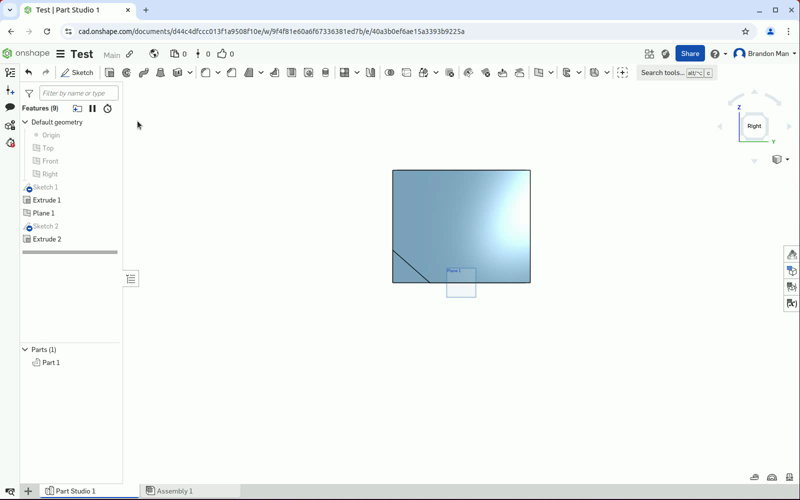
mouse_move(73, 189)
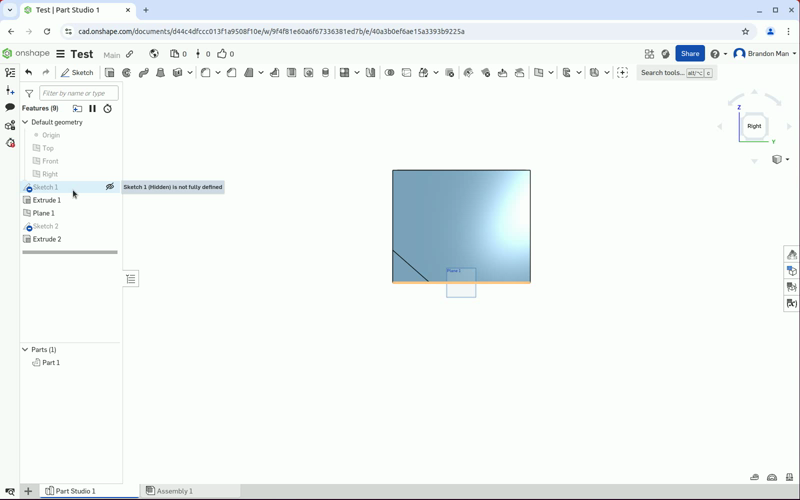
click(73, 189)
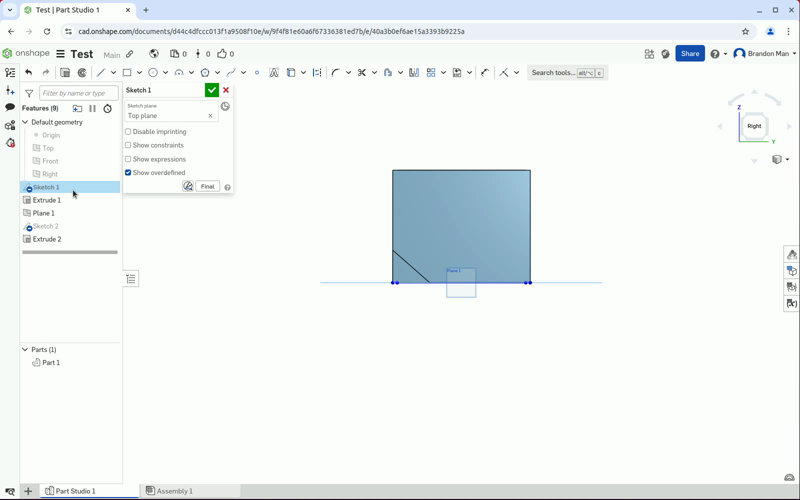
mouse_move(229, 92)
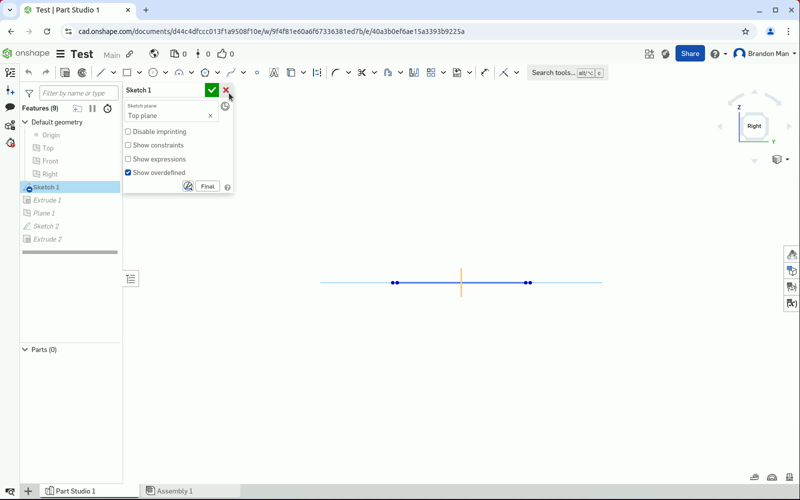
click(229, 92)
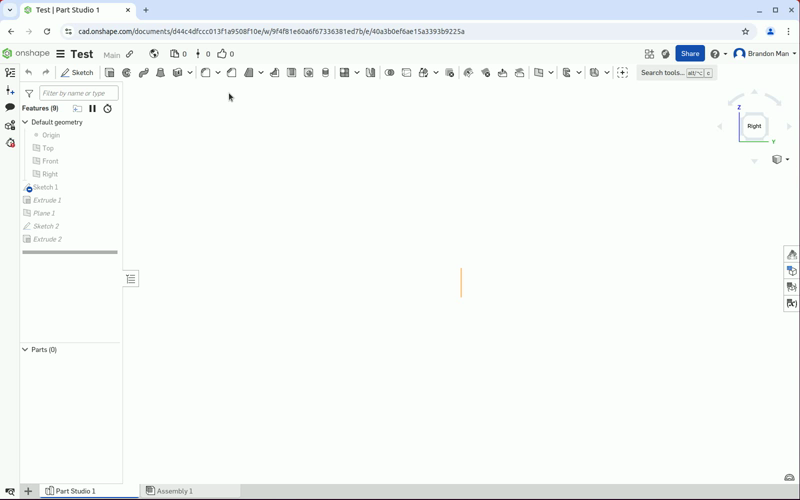
key(shift+s)
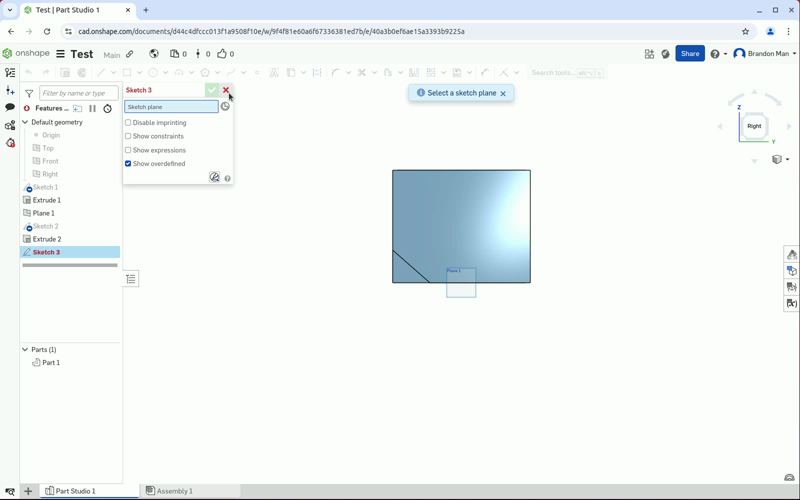
mouse_move(73, 215)
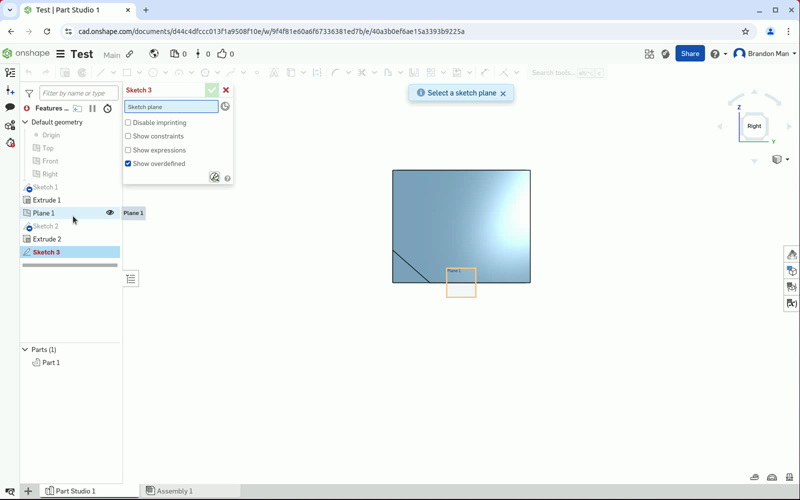
click(73, 215)
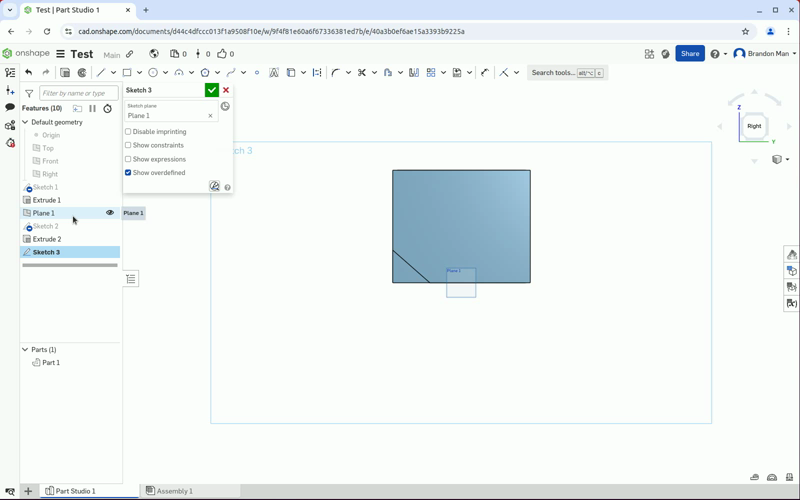
mouse_move(73, 352)
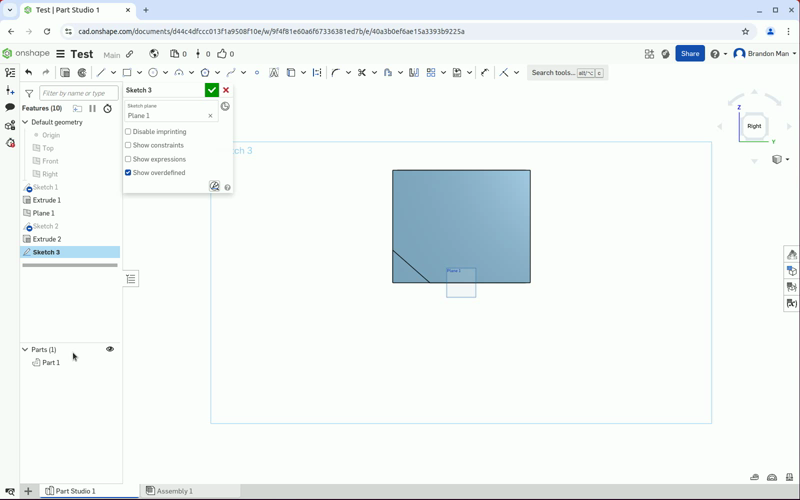
key(y)
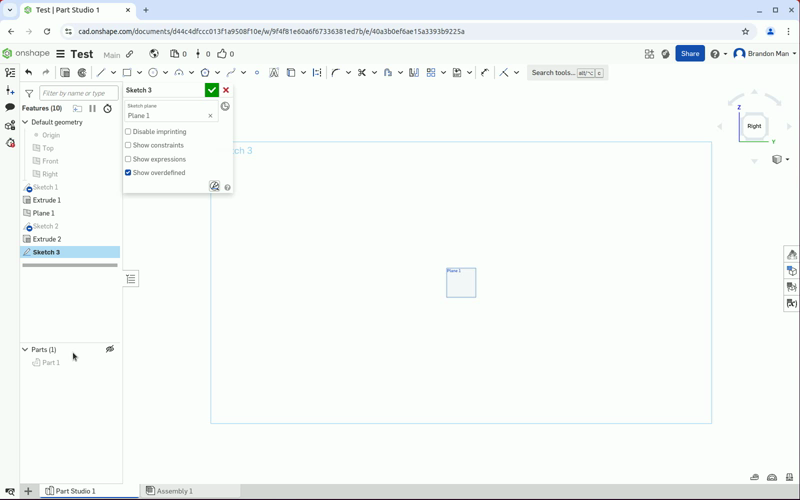
key(l)
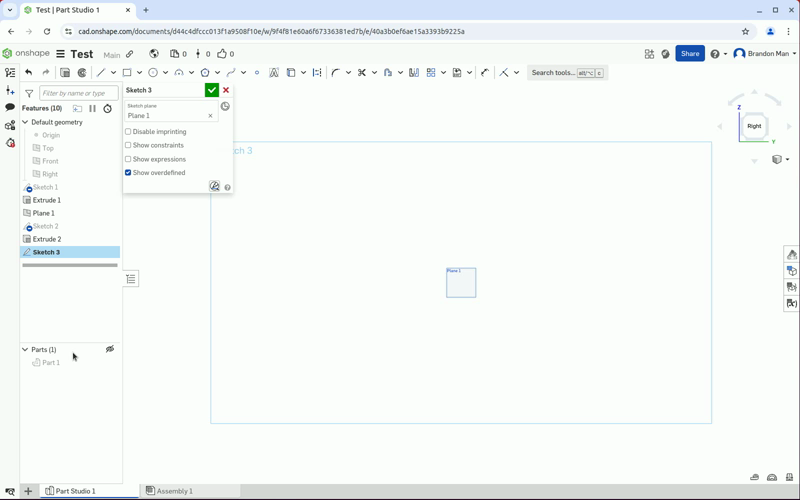
key_down(shift)
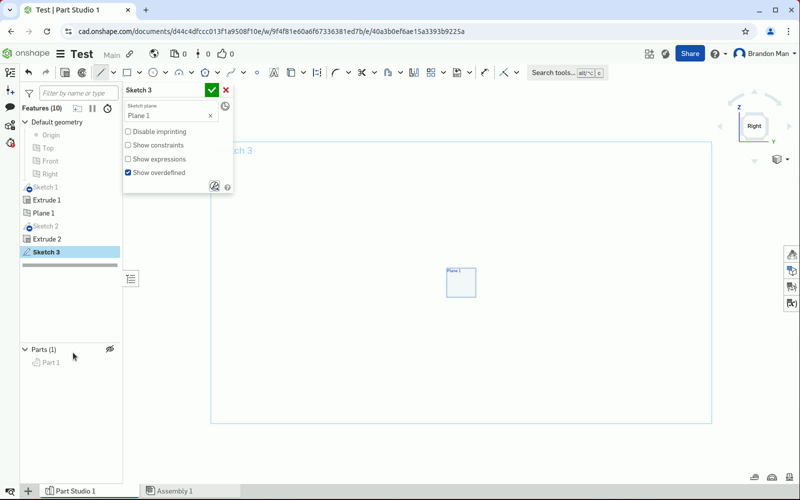
mouse_move(492, 282)
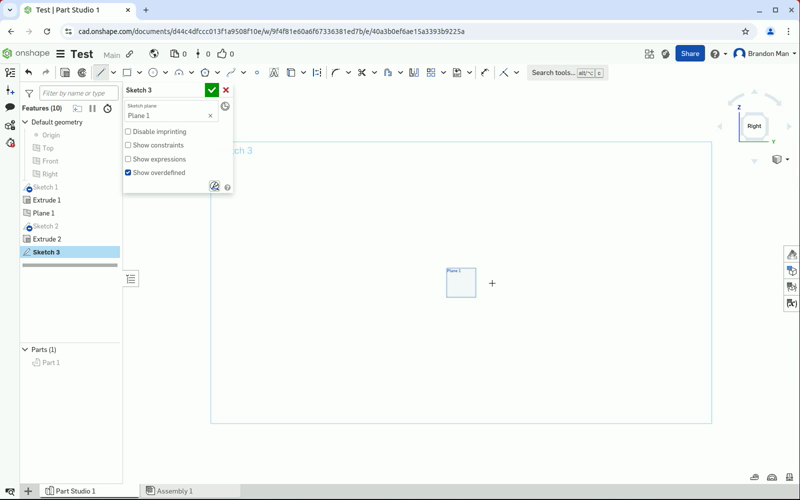
click(492, 282)
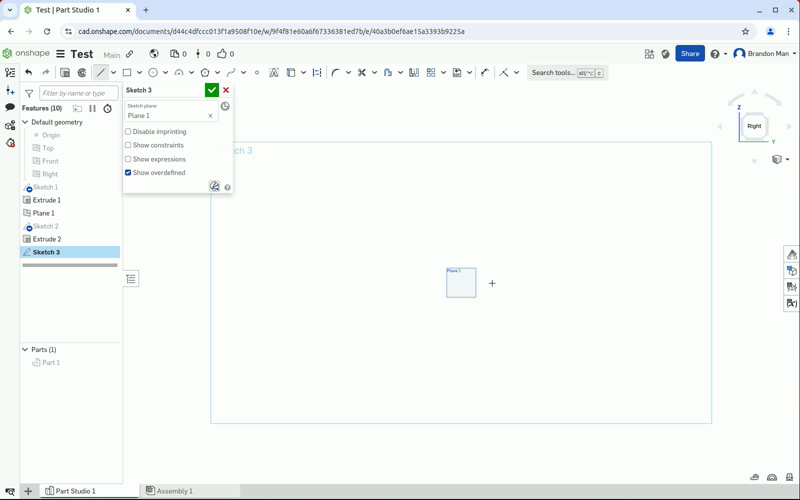
key_up(shift)
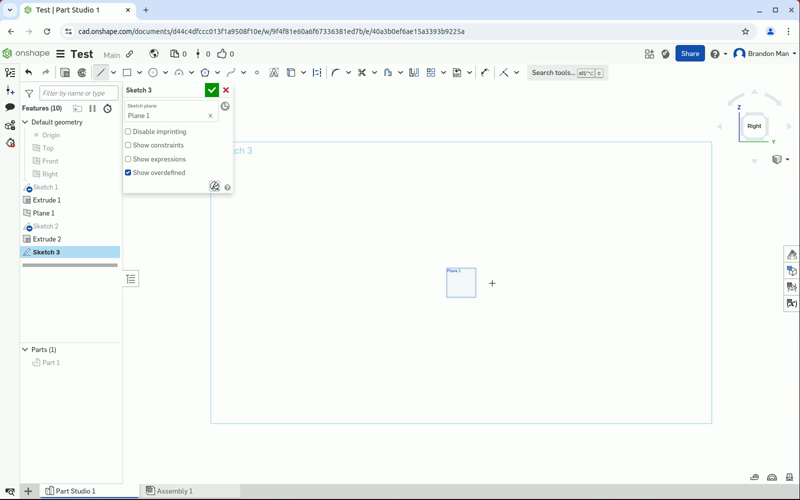
key_down(shift)
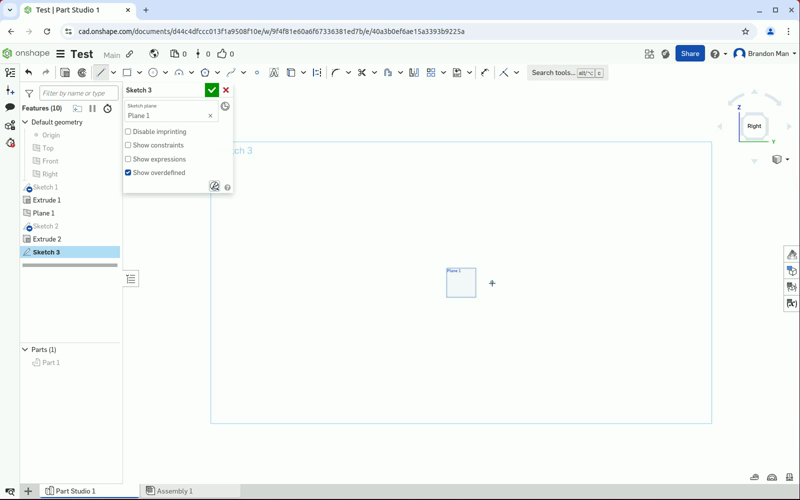
mouse_move(522, 282)
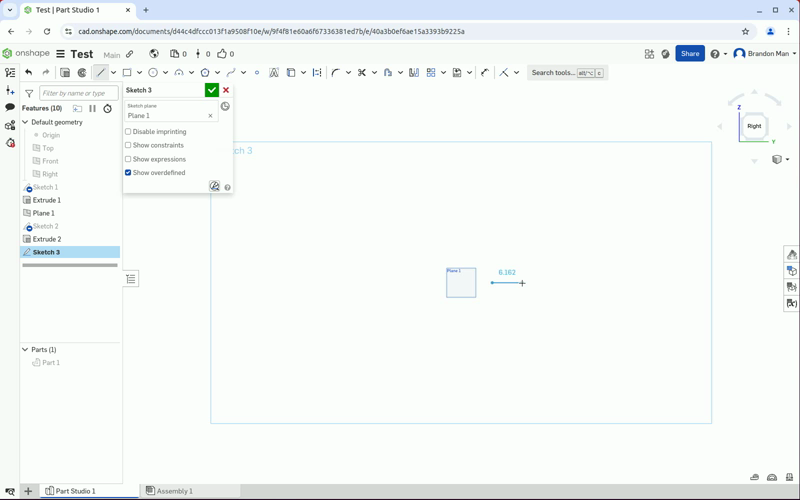
mouse_move(529, 282)
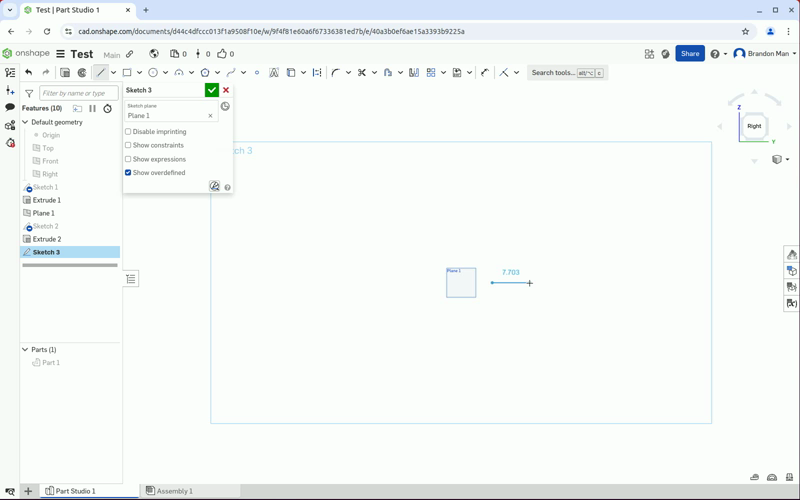
click(529, 282)
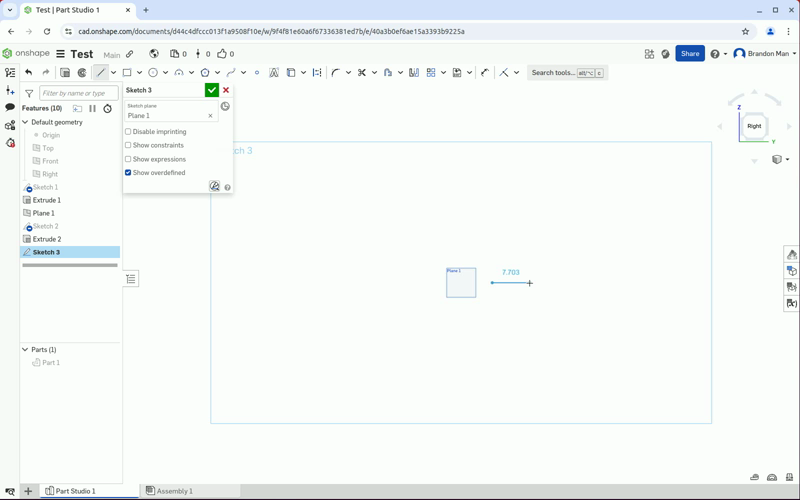
key_up(shift)
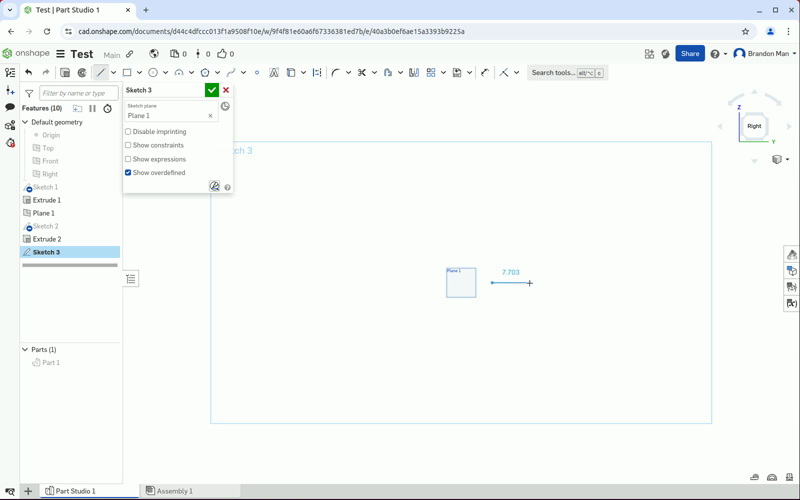
key_down(shift)
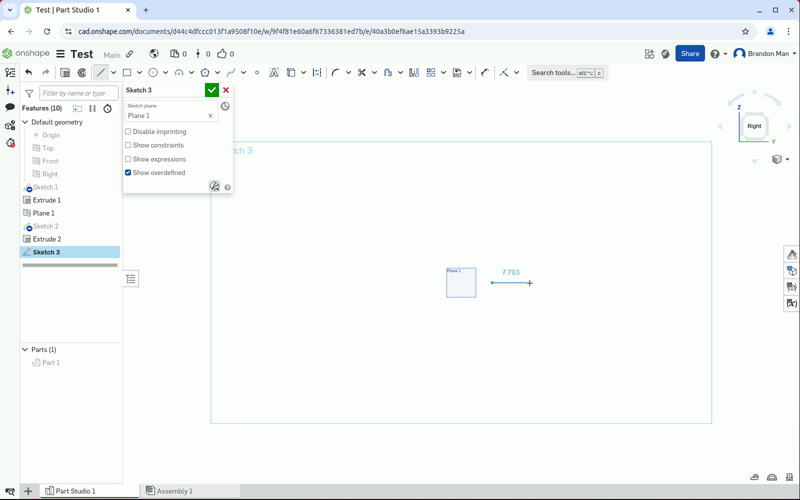
mouse_move(559, 282)
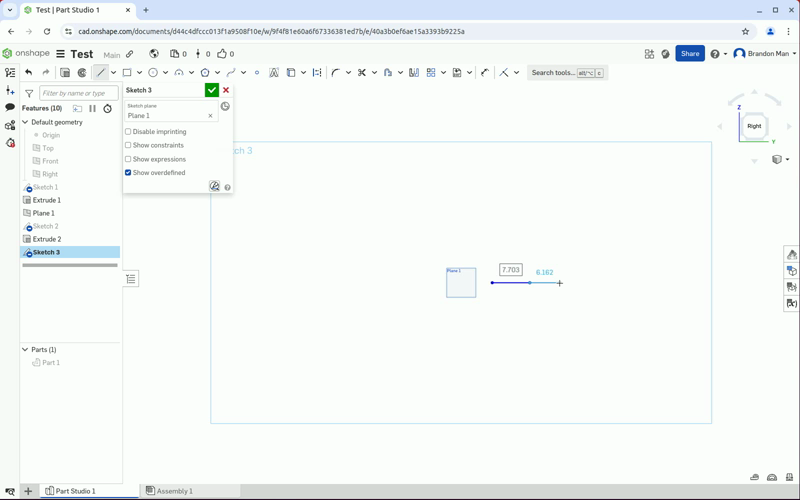
mouse_move(529, 250)
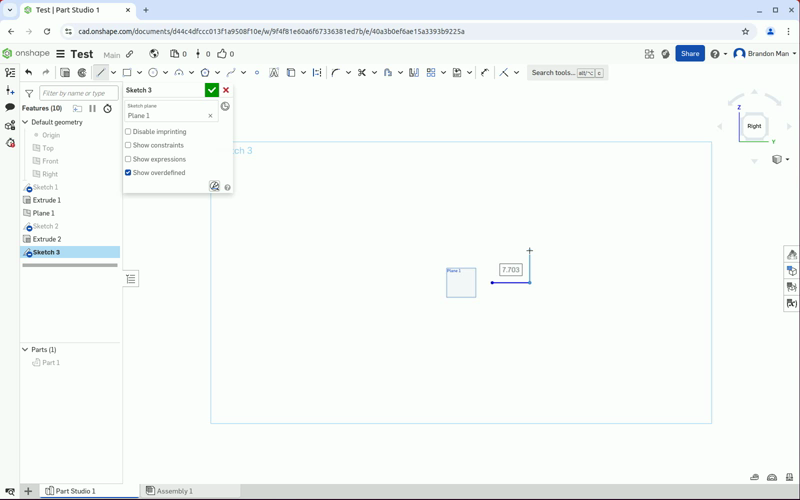
click(529, 250)
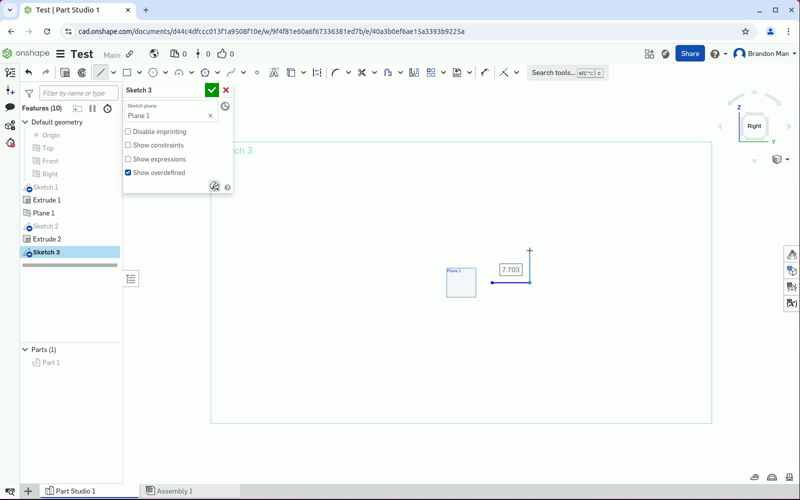
key_up(shift)
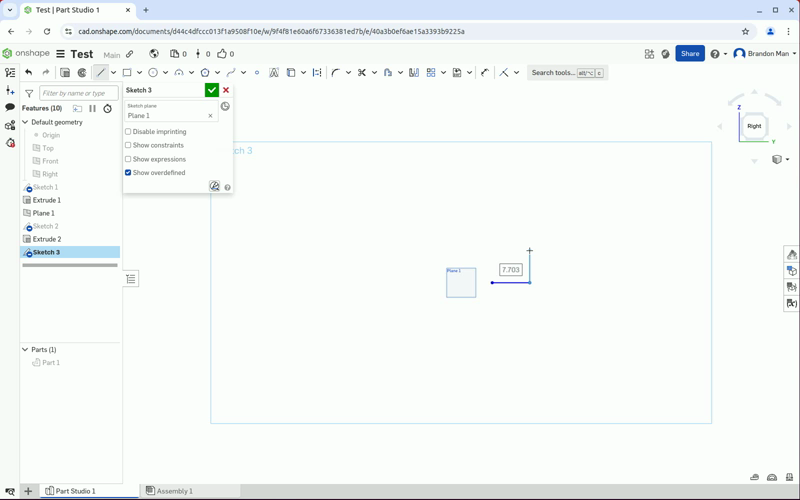
mouse_move(559, 250)
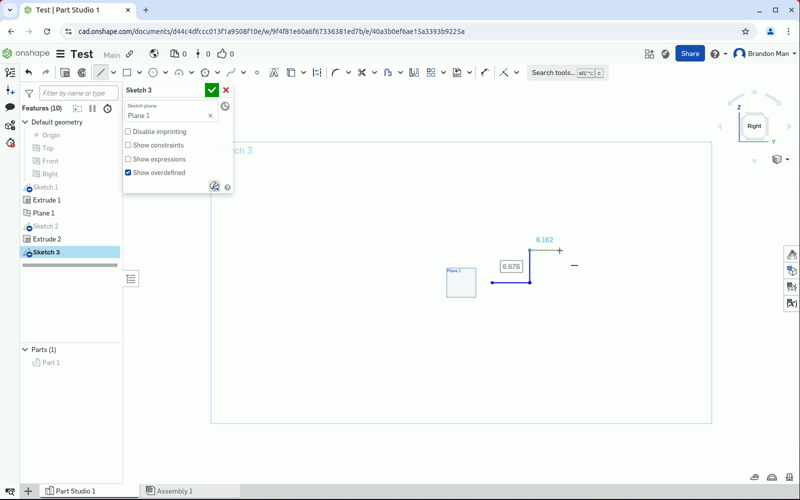
key_down(shift)
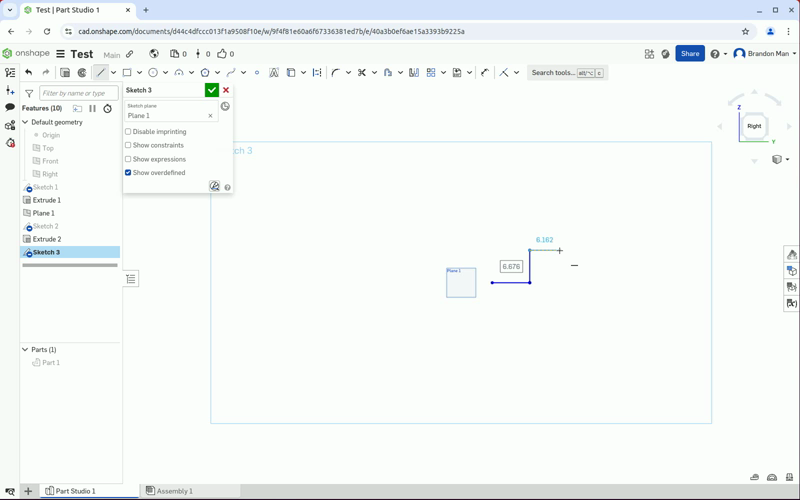
mouse_move(492, 282)
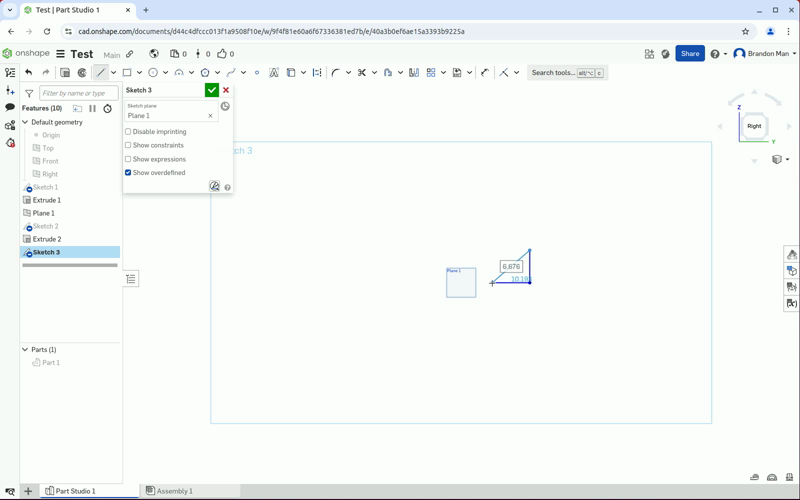
key_up(shift)
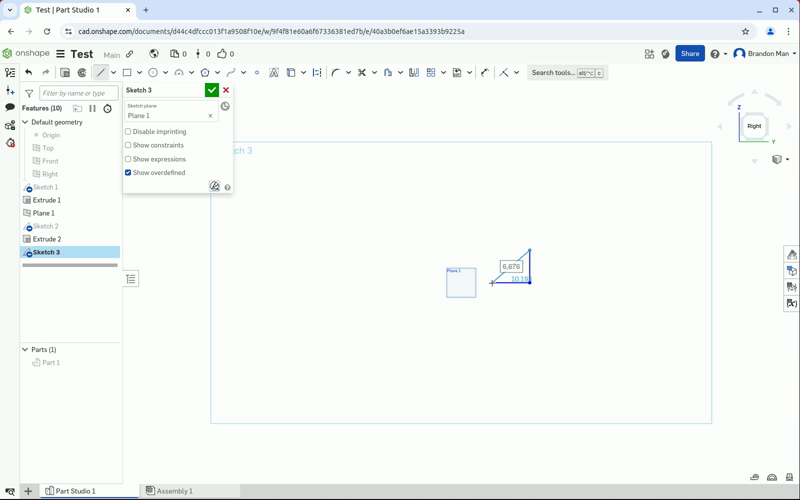
click(492, 282)
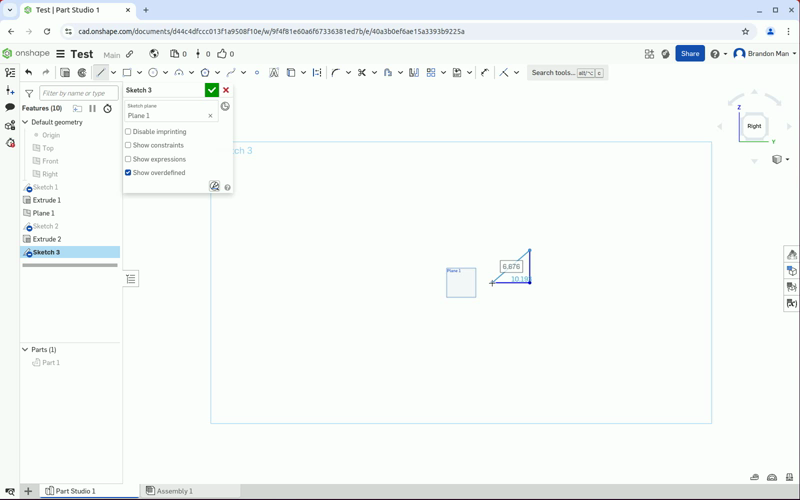
key(esc)
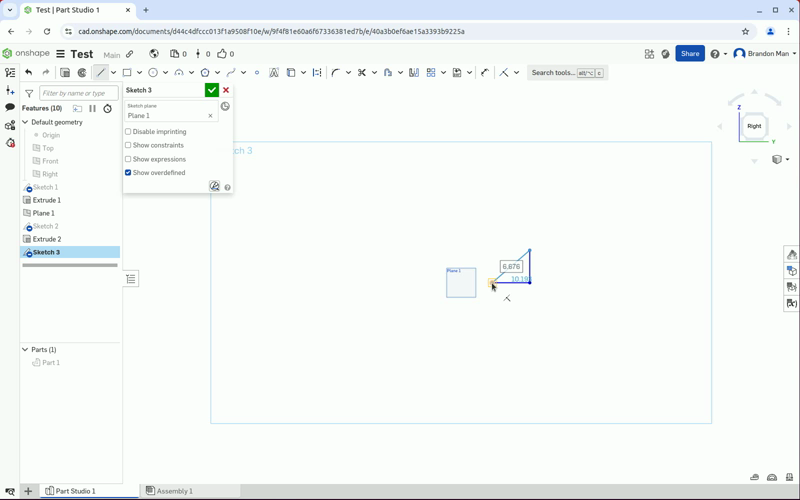
mouse_move(524, 274)
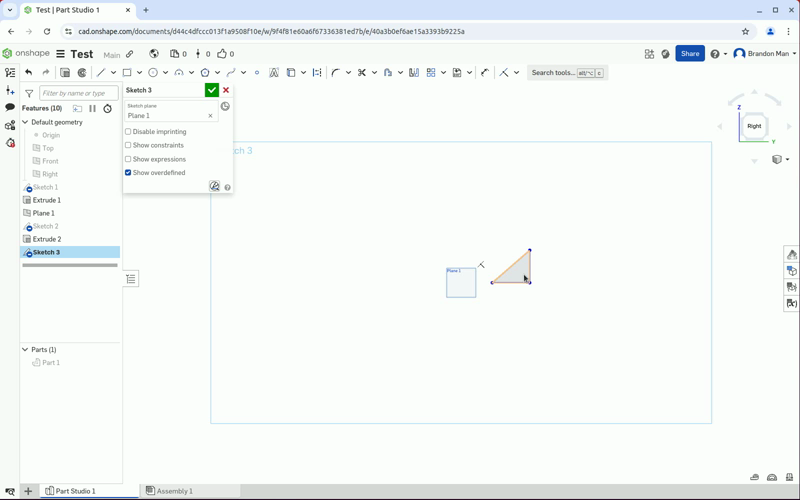
scroll(6)
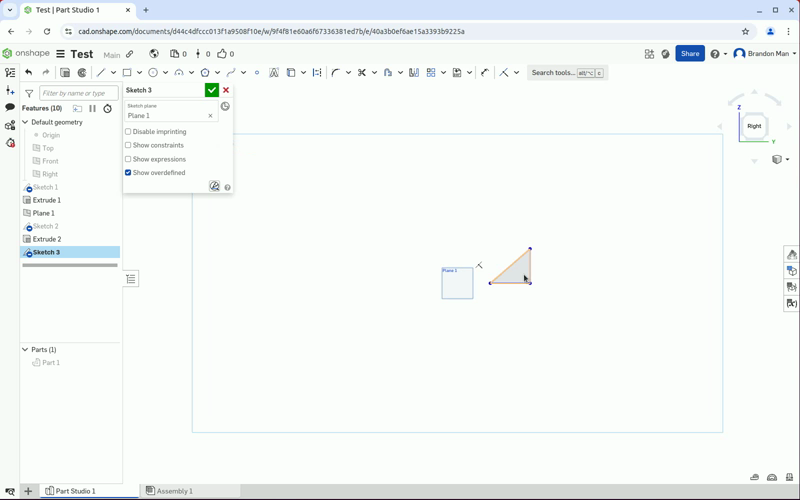
scroll(6)
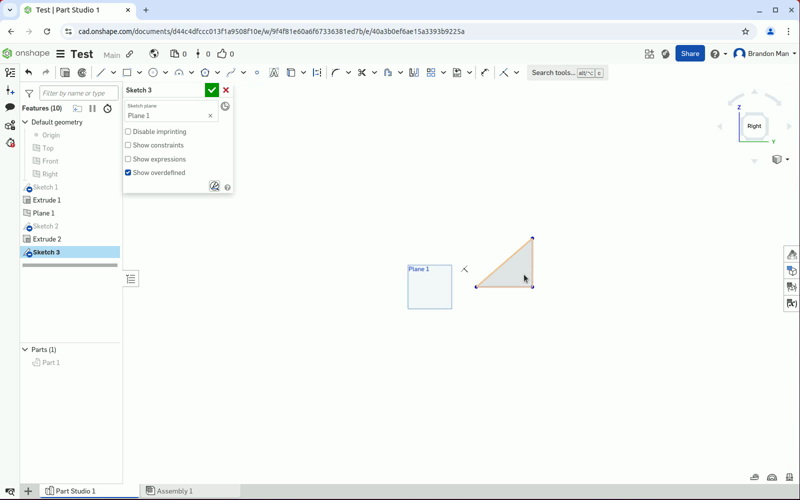
scroll(6)
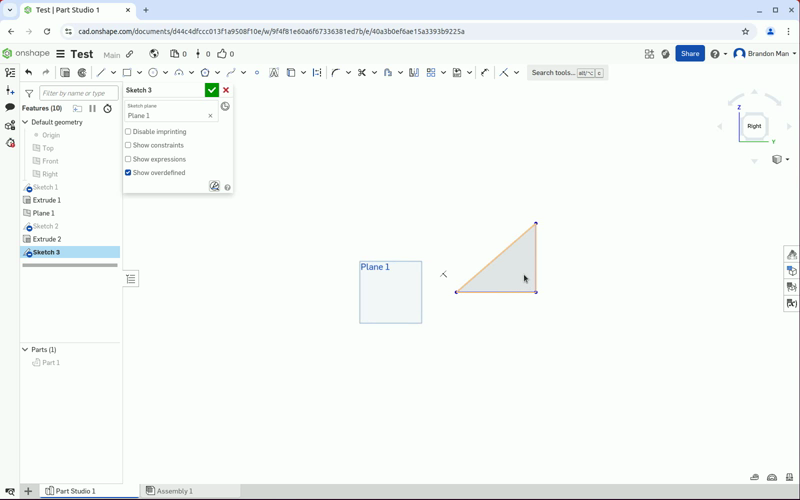
scroll(6)
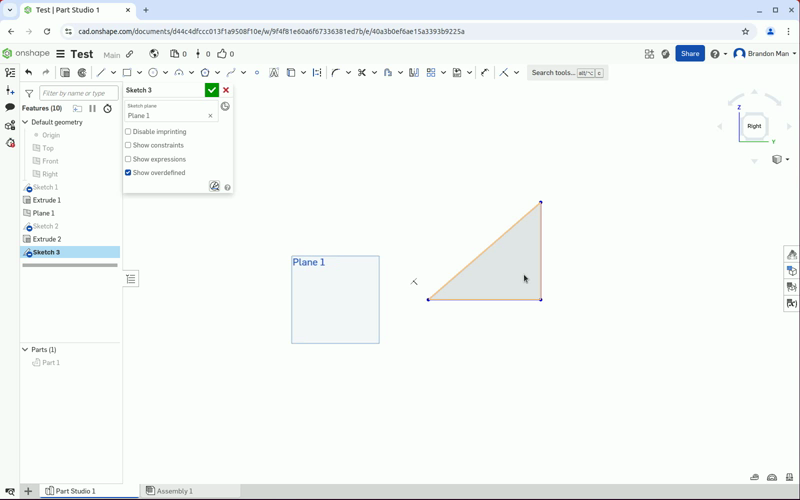
scroll(6)
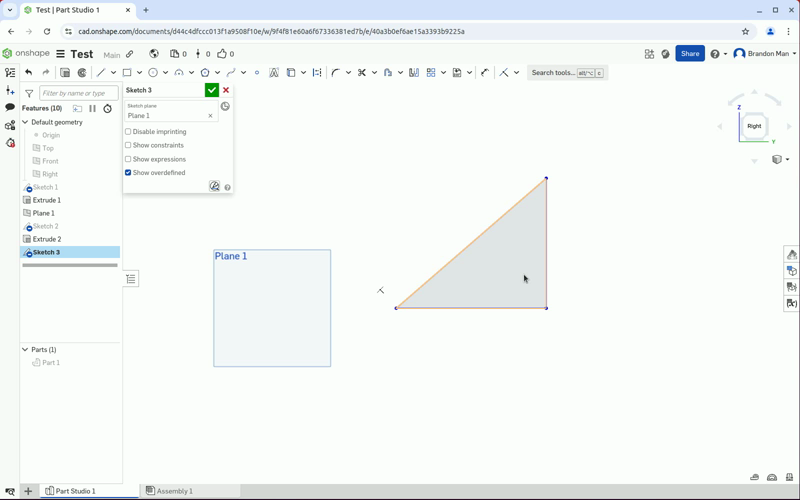
scroll(6)
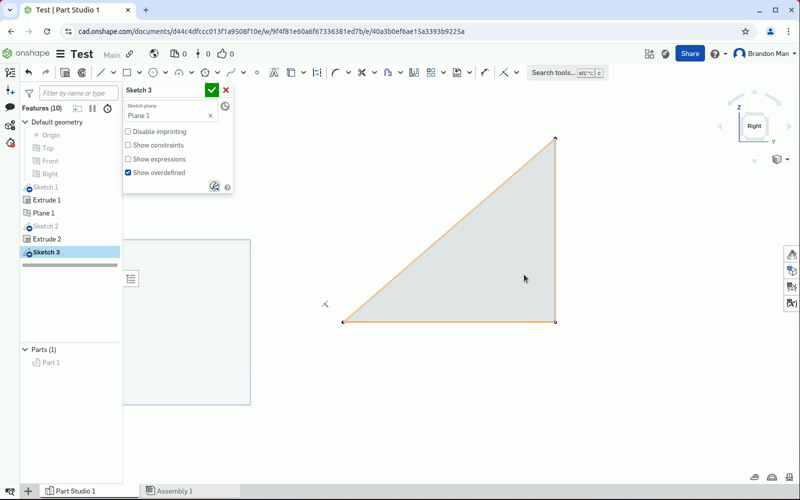
scroll(6)
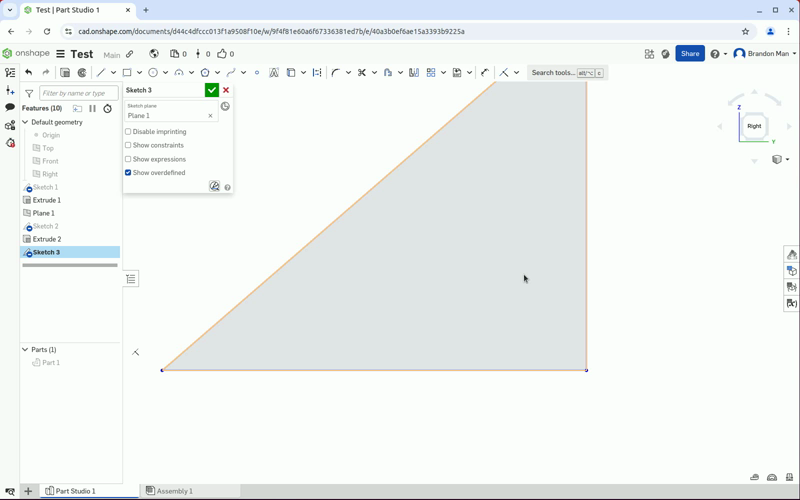
click(524, 274)
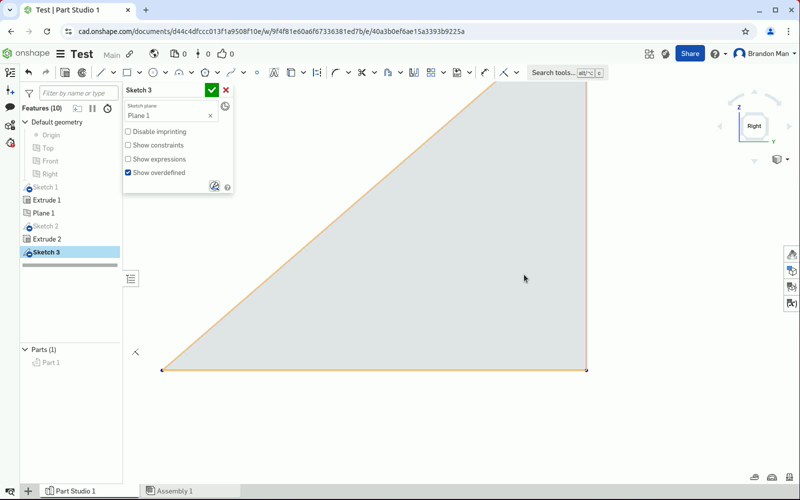
scroll(-6)
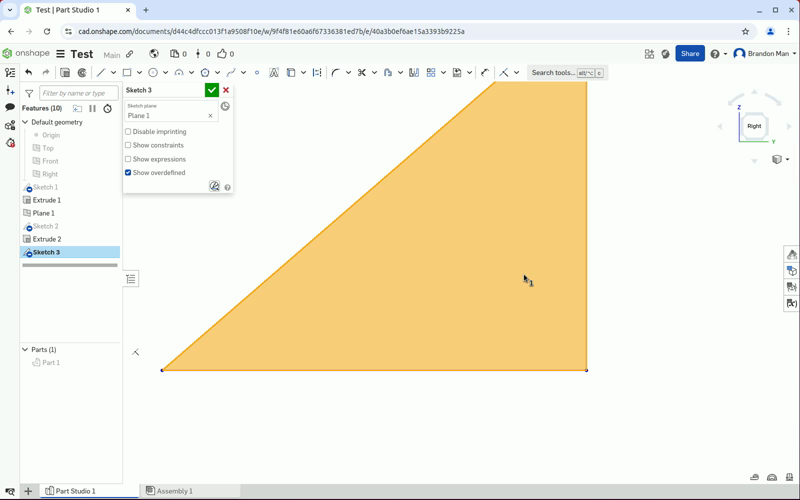
scroll(-6)
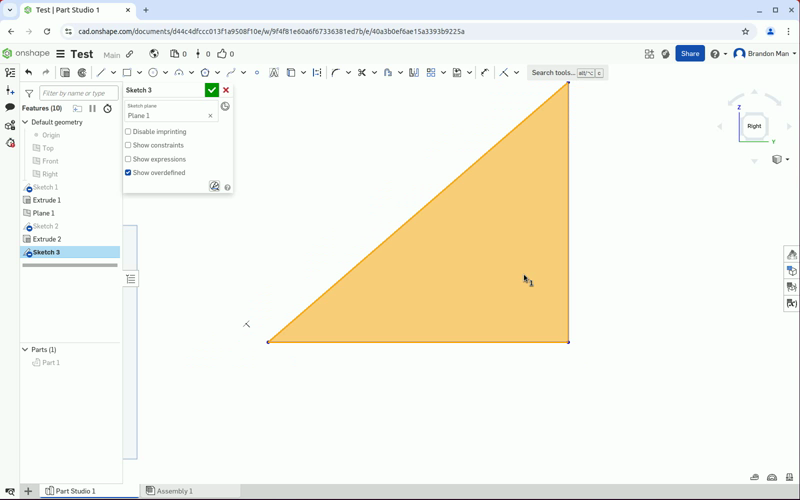
scroll(-6)
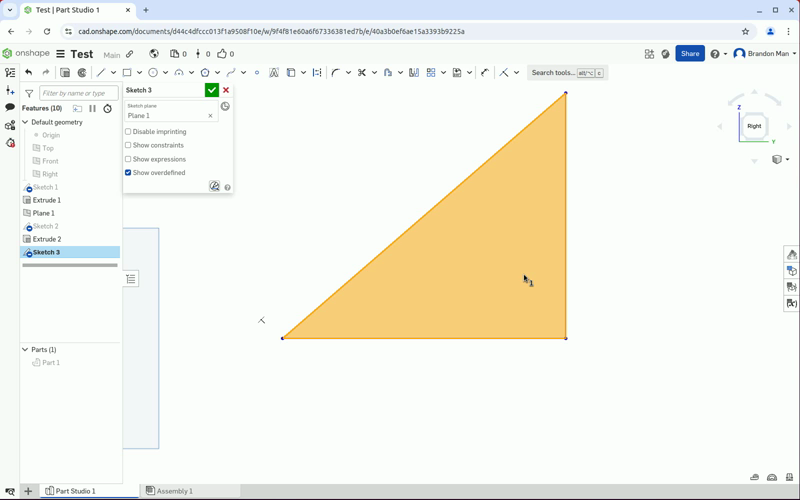
scroll(-6)
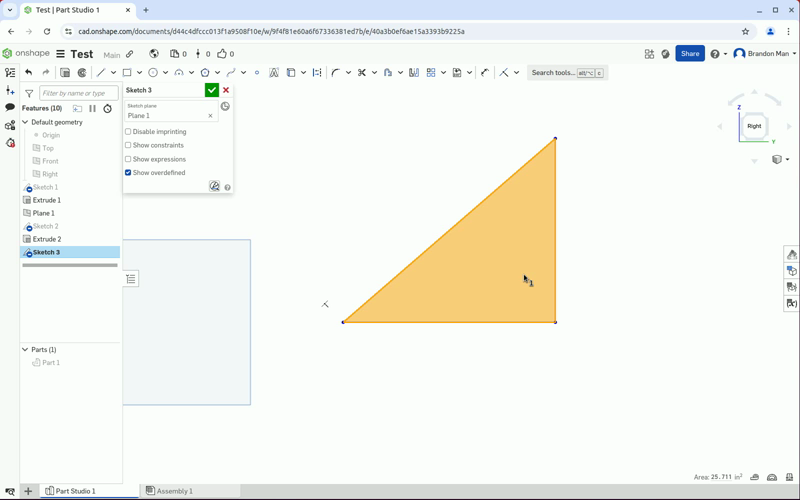
scroll(-6)
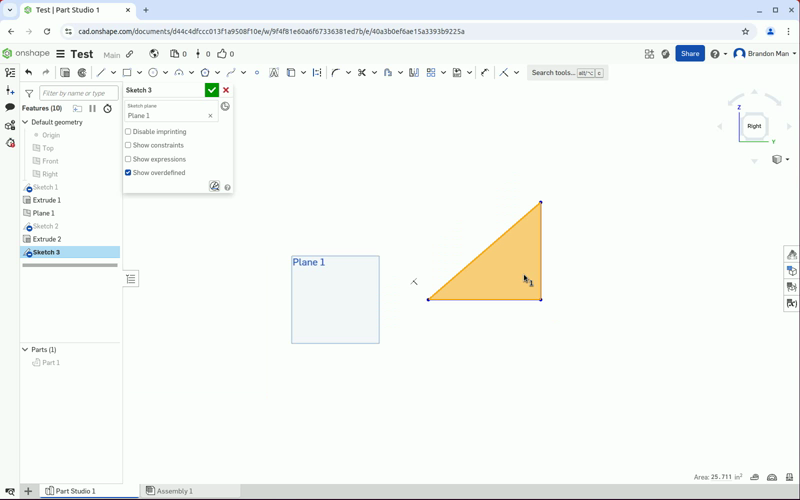
scroll(-6)
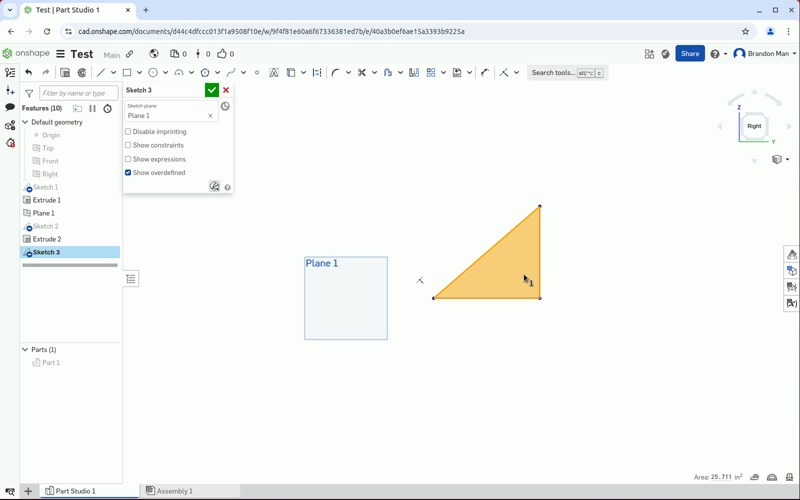
scroll(-6)
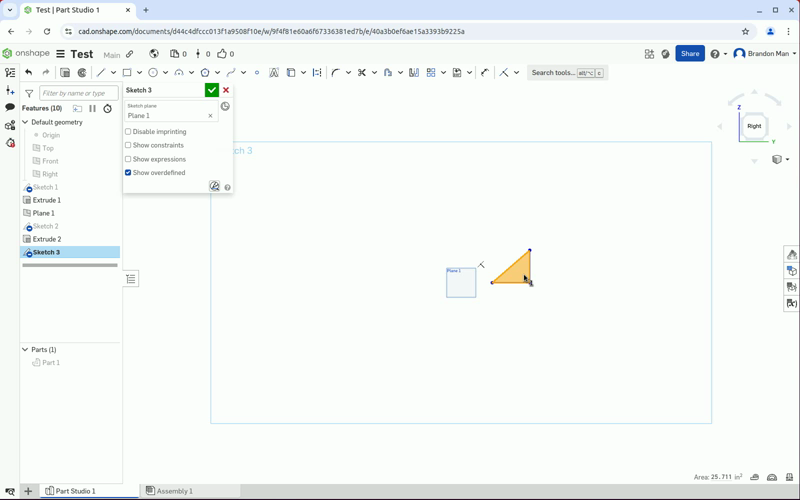
mouse_move(73, 352)
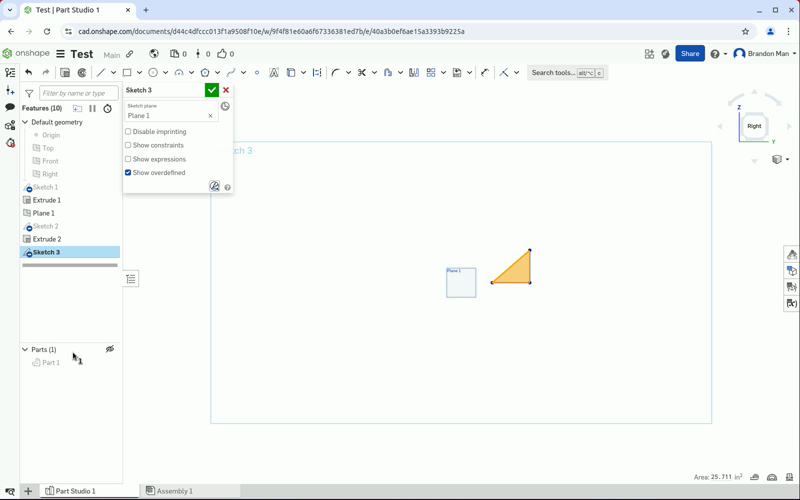
key(shift+y)
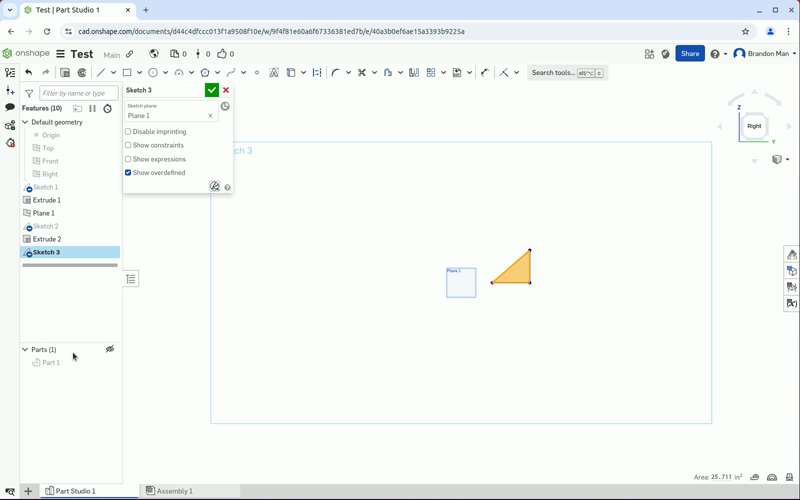
key(shift+e)
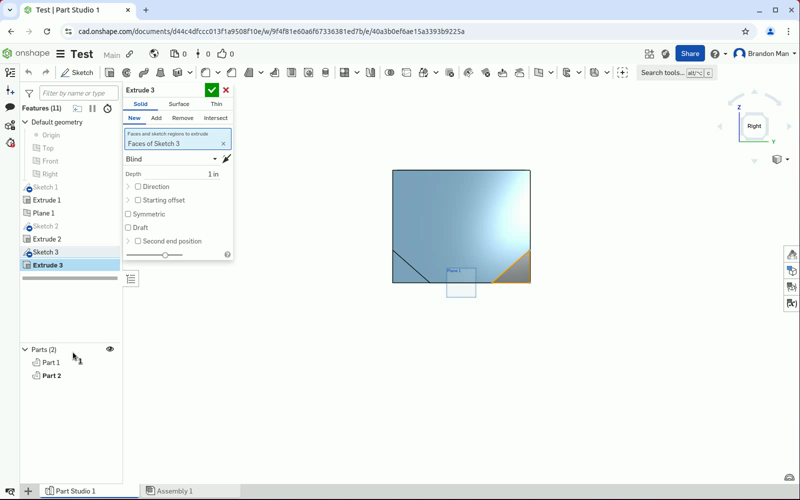
mouse_move(143, 106)
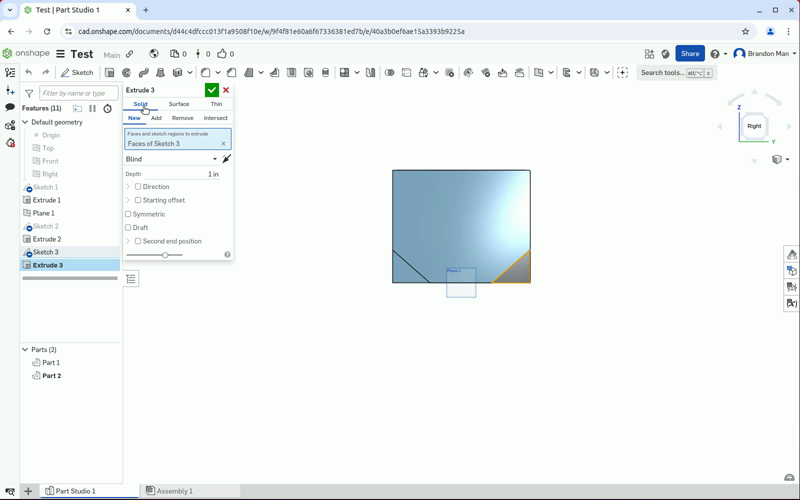
click(143, 106)
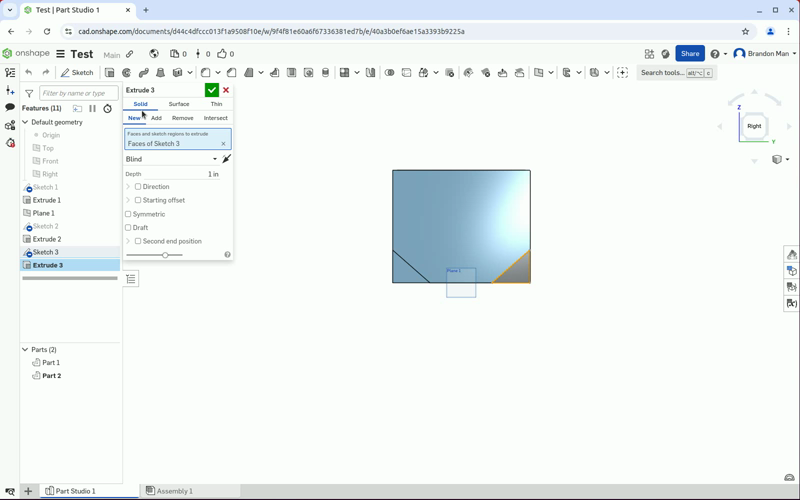
mouse_move(137, 120)
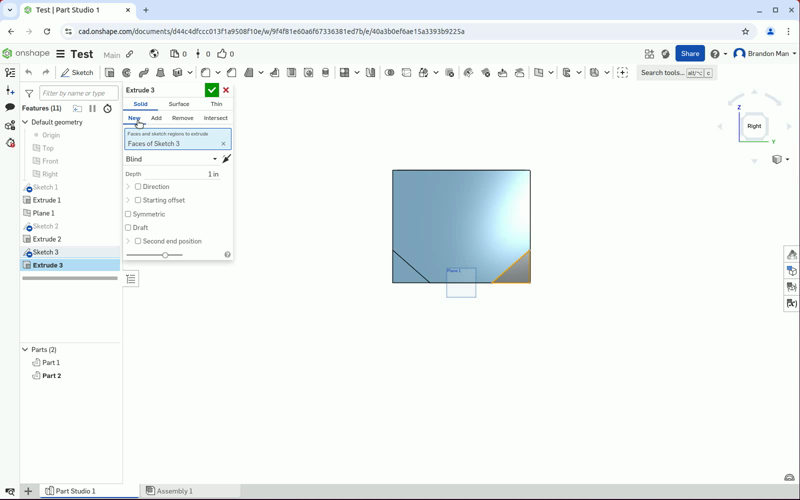
click(137, 120)
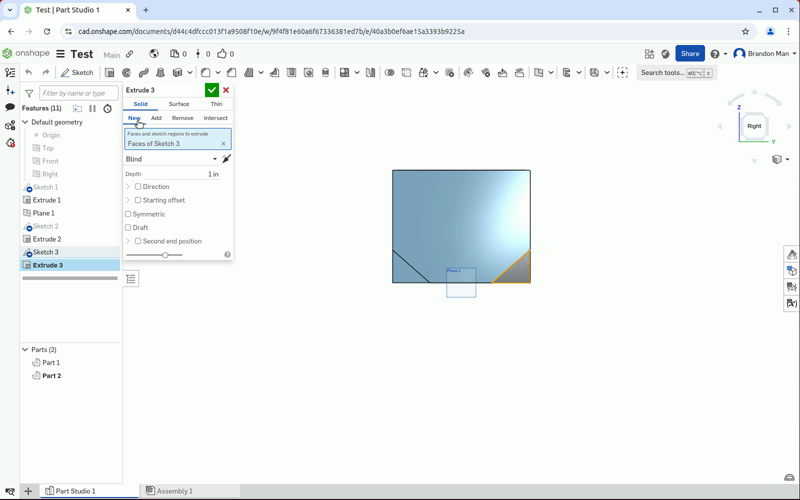
key(tab, 4)
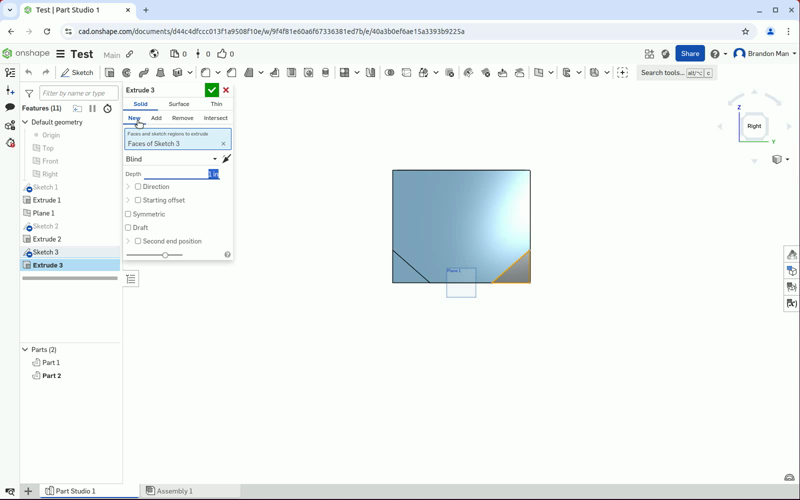
text(-9.147)
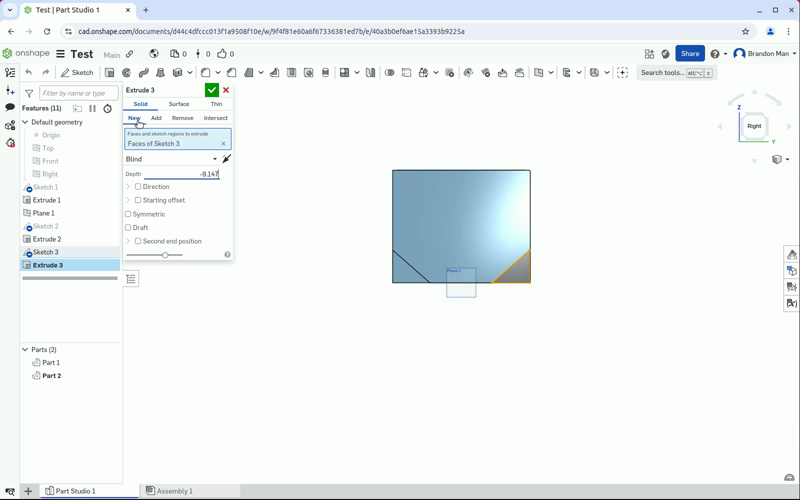
key(enter)
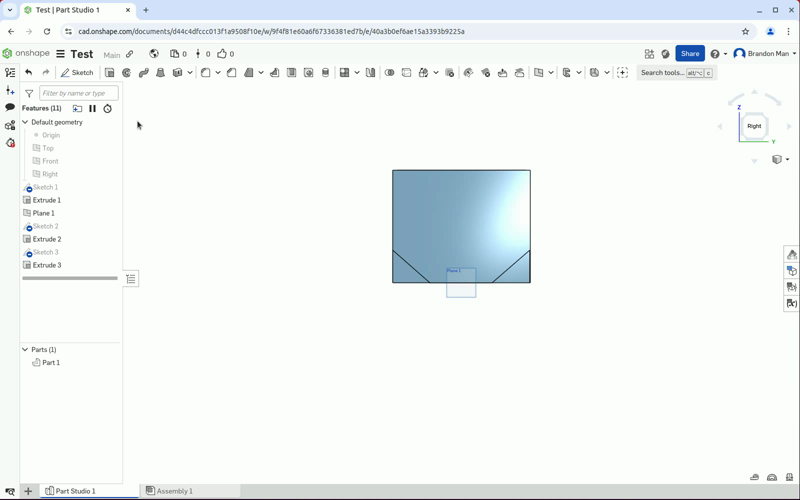
key(shift+h)
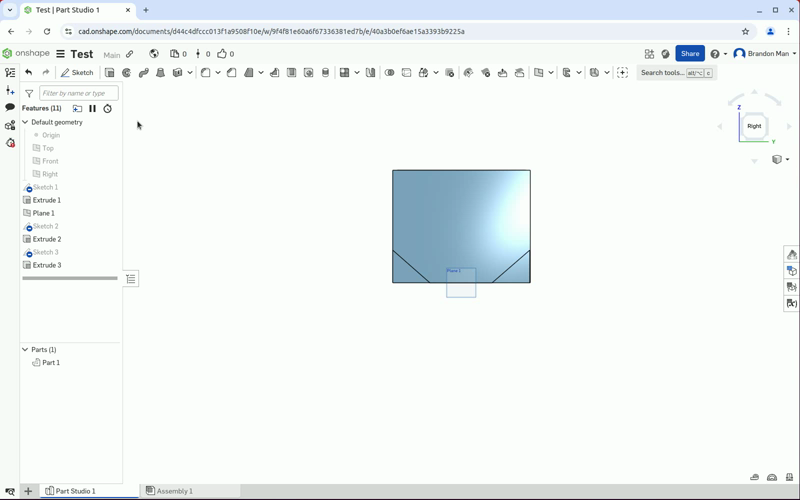
key(shift+h)
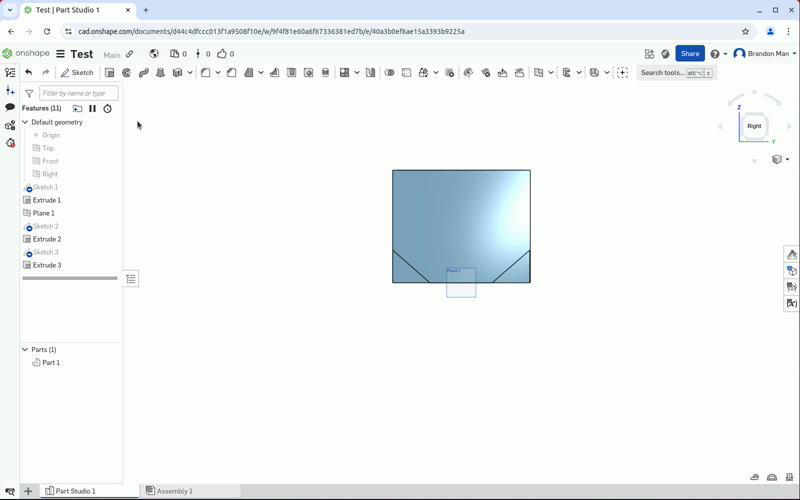
mouse_move(73, 189)
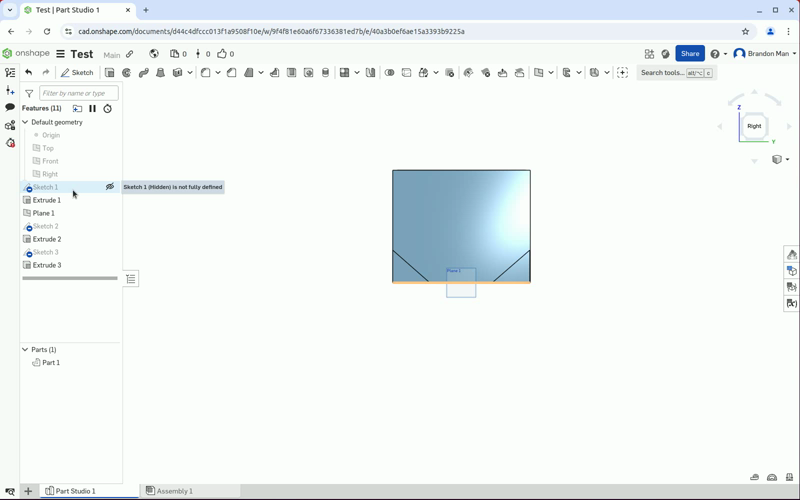
click(73, 189)
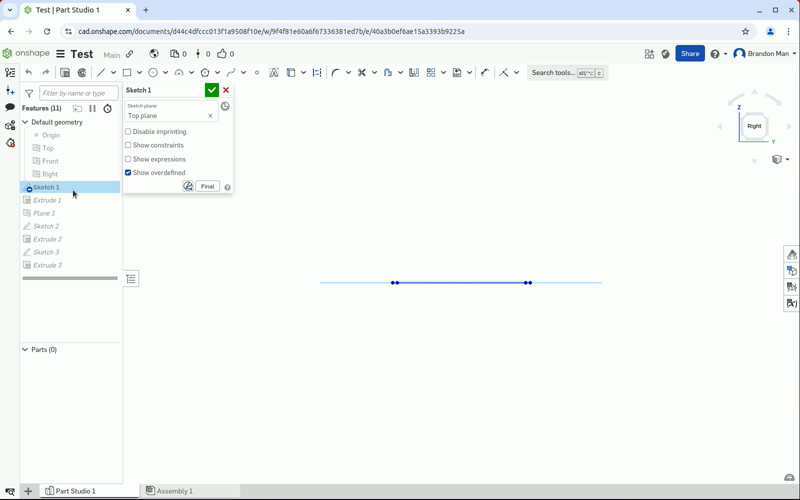
mouse_move(229, 92)
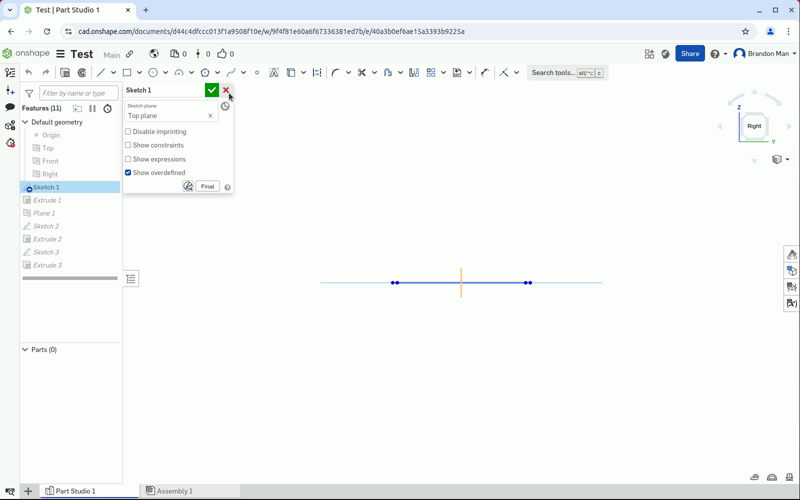
click(229, 92)
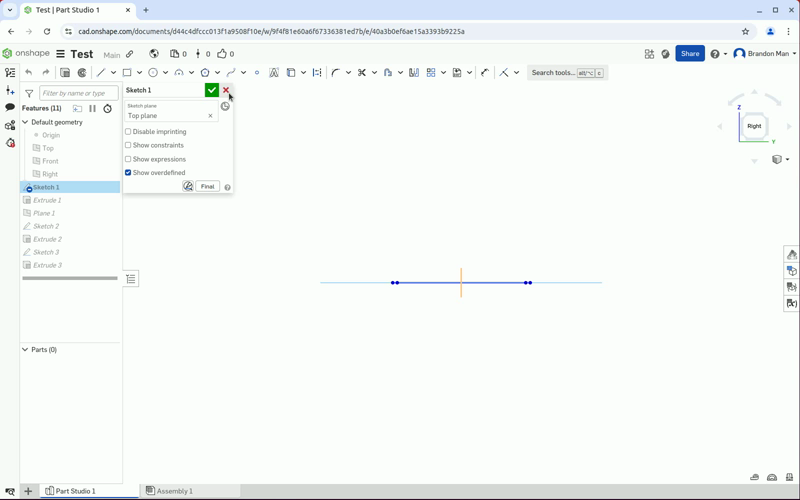
key(shift+s)
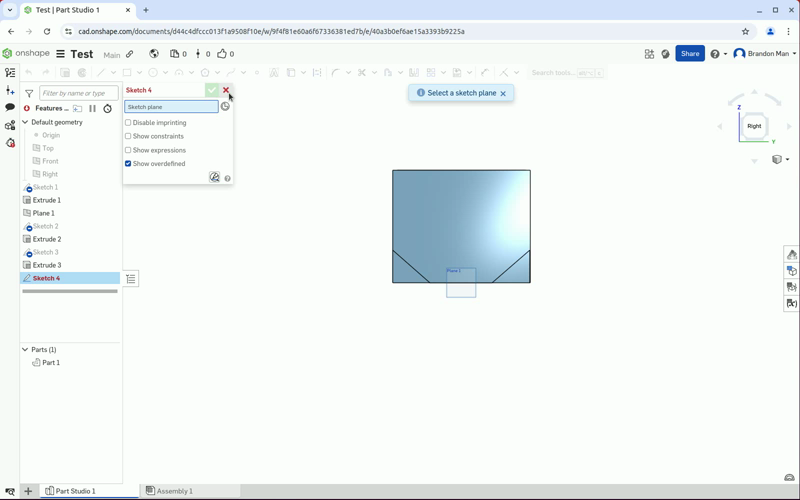
mouse_move(73, 215)
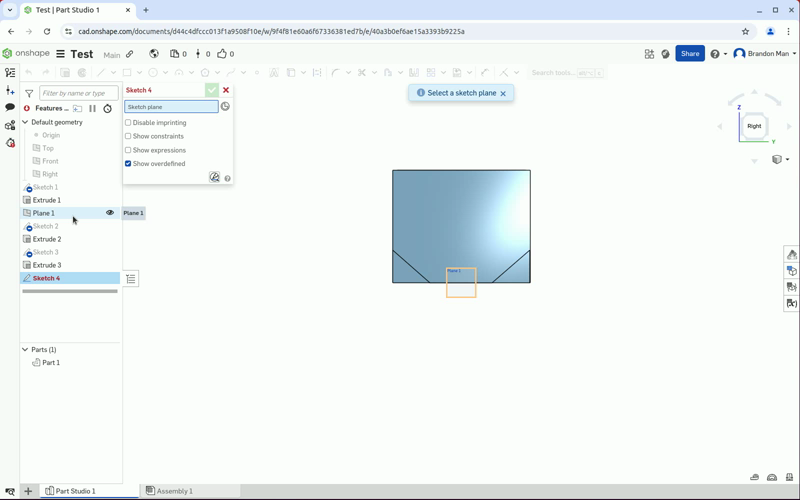
click(73, 215)
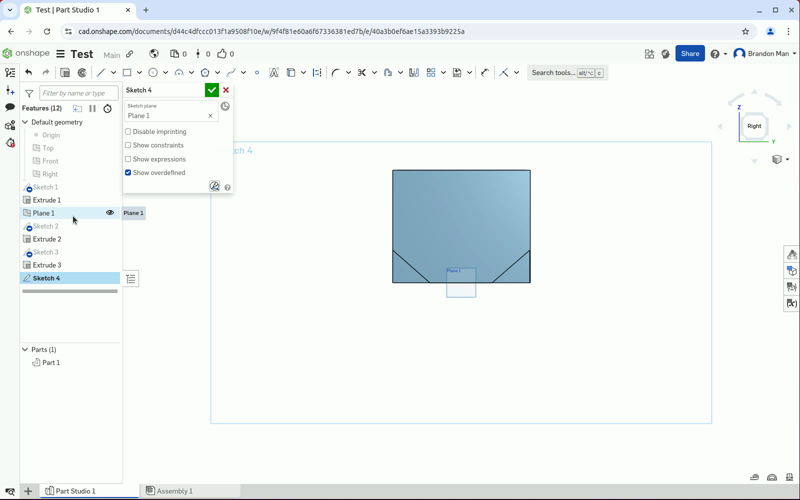
mouse_move(73, 352)
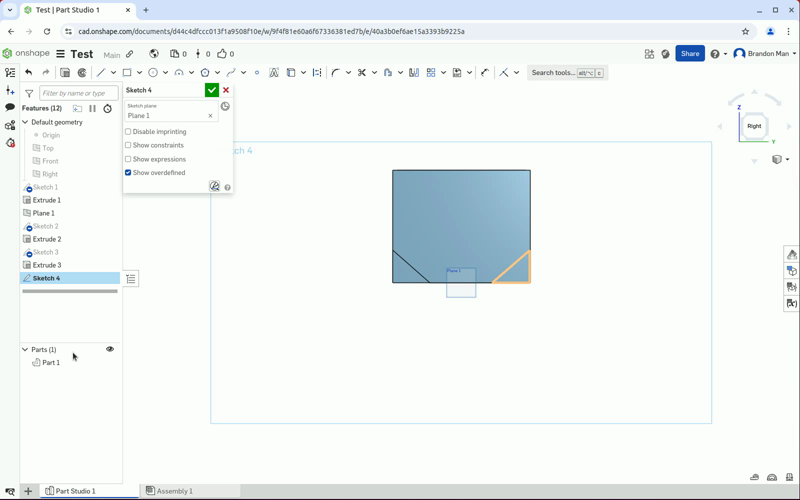
key(y)
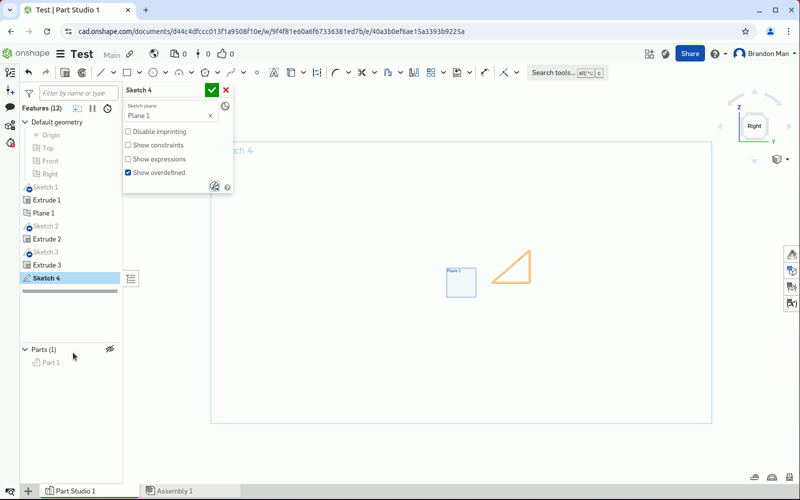
key(a)
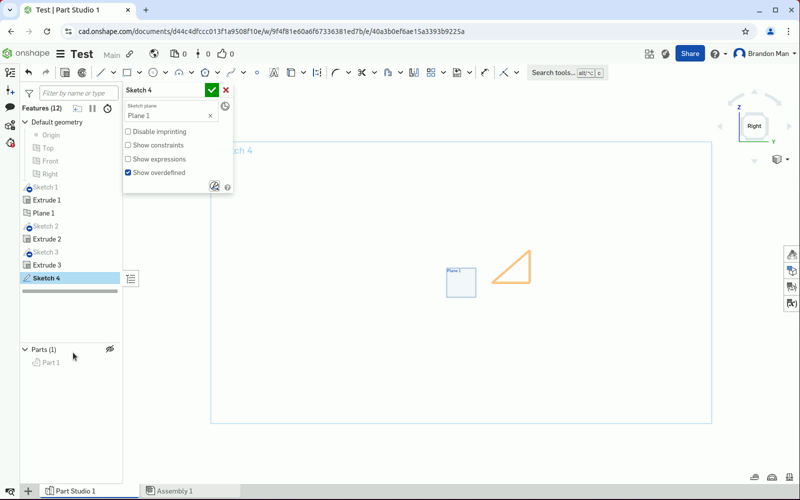
key_down(shift)
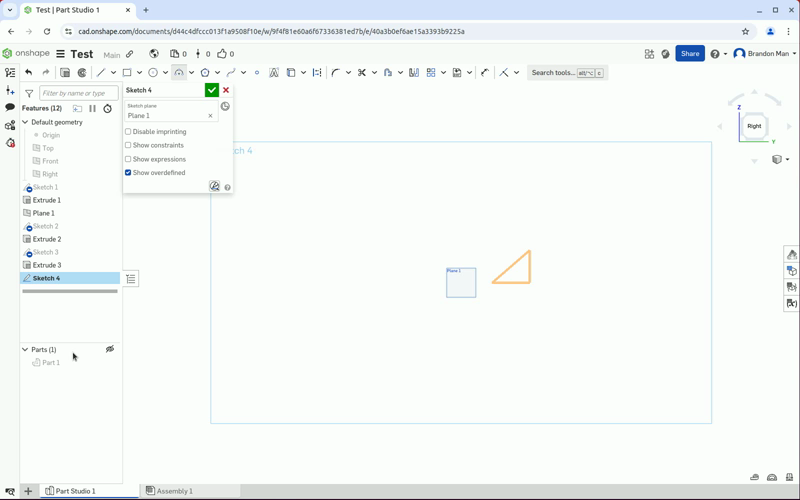
mouse_move(444, 170)
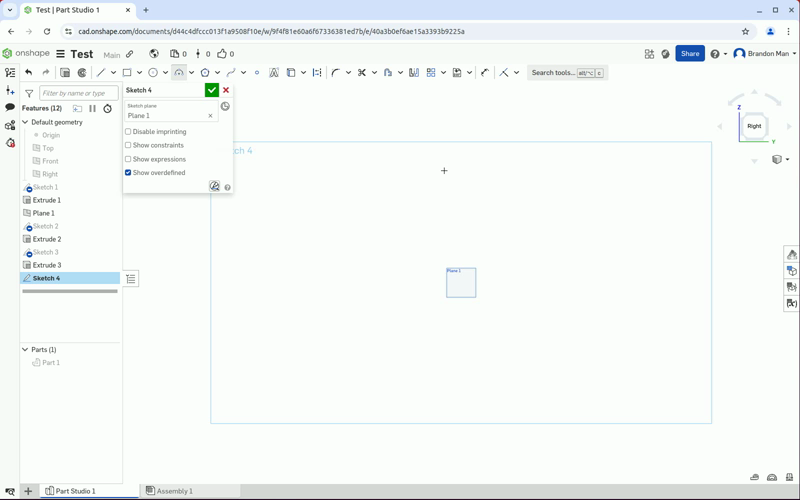
click(444, 170)
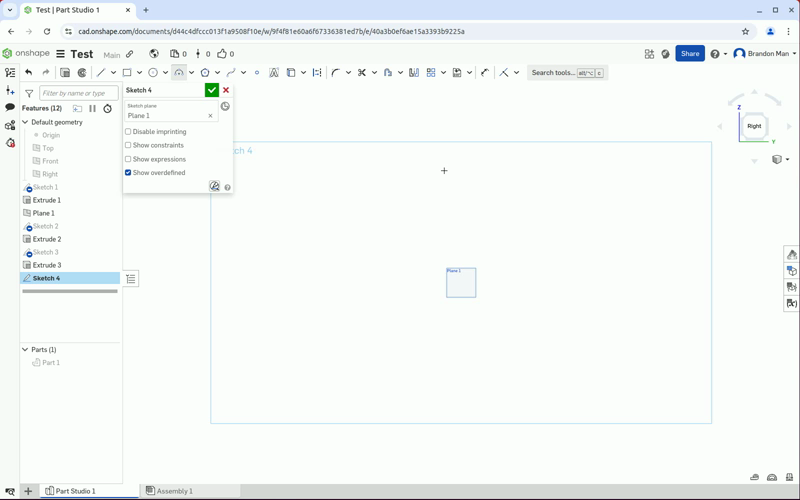
key_up(shift)
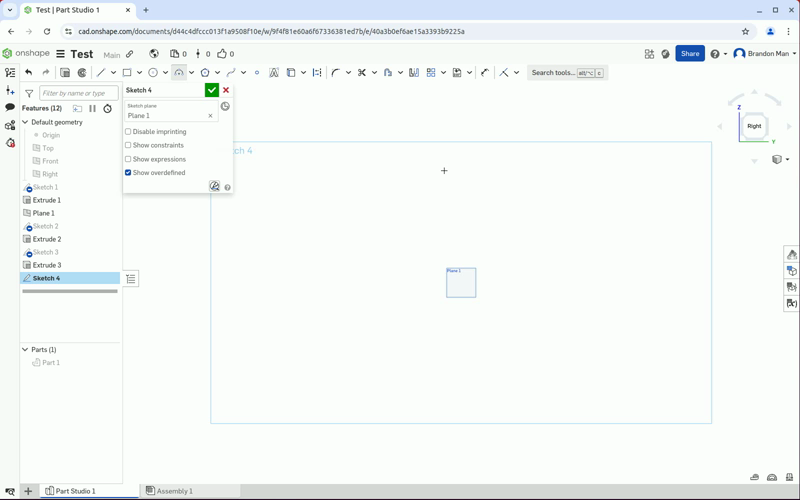
key_down(shift)
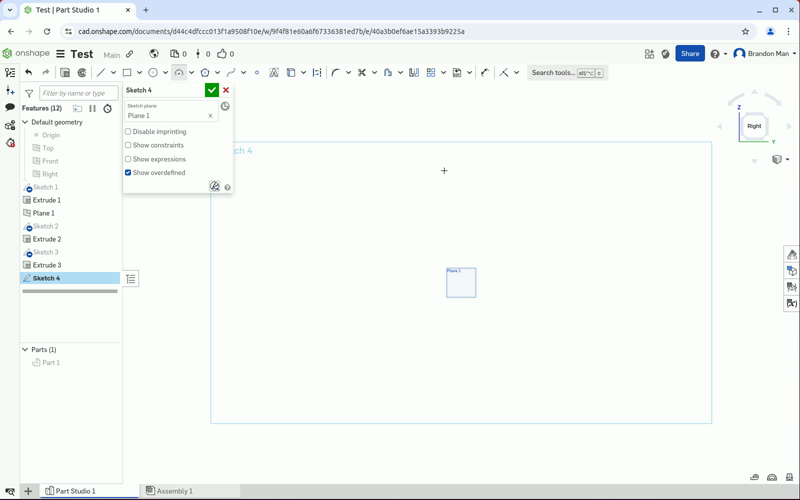
mouse_move(477, 170)
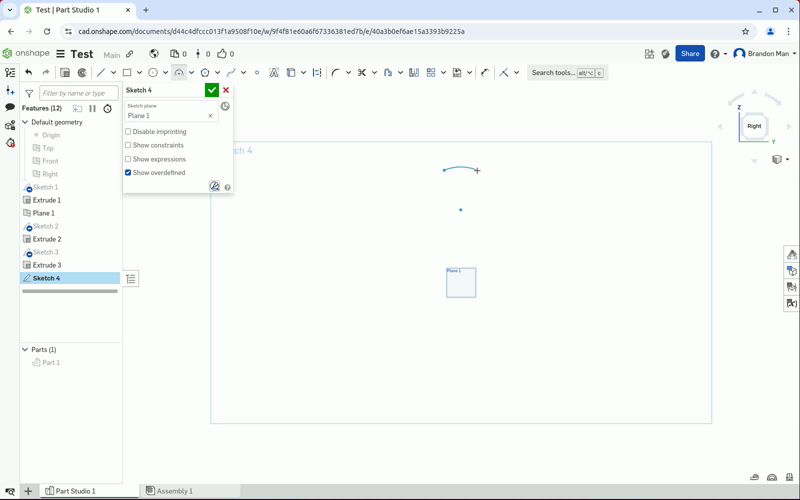
click(477, 170)
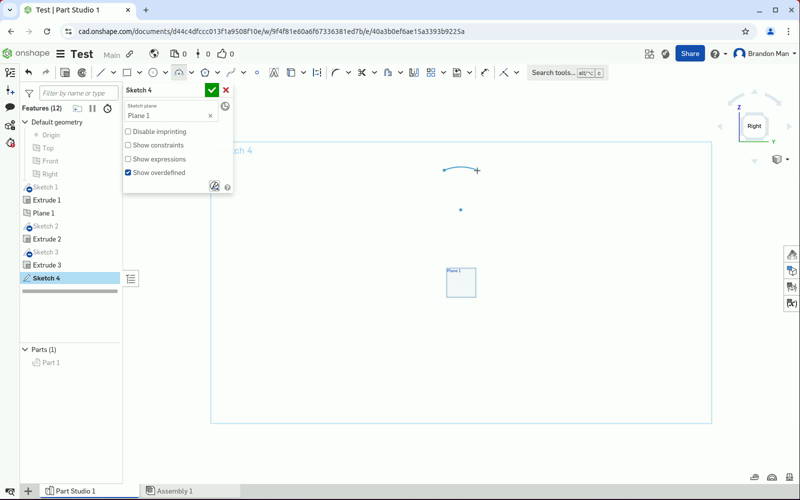
mouse_move(460, 186)
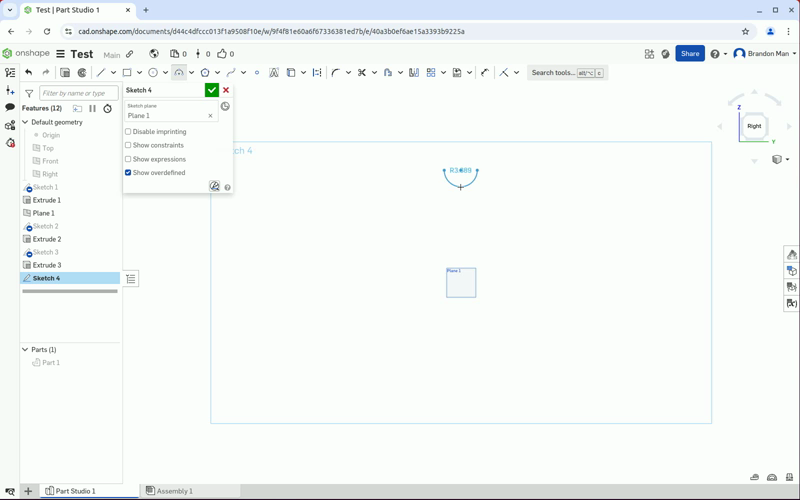
click(460, 186)
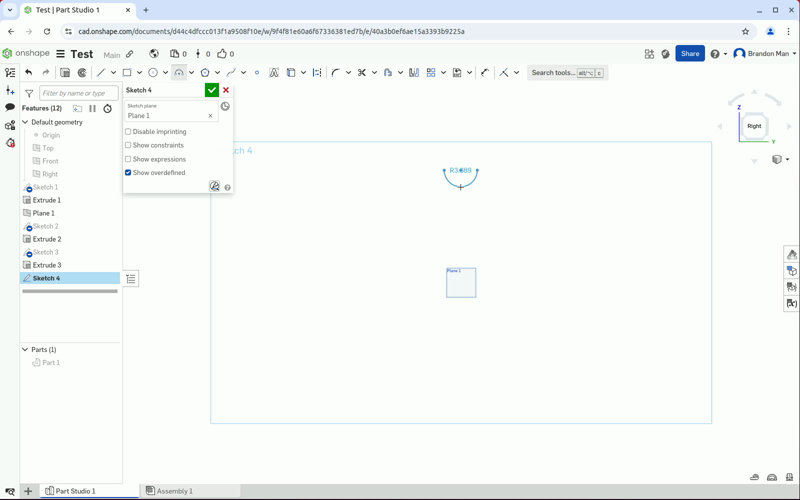
key_up(shift)
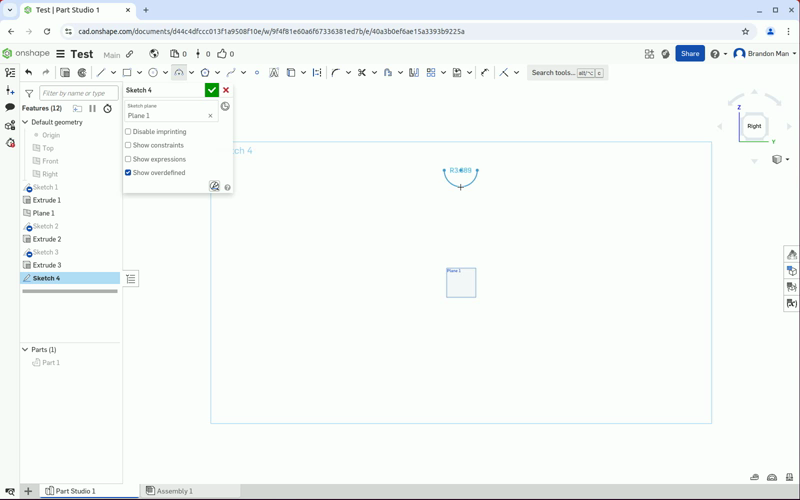
key(esc)
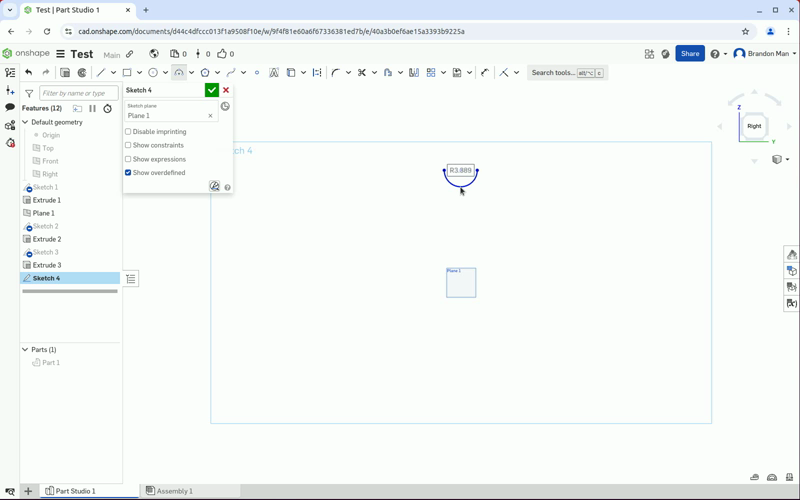
key(l)
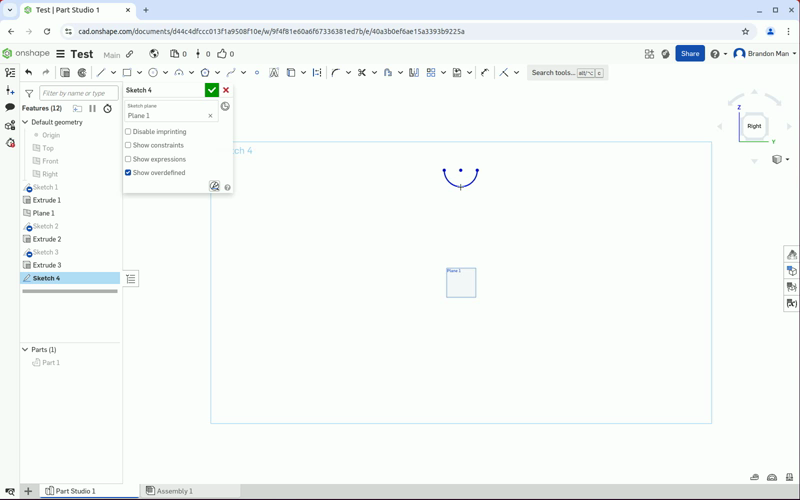
mouse_move(477, 170)
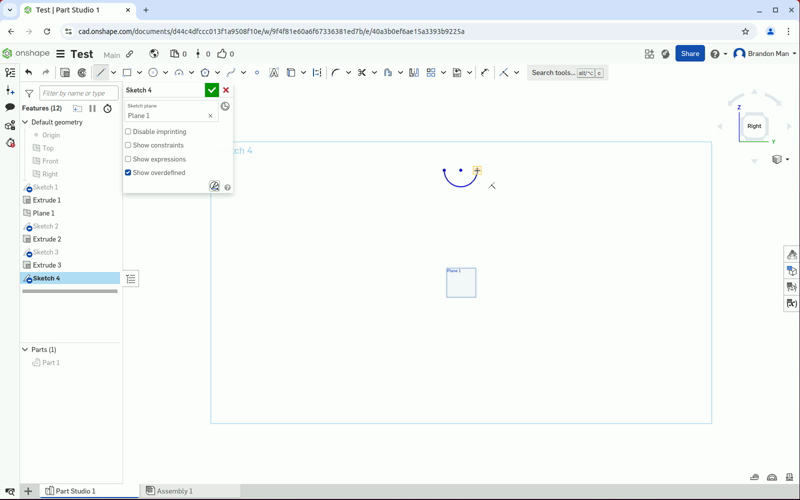
click(477, 170)
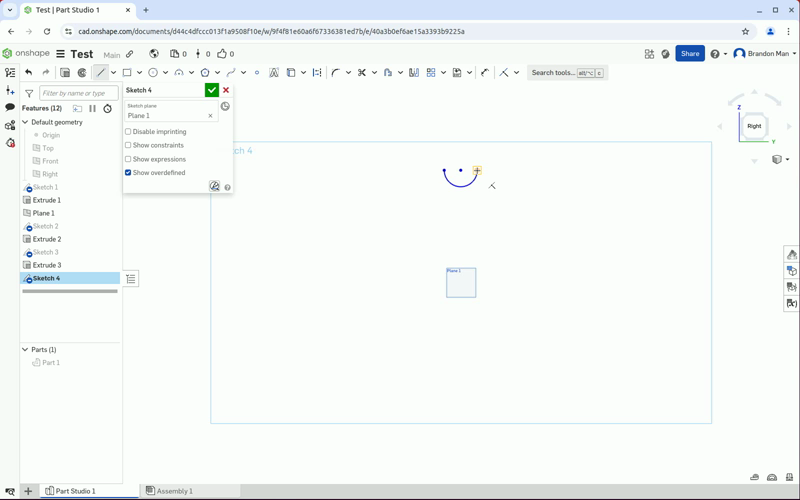
mouse_move(507, 170)
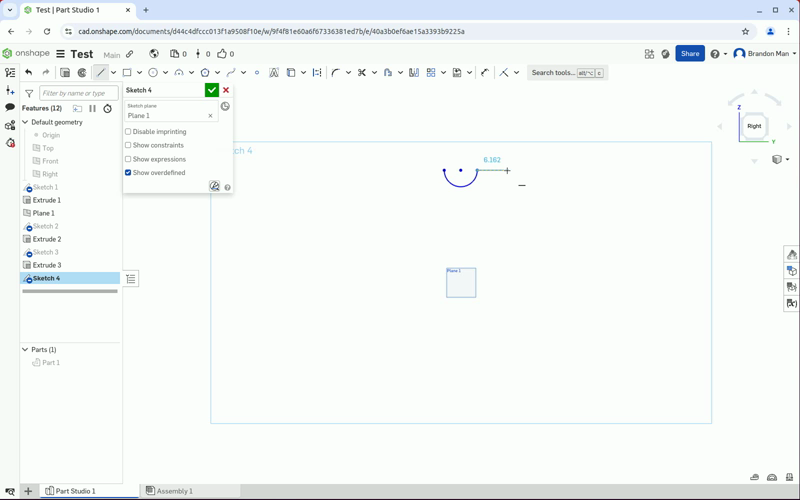
key_down(shift)
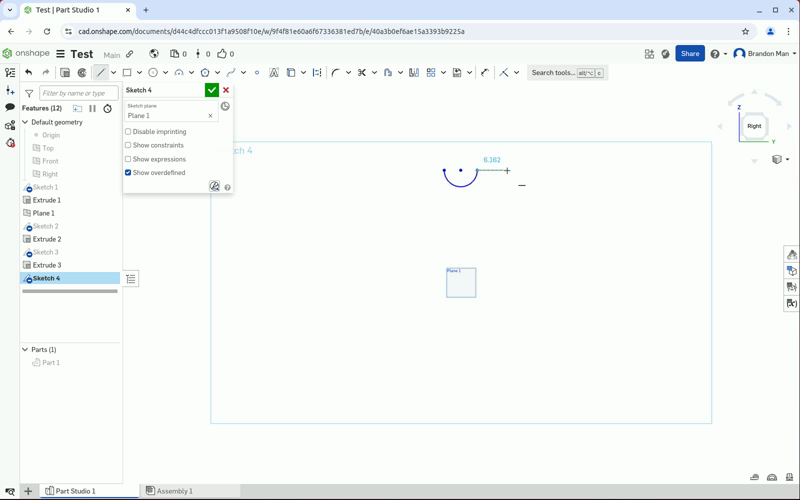
mouse_move(444, 170)
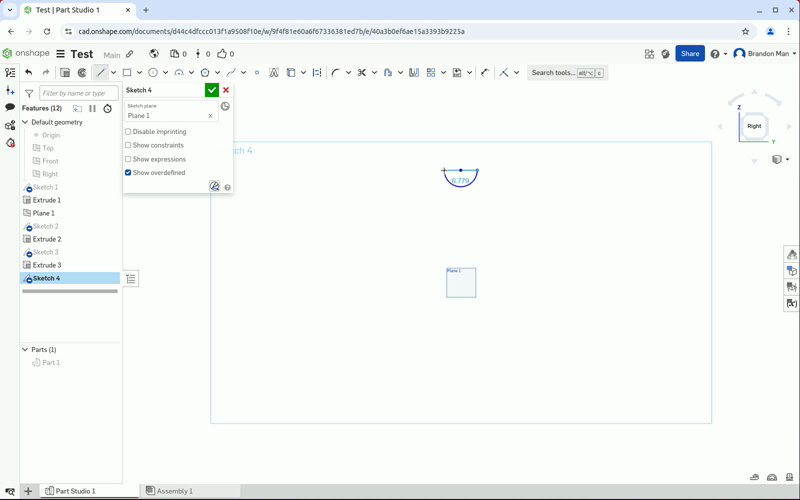
key_up(shift)
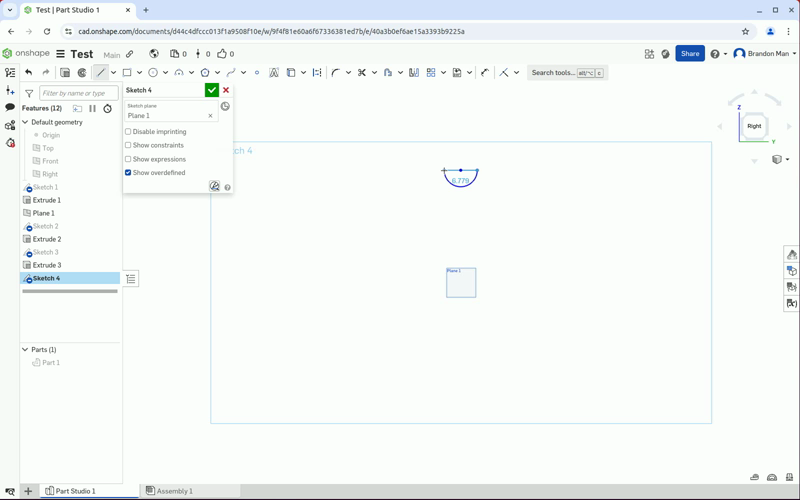
click(444, 170)
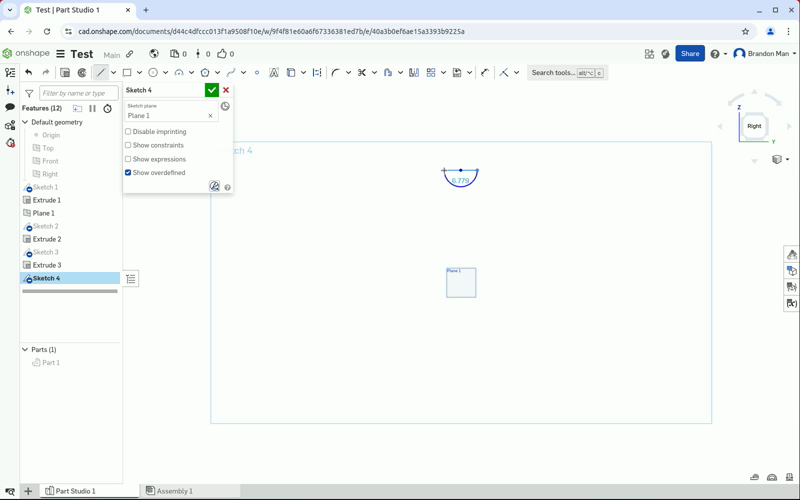
key(esc)
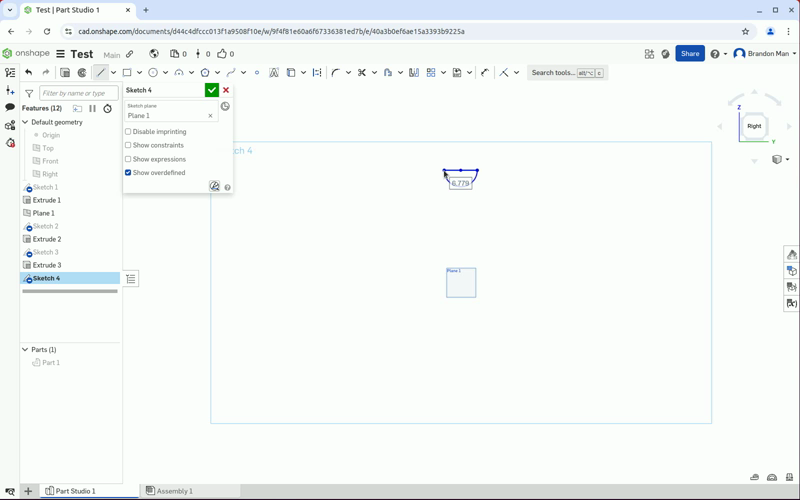
mouse_move(452, 179)
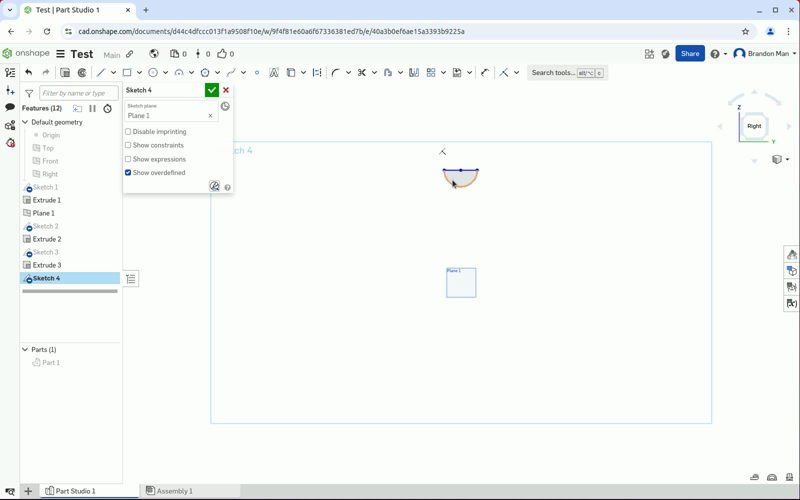
scroll(6)
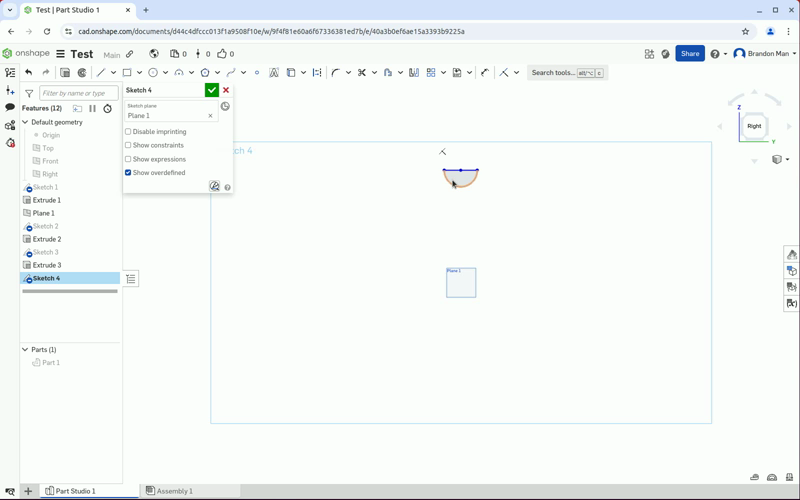
scroll(6)
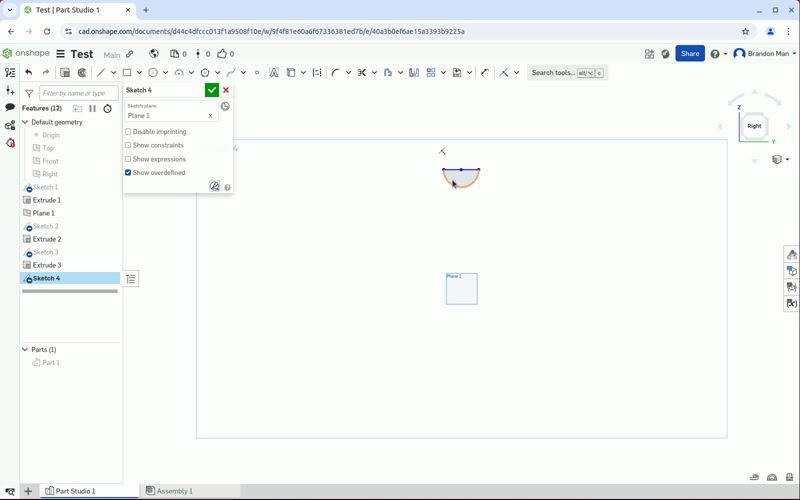
scroll(6)
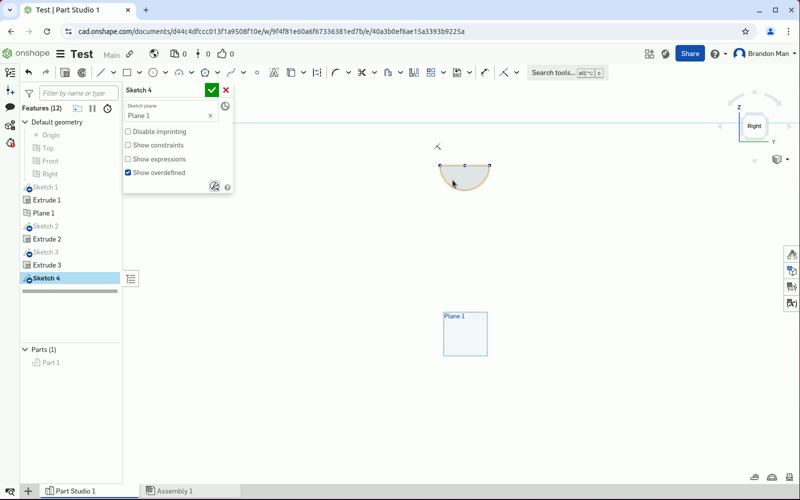
scroll(6)
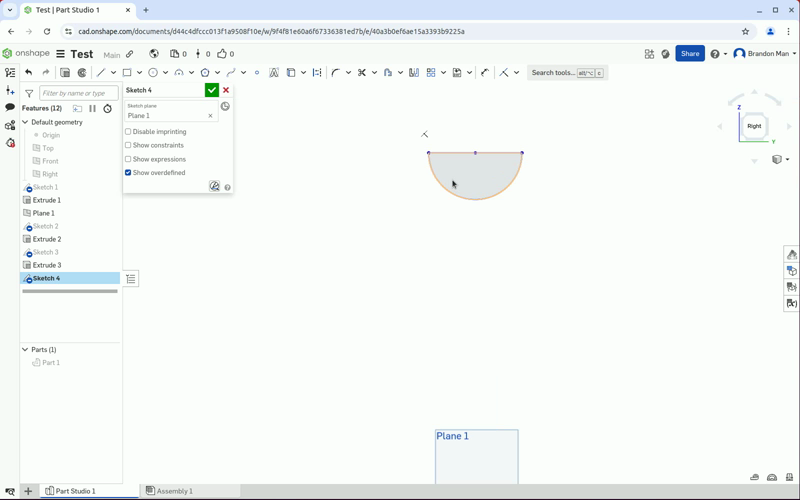
scroll(6)
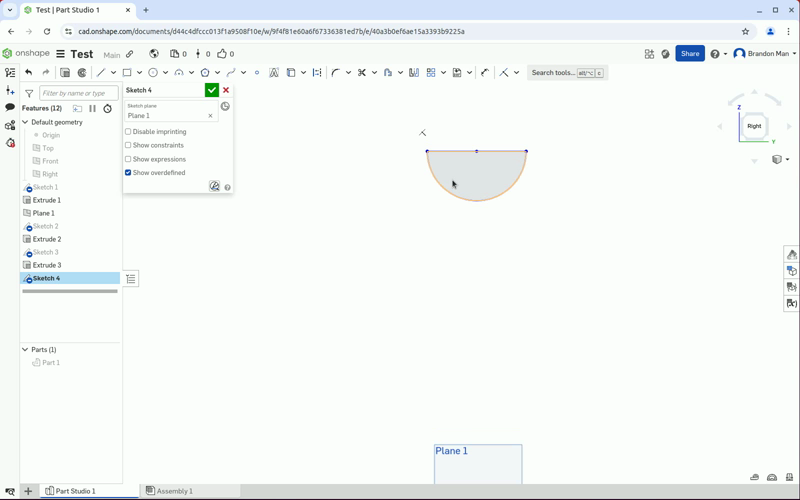
scroll(6)
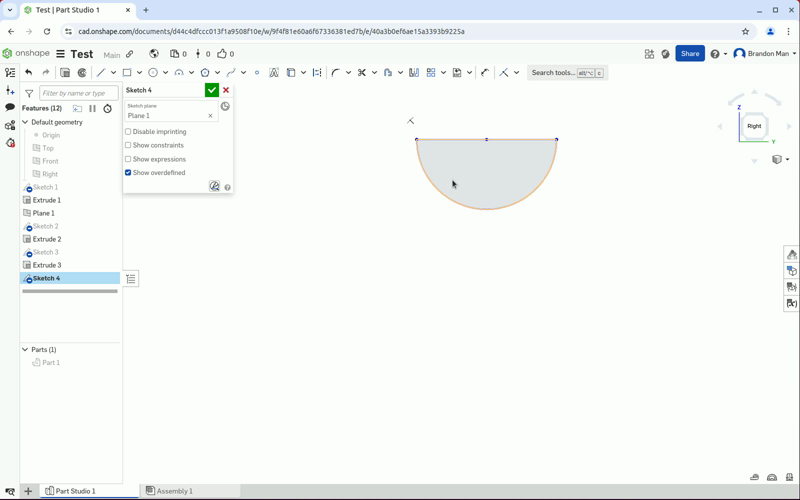
scroll(6)
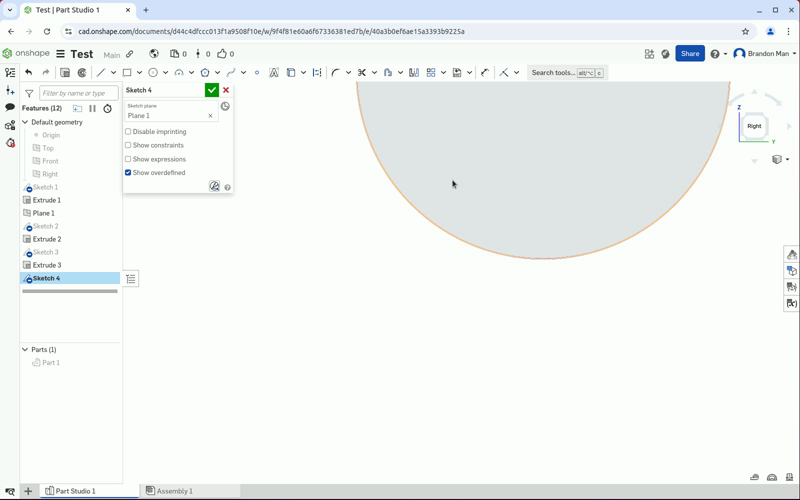
click(452, 179)
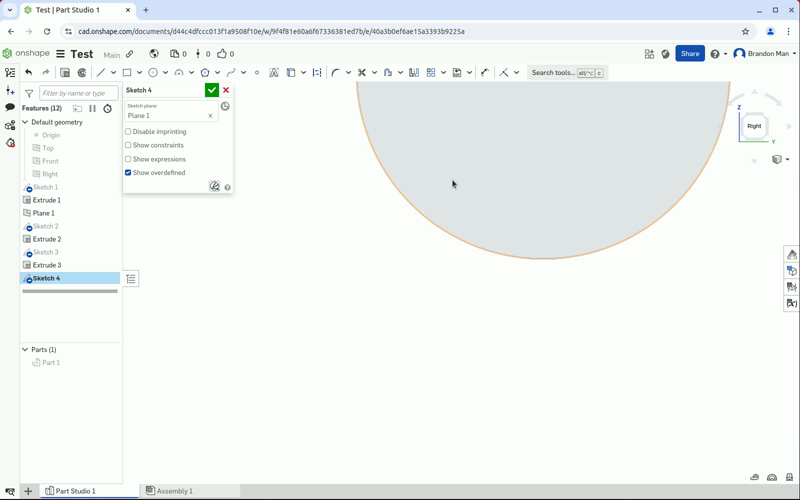
scroll(-6)
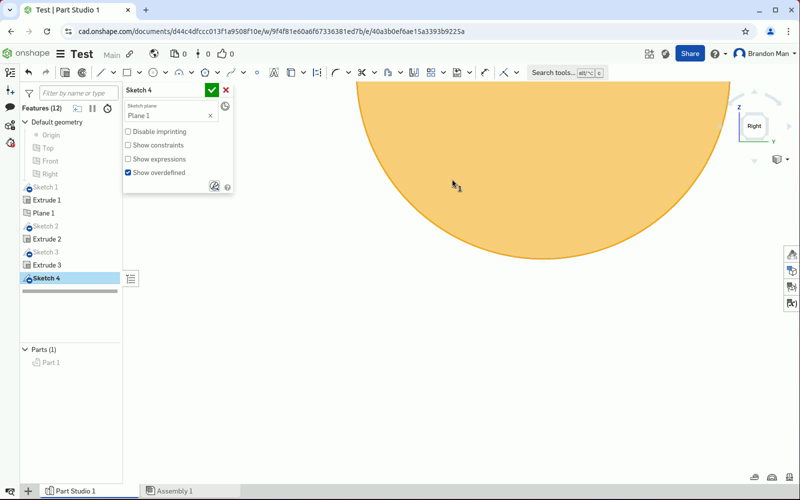
scroll(-6)
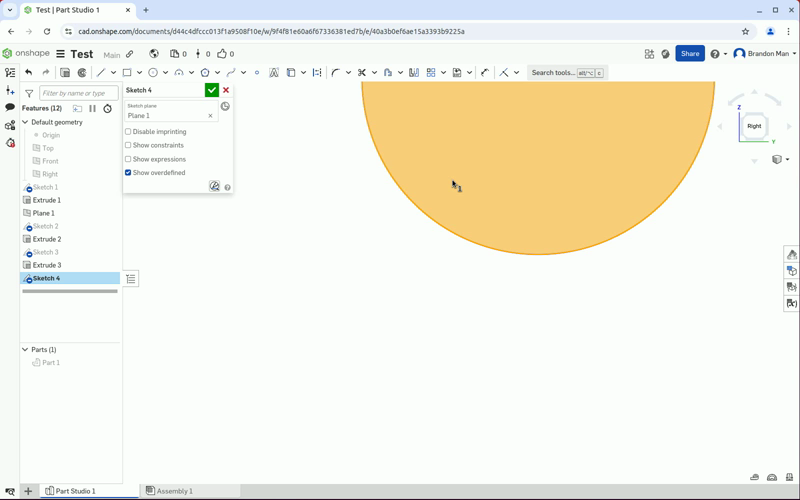
scroll(-6)
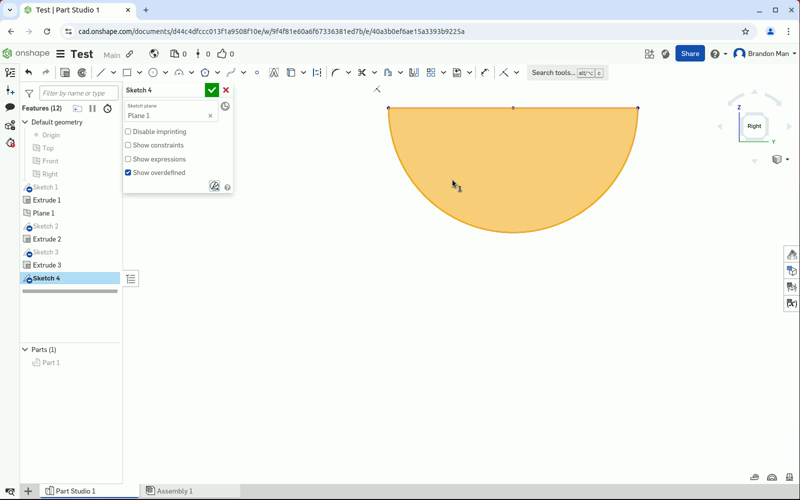
scroll(-6)
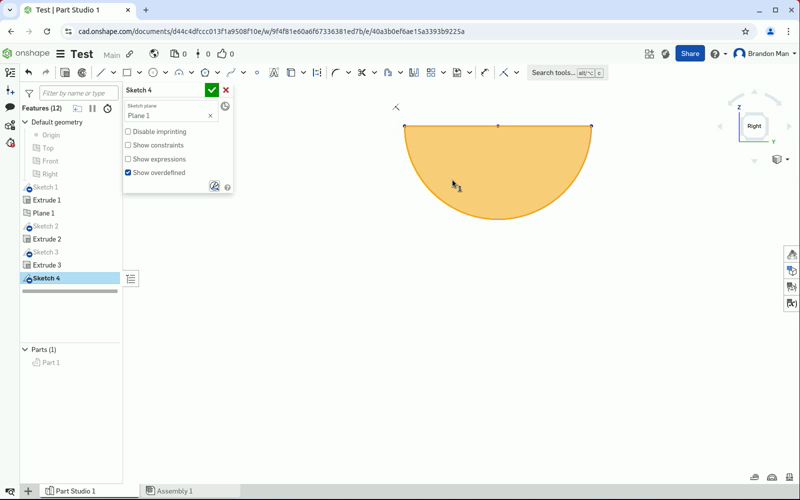
scroll(-6)
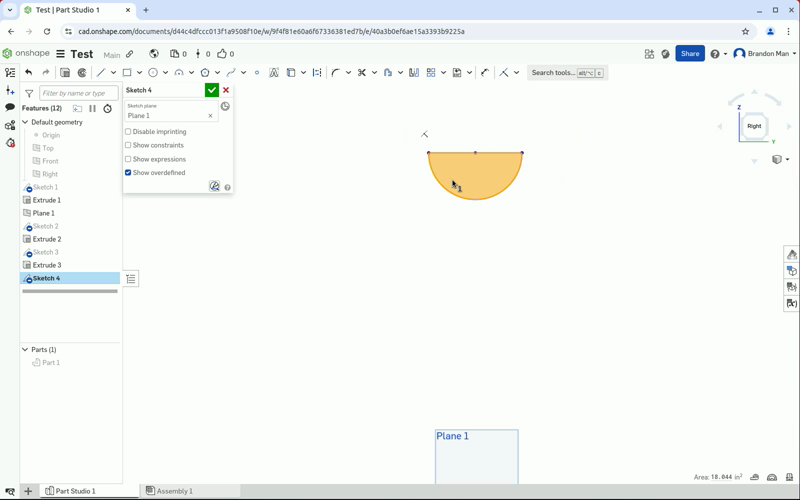
scroll(-6)
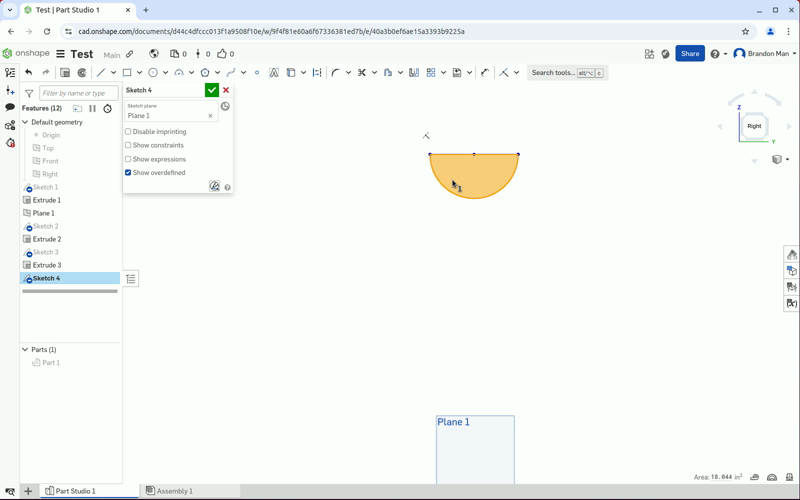
scroll(-6)
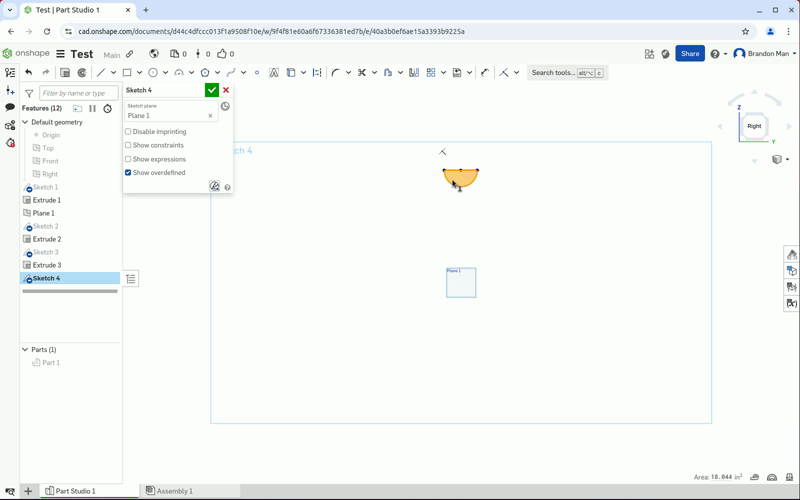
mouse_move(73, 352)
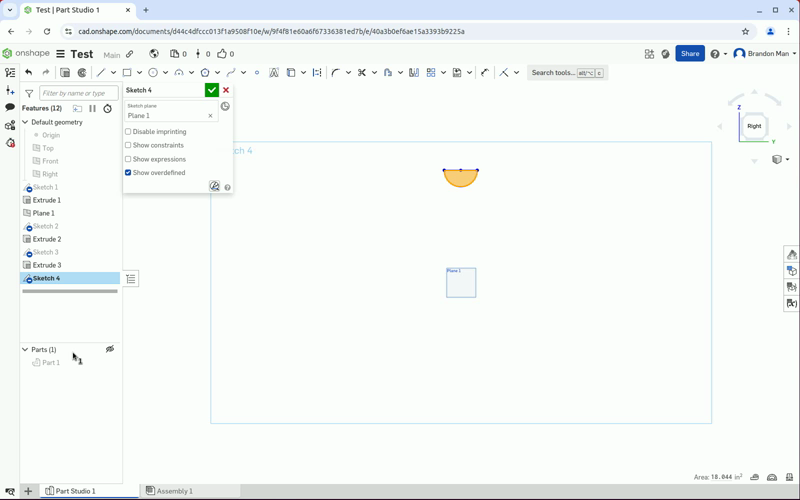
key(shift+y)
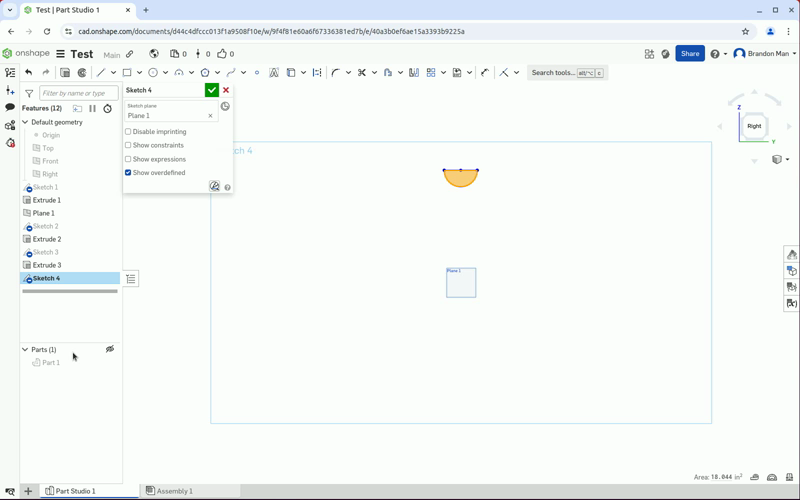
key(shift+e)
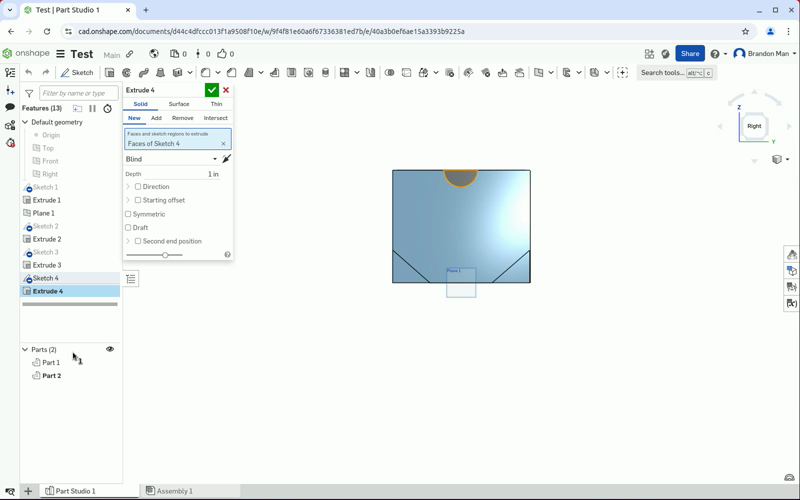
mouse_move(143, 106)
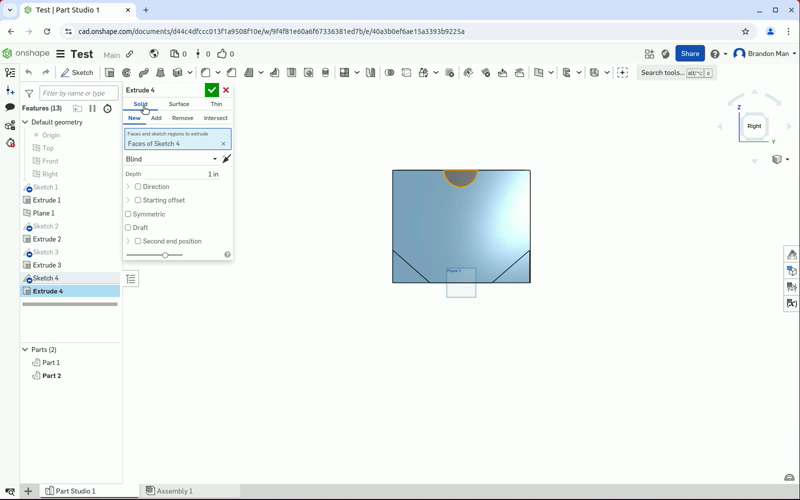
click(143, 106)
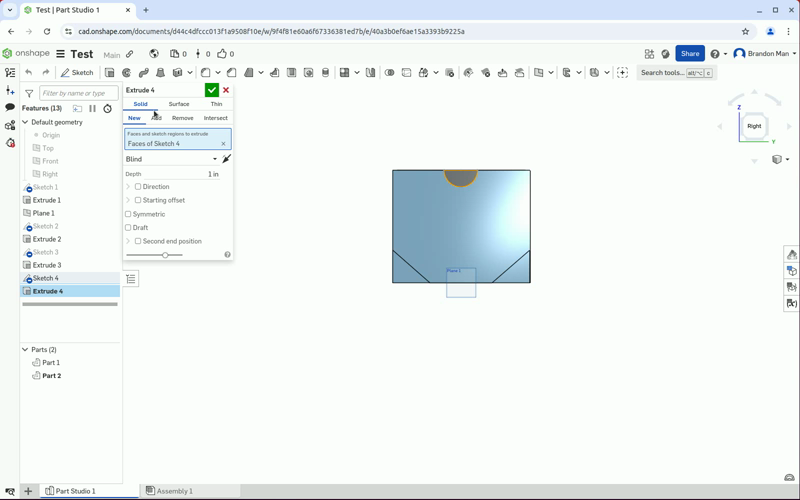
mouse_move(186, 120)
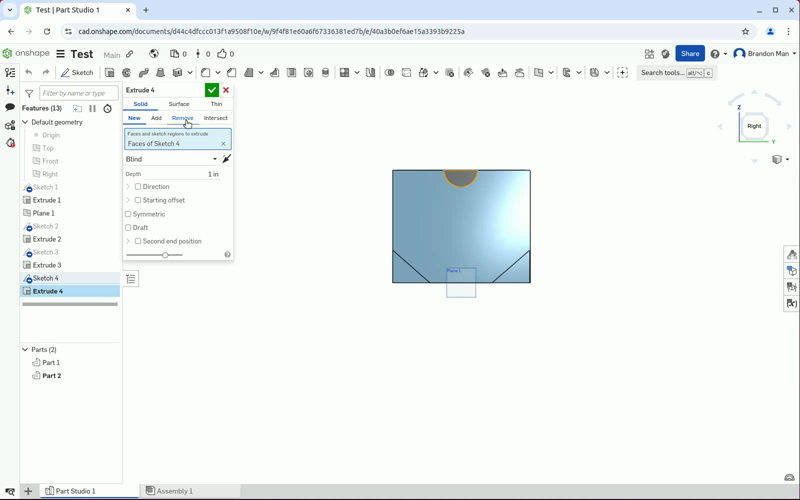
click(186, 120)
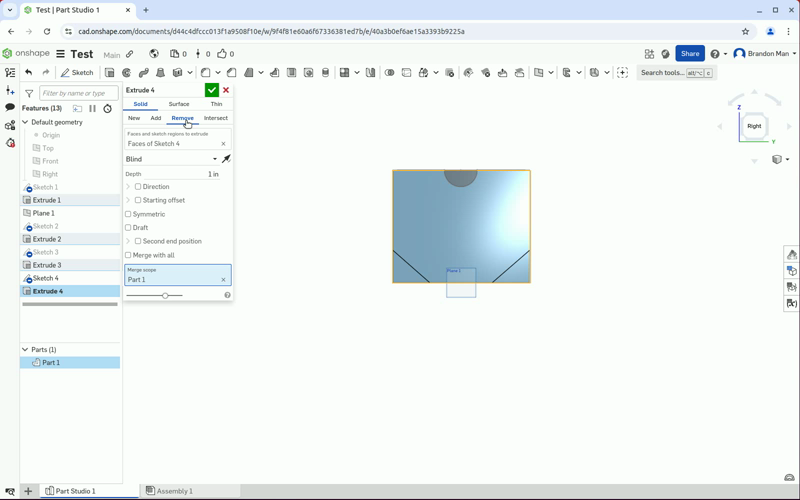
key(tab, 4)
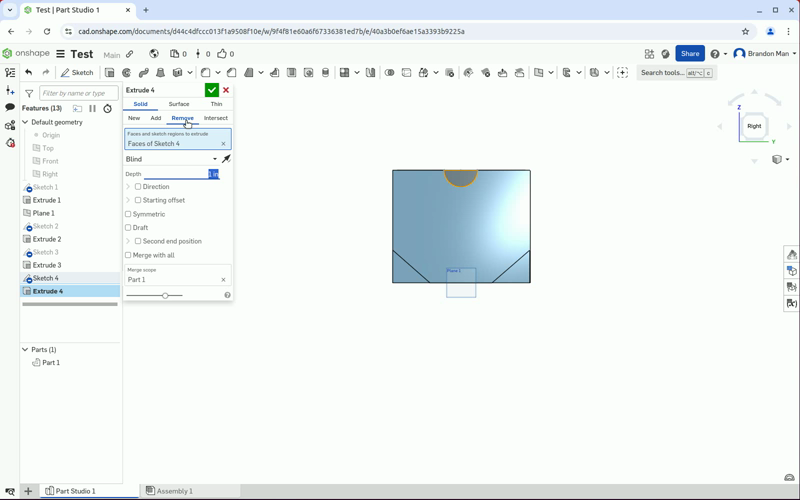
text(9.147)
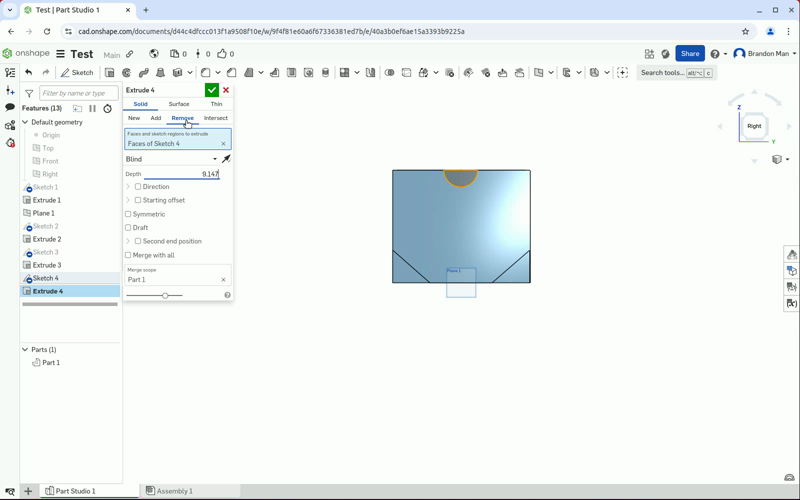
key(tab, 6)
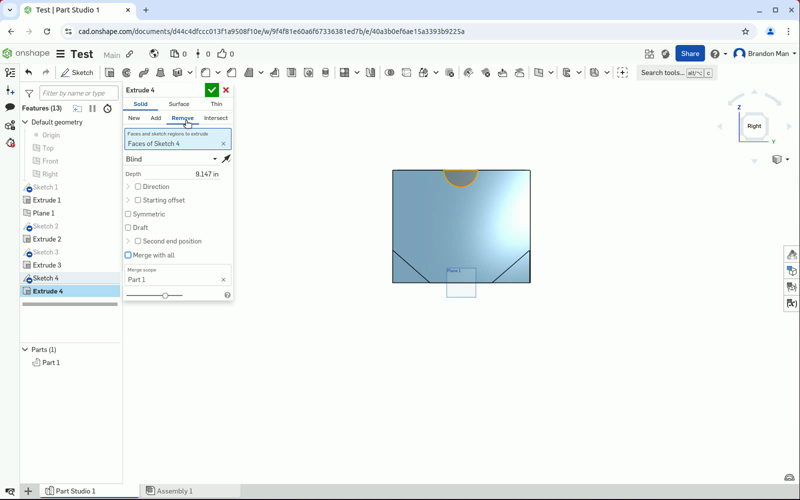
key(space)
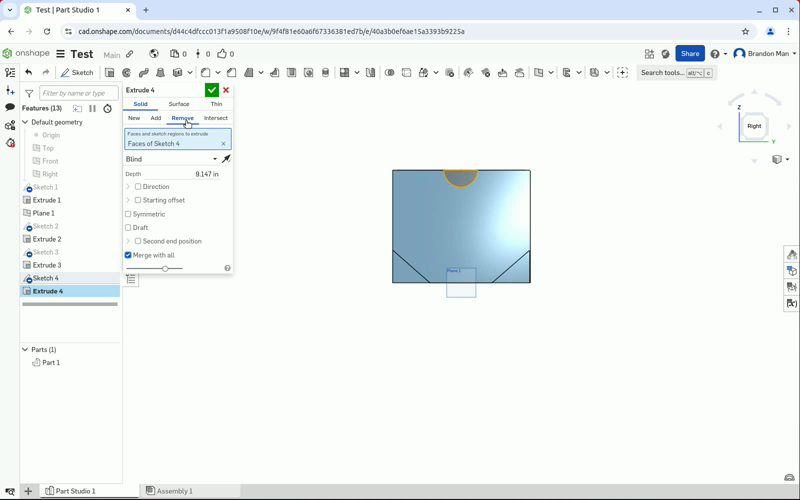
key(enter)
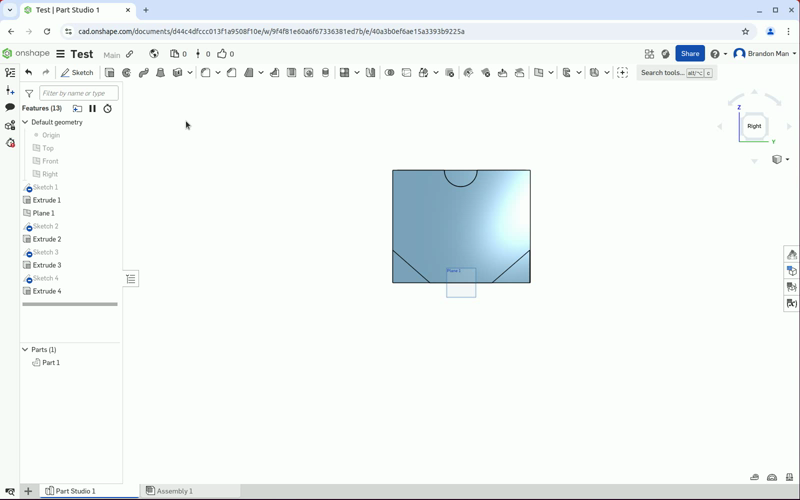
key(shift+h)
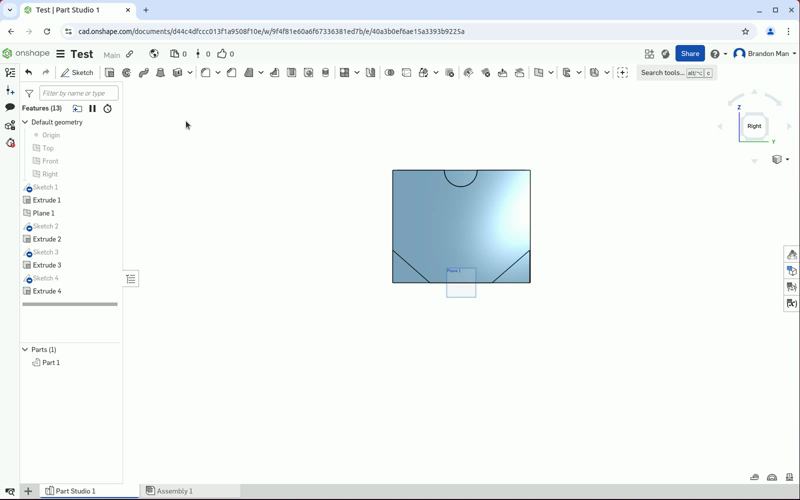
key(shift+h)
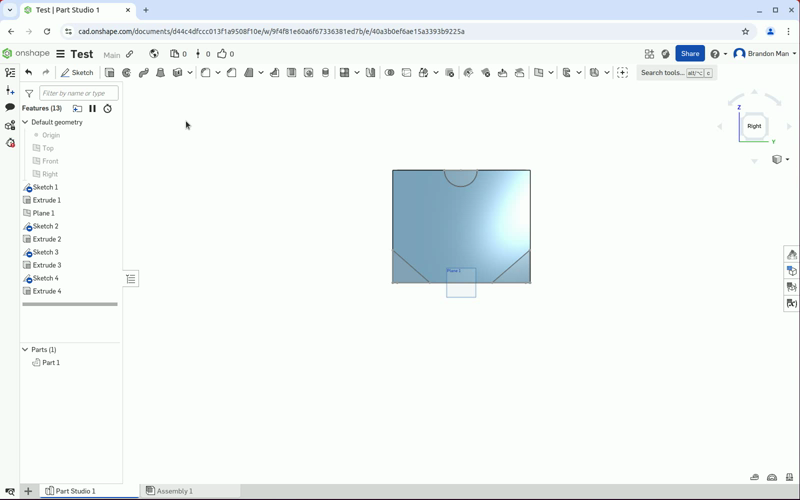
key(shift+7)
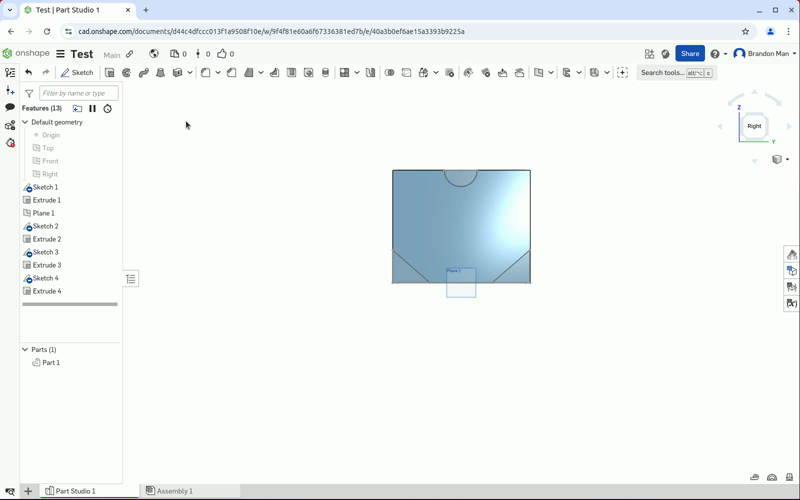
key(right, 2)
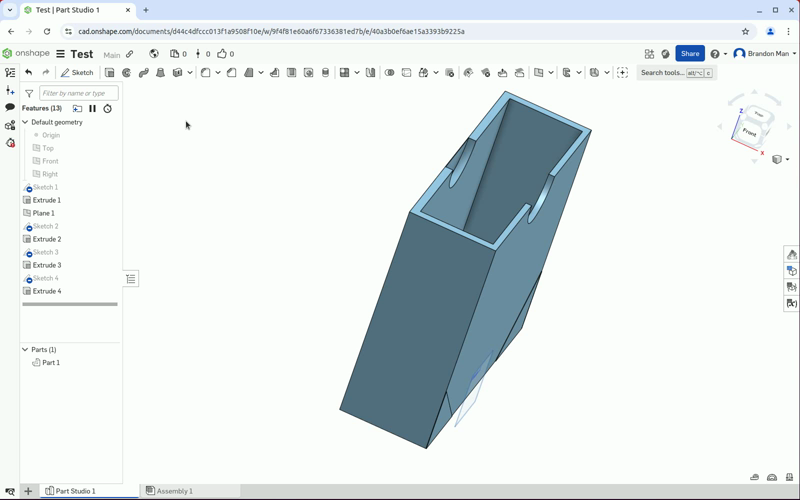
key(down, 2)
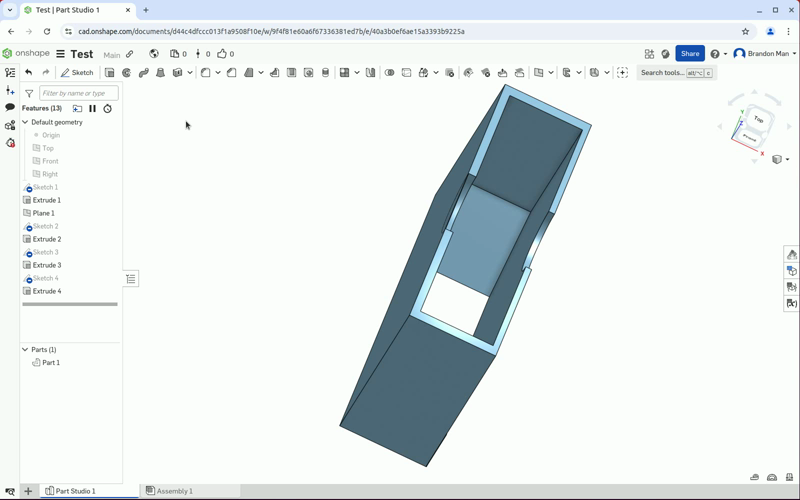
key(up, 2)
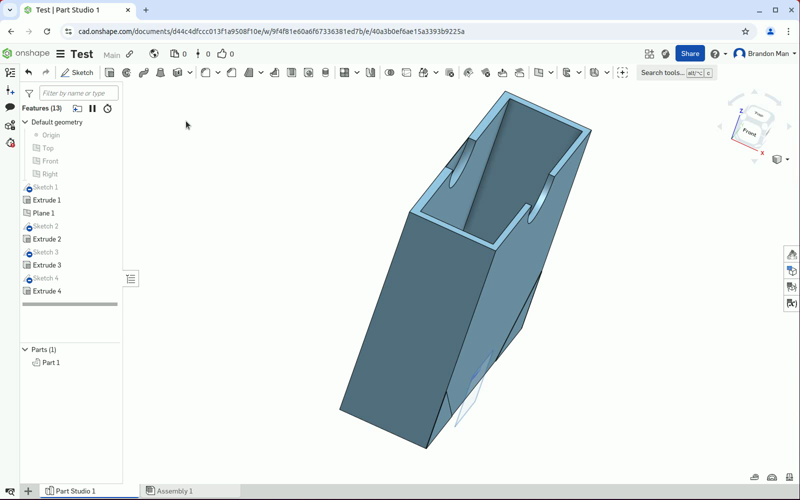
key(left, 2)
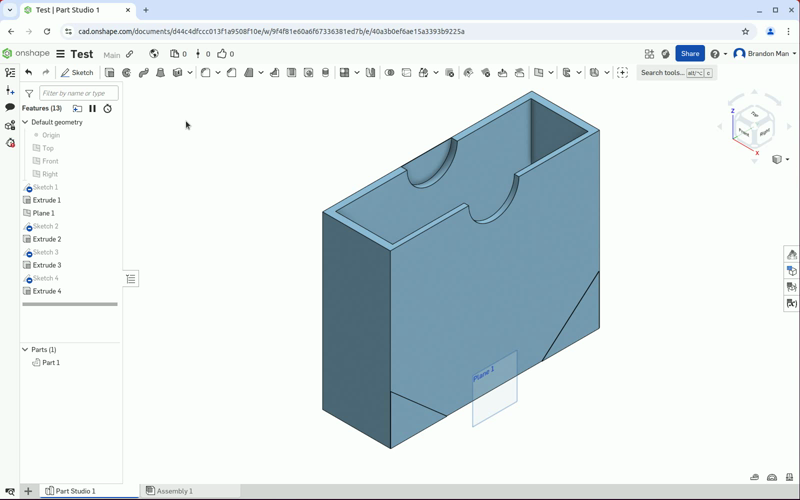
mouse_move(73, 189)
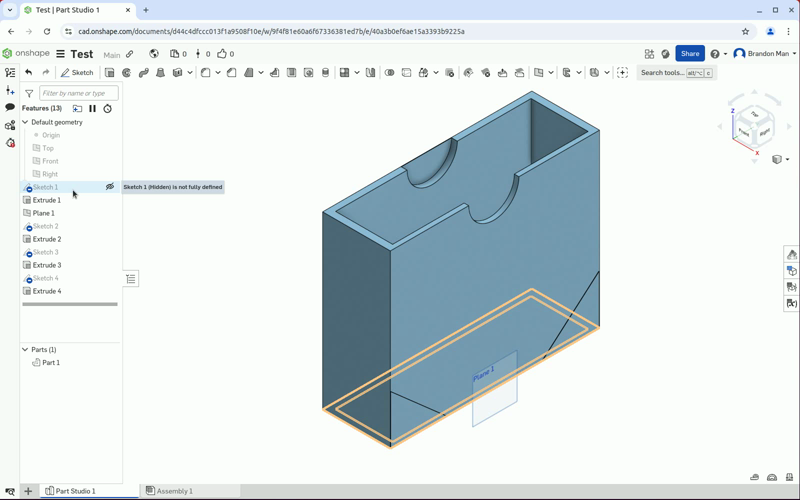
click(73, 189)